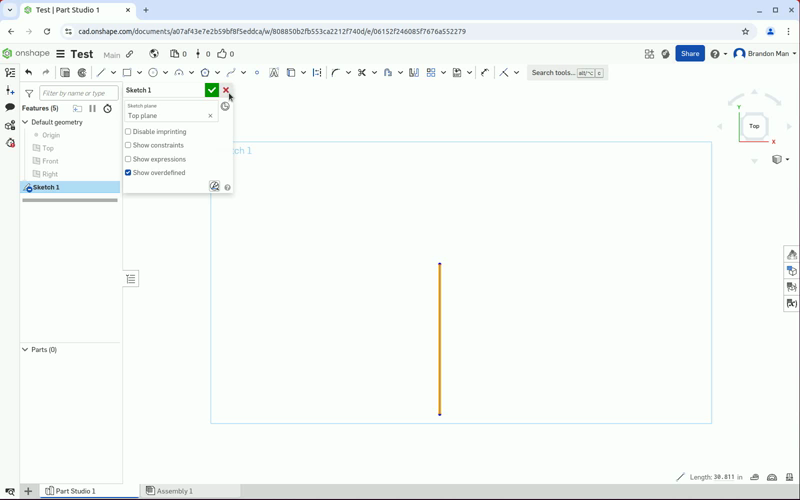
key(shift+h)
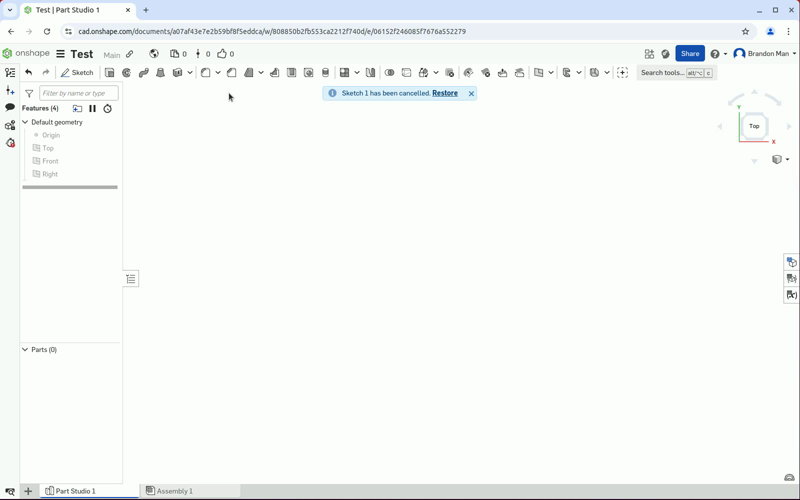
mouse_move(73, 352)
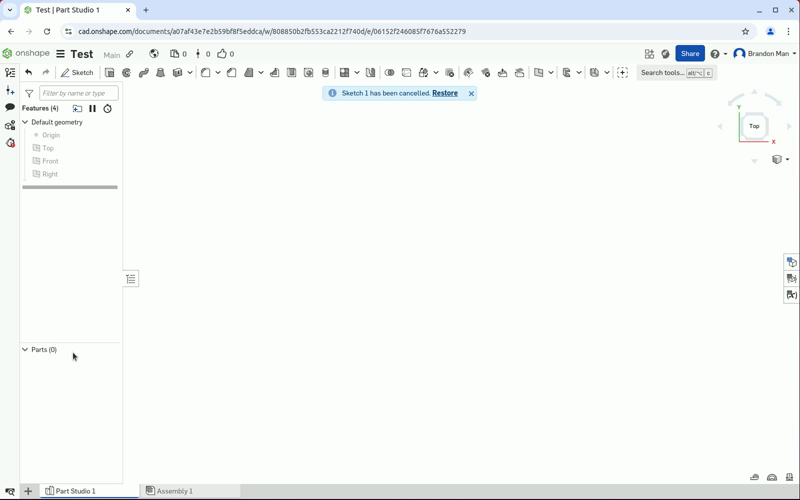
key(y)
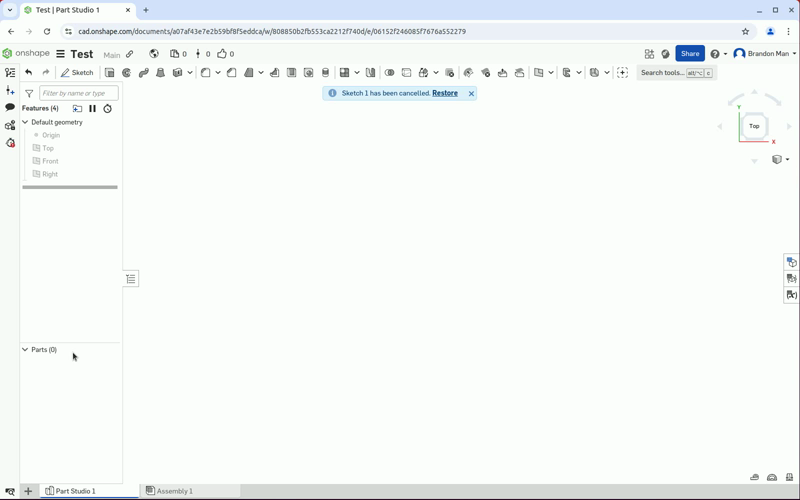
key(shift+p)
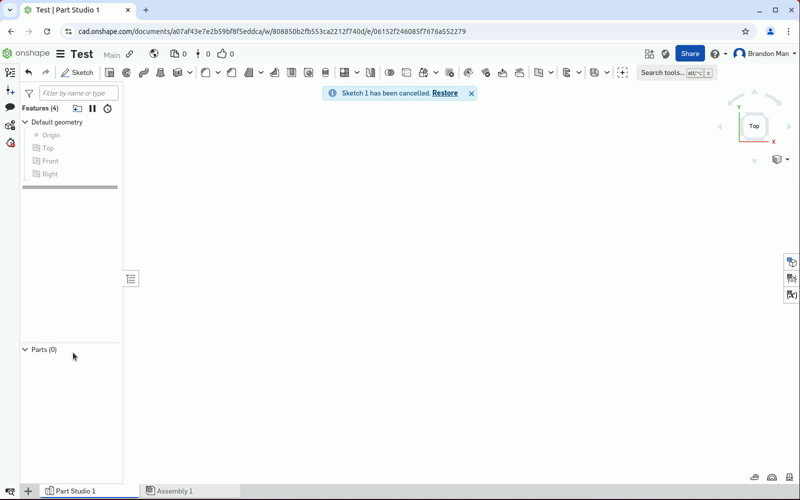
key(space)
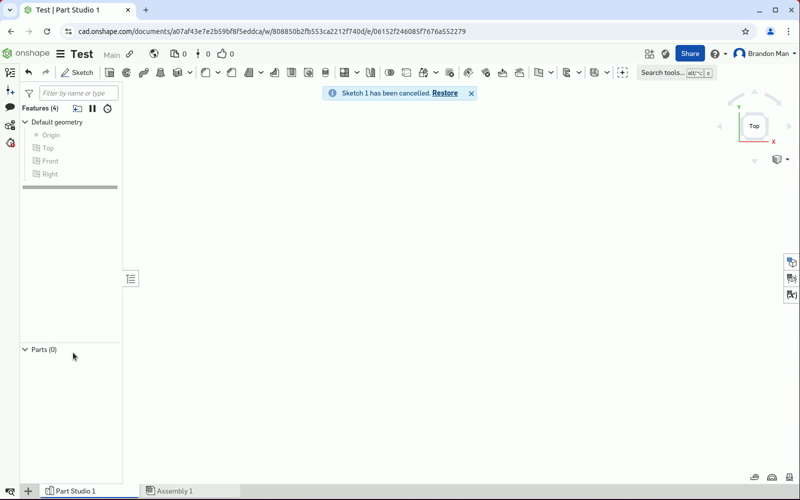
key_down(shift)
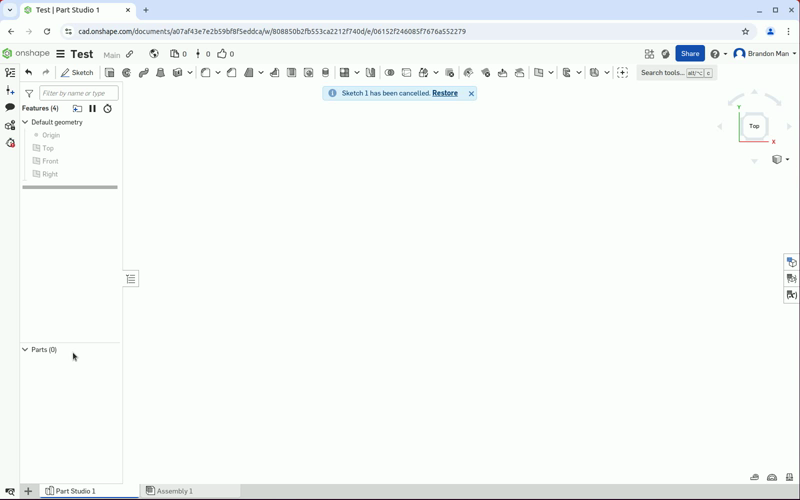
key(up)
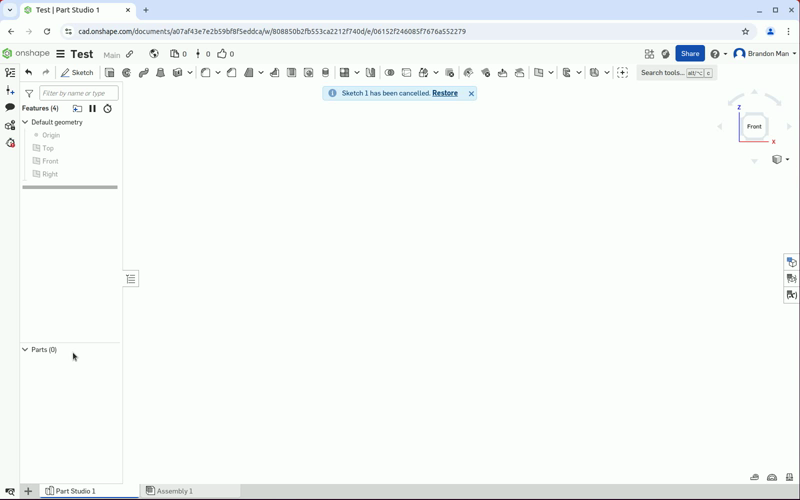
key_up(shift)
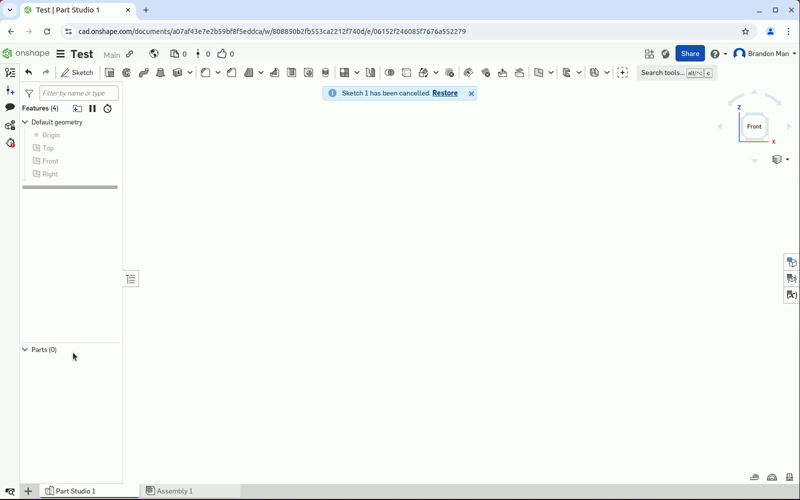
mouse_move(73, 352)
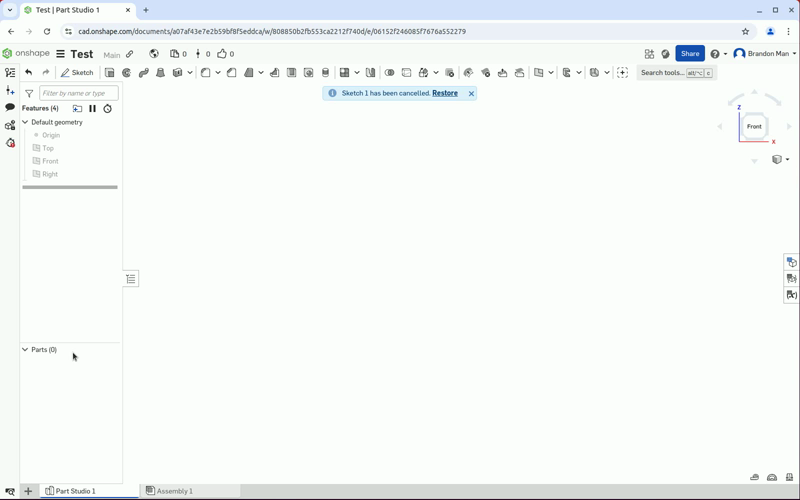
key(shift+y)
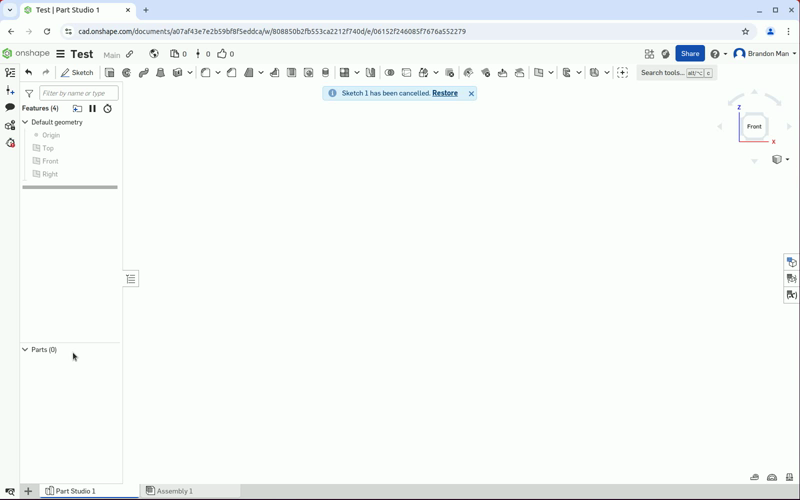
key(shift+s)
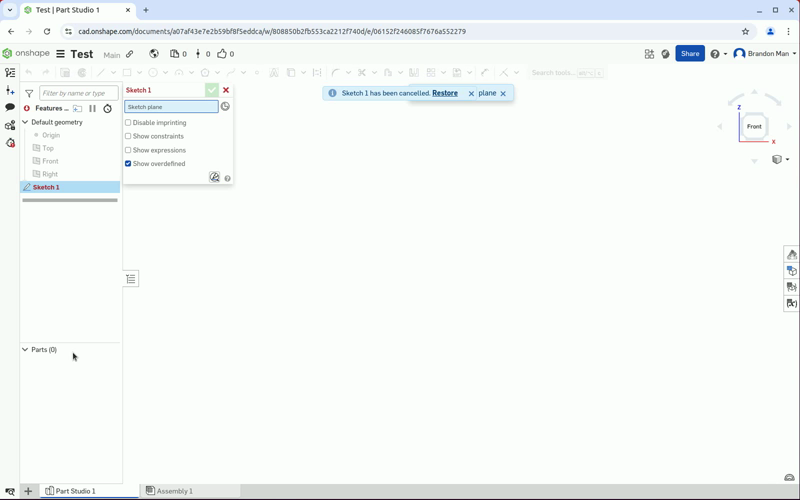
mouse_move(73, 163)
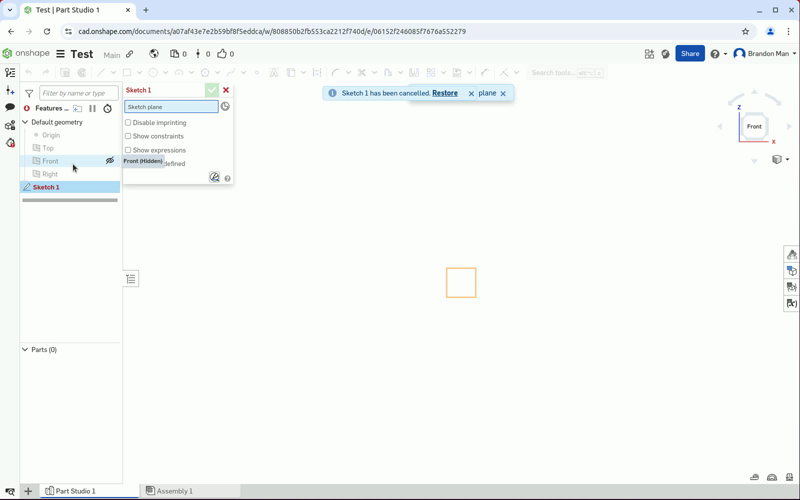
click(73, 163)
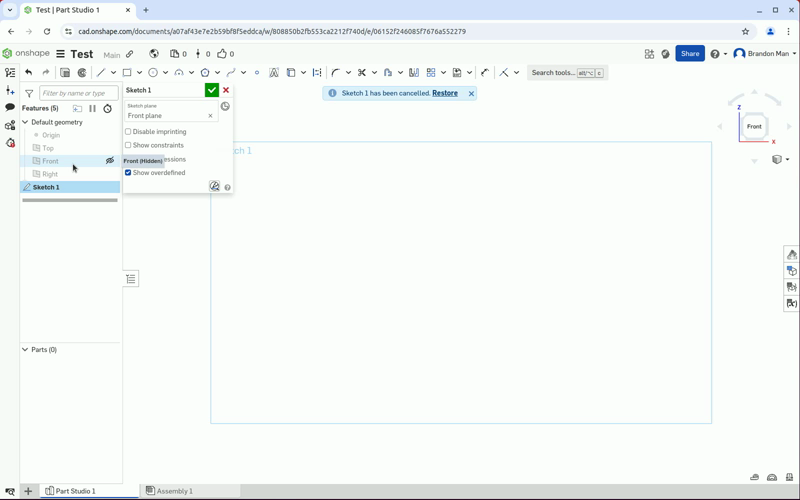
mouse_move(73, 352)
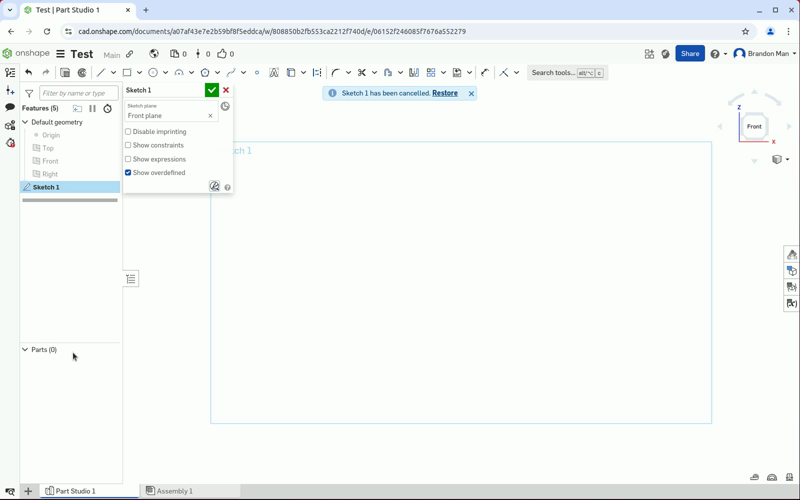
key(y)
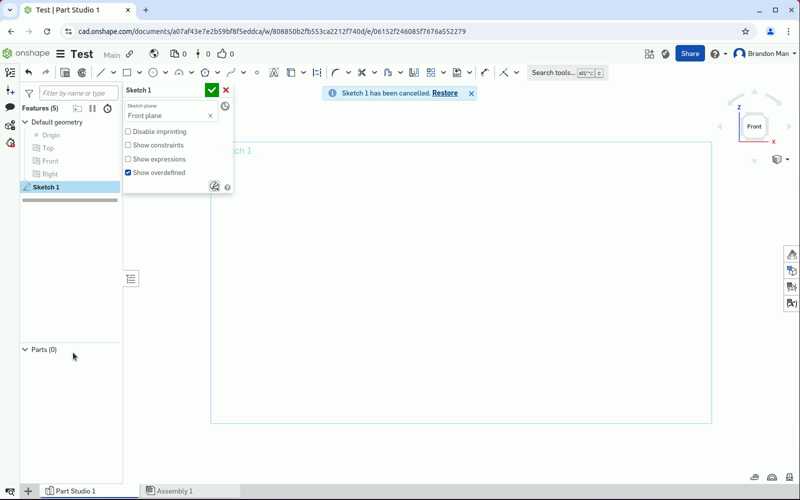
key(l)
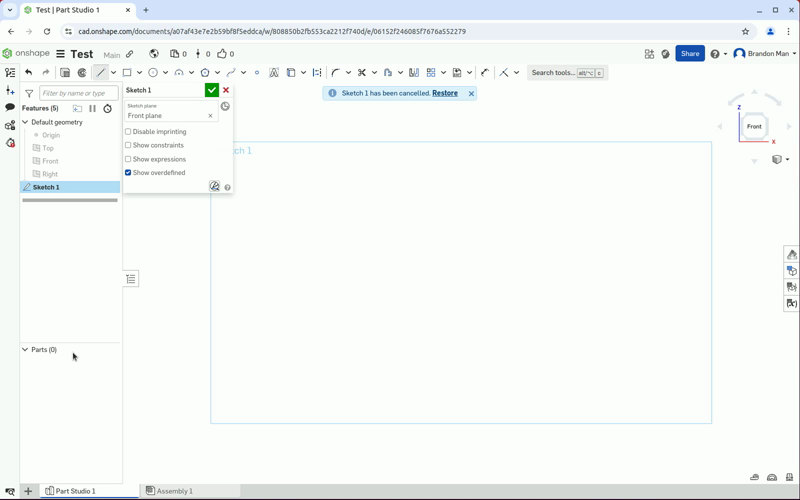
key_down(shift)
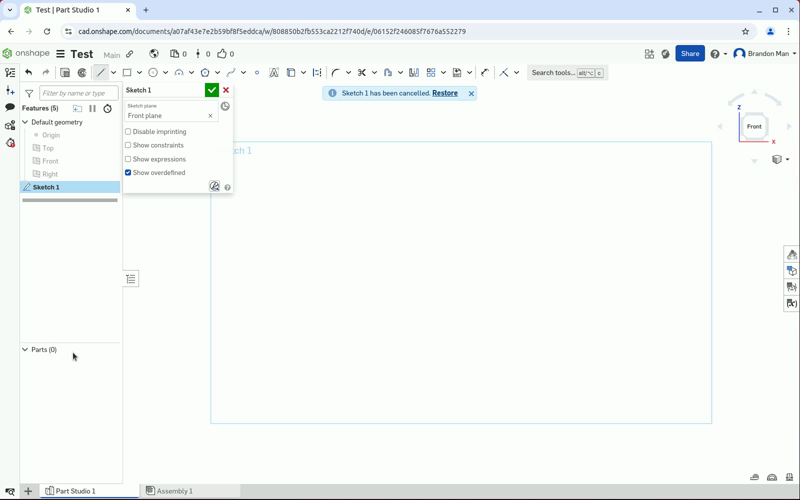
mouse_move(370, 282)
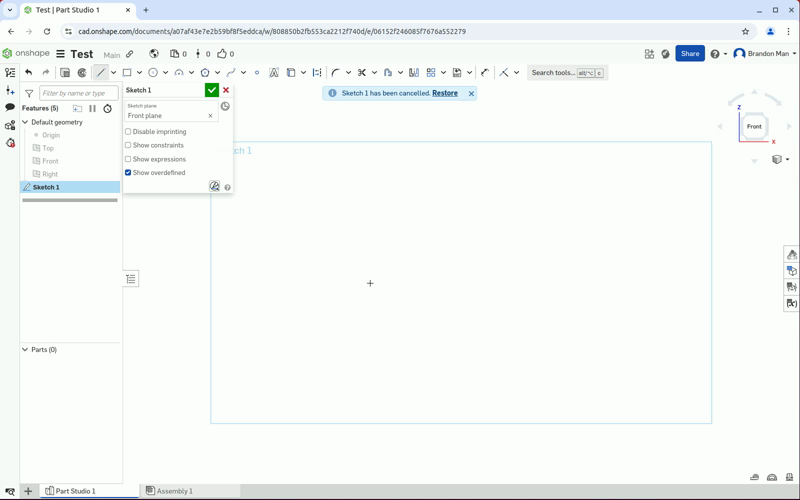
click(370, 282)
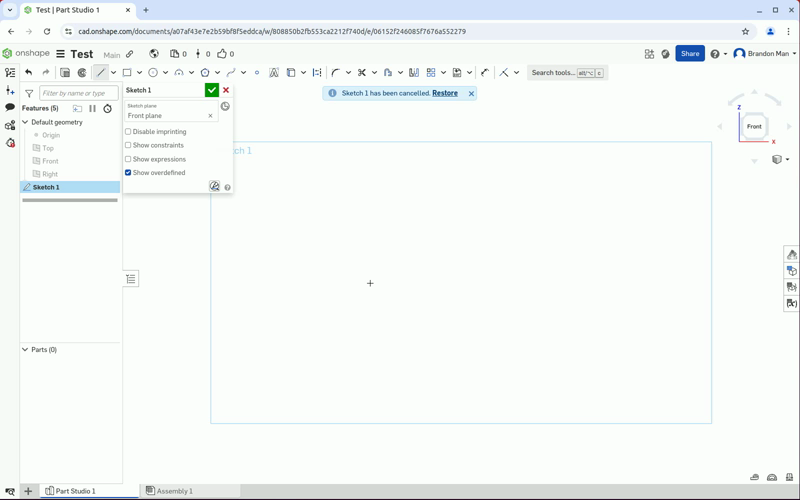
key_up(shift)
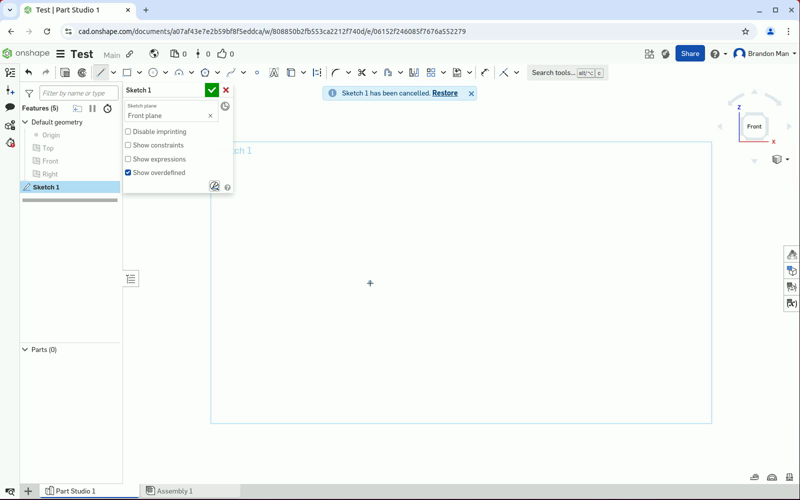
key_down(shift)
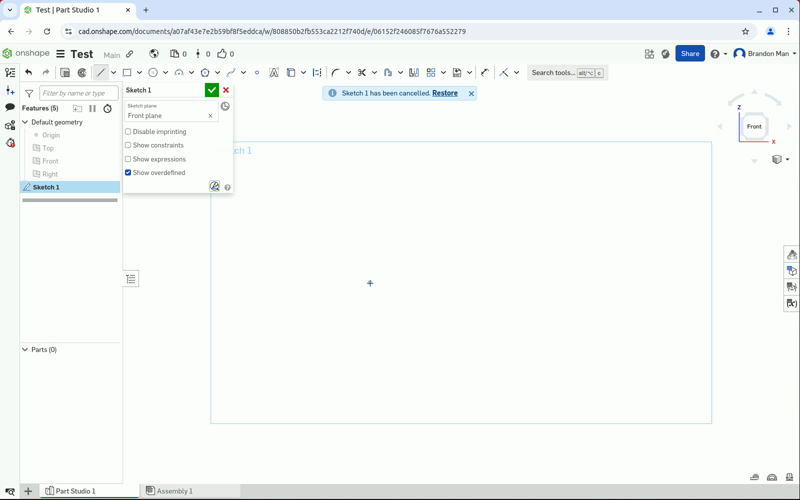
mouse_move(461, 282)
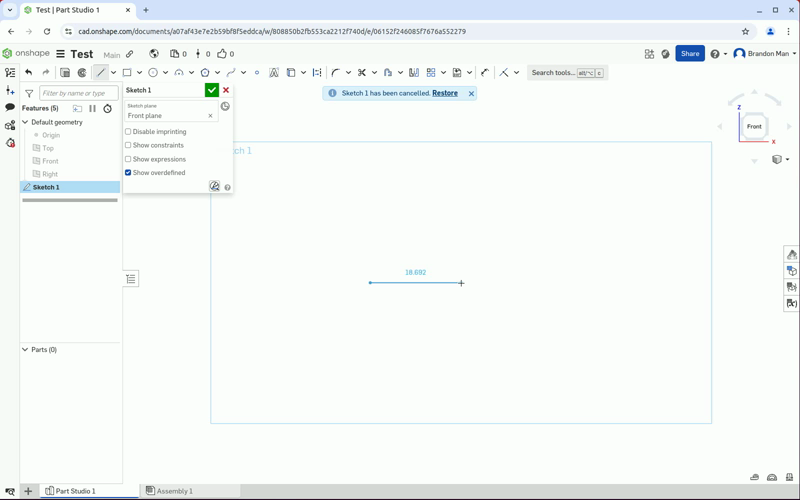
click(461, 282)
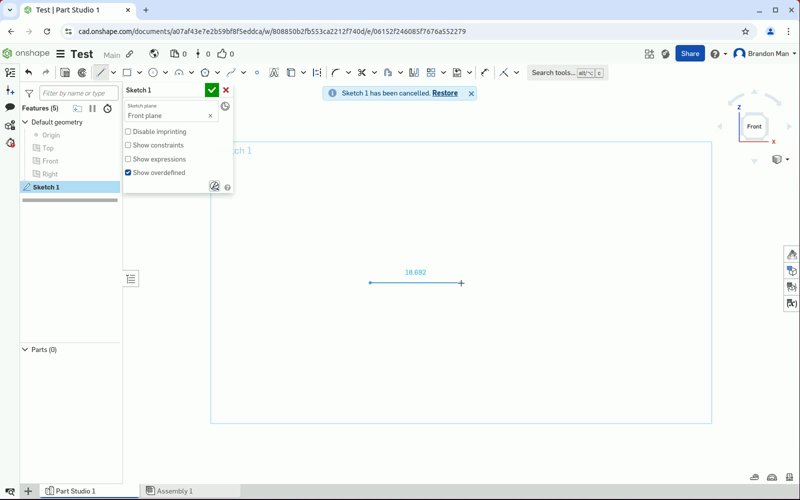
key_up(shift)
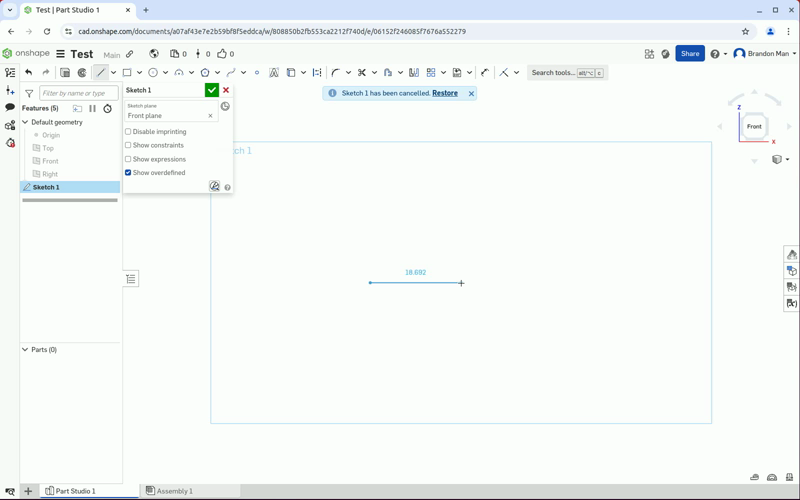
key_down(shift)
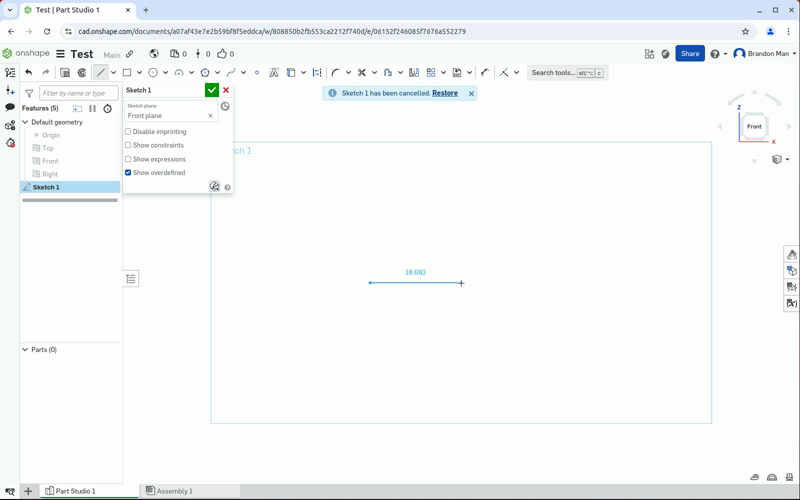
mouse_move(461, 192)
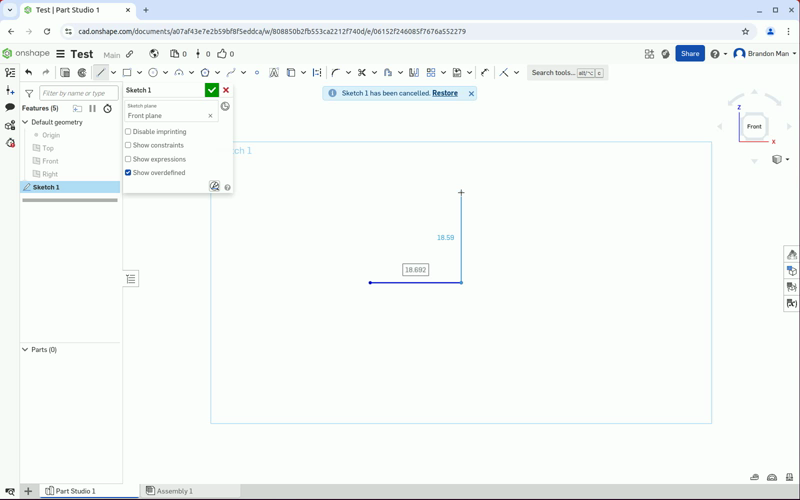
click(461, 192)
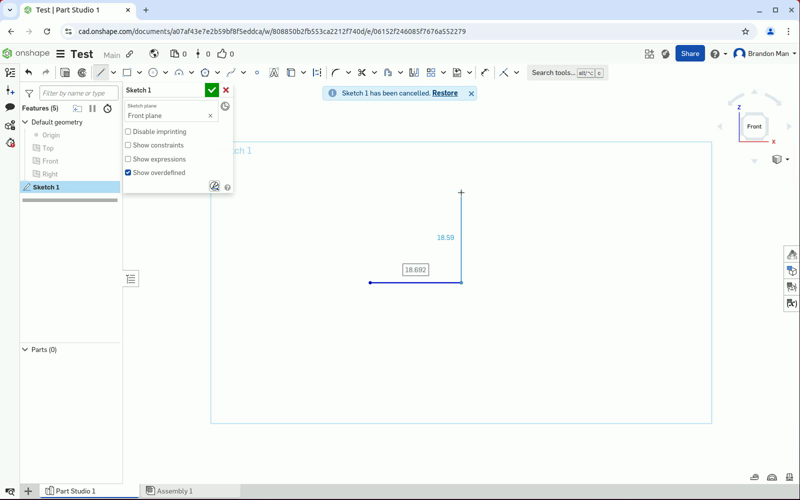
key_up(shift)
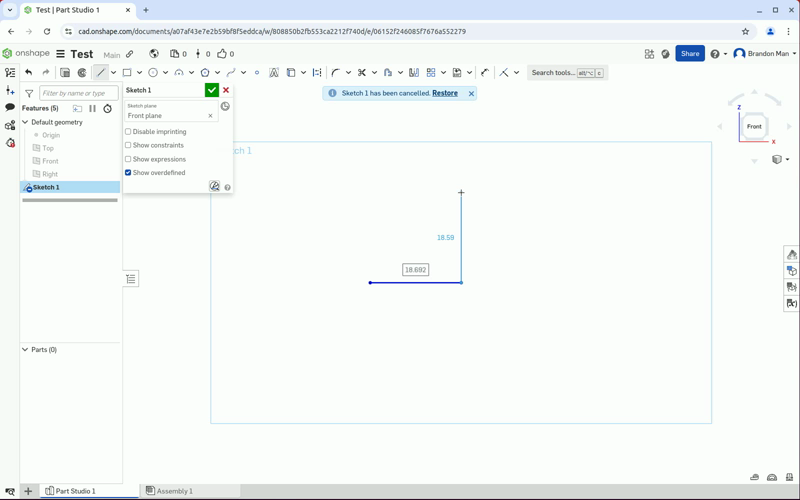
key_down(shift)
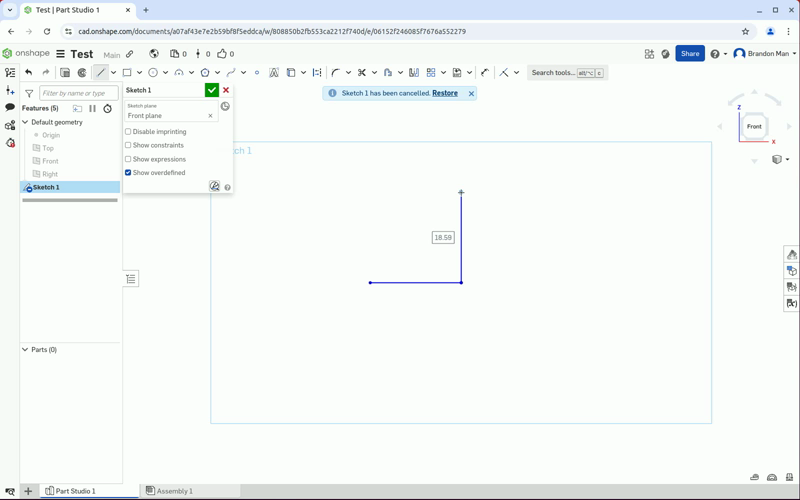
mouse_move(370, 192)
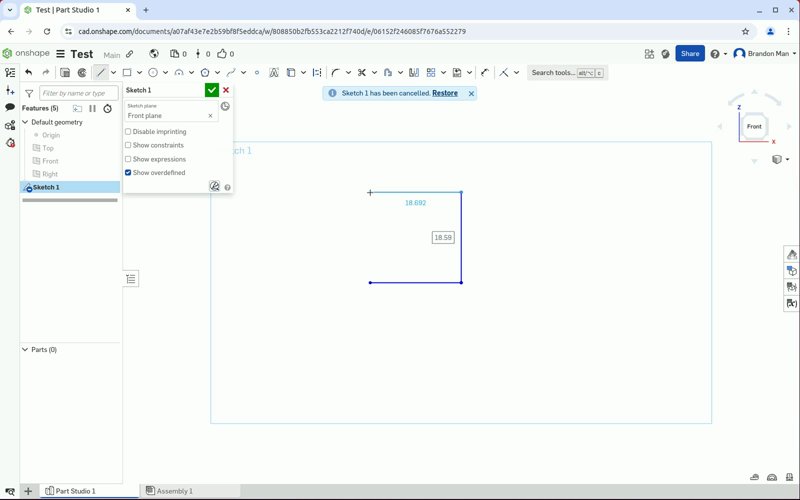
click(370, 192)
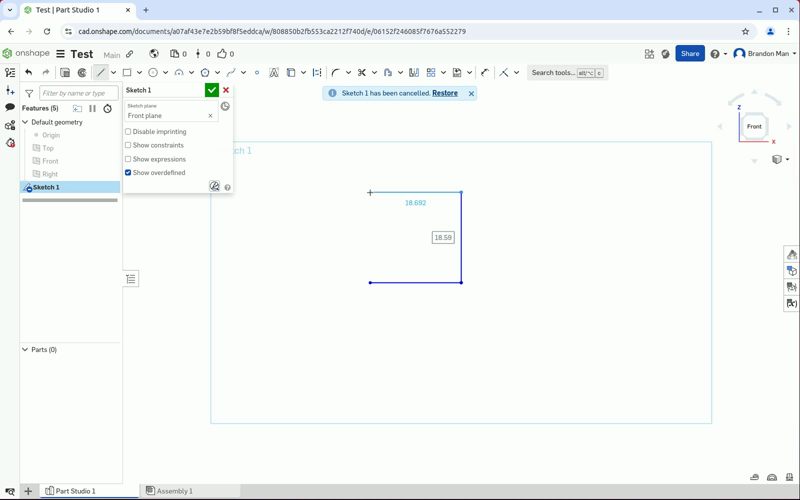
key_up(shift)
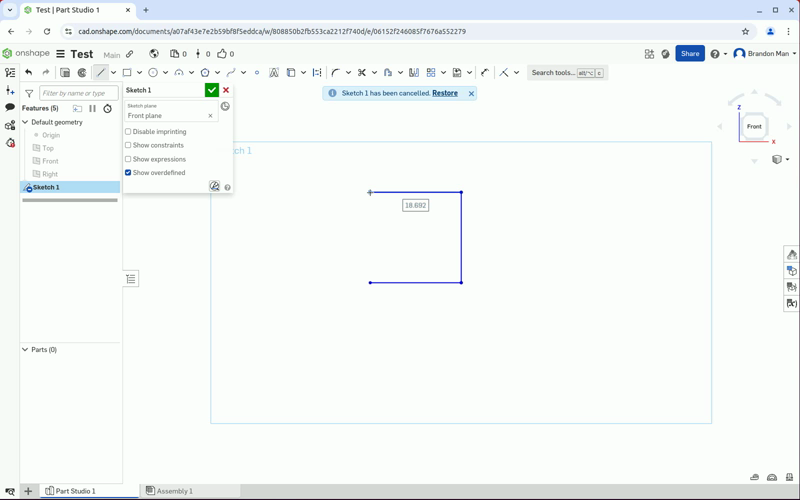
key_down(shift)
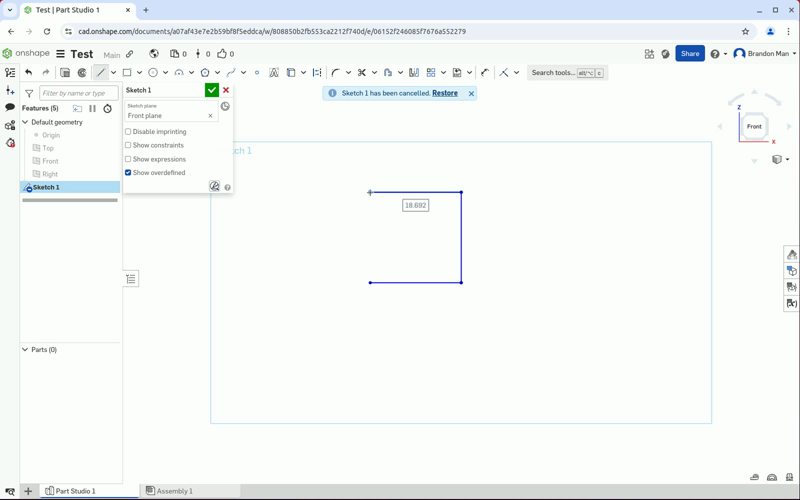
mouse_move(370, 282)
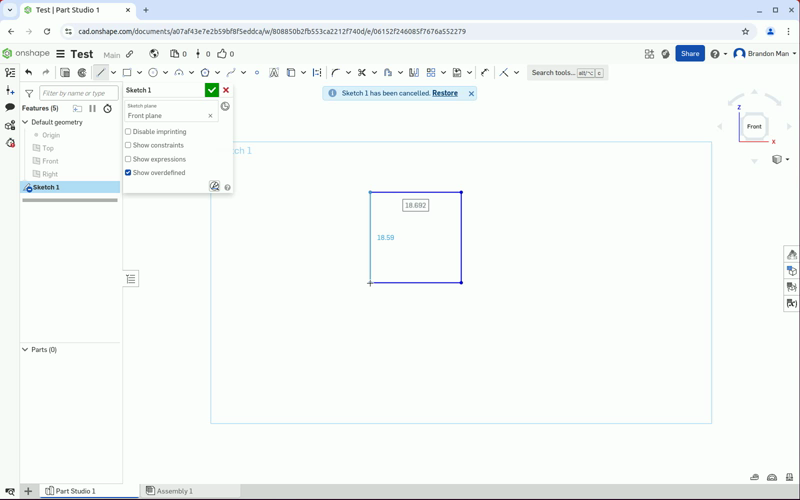
key_up(shift)
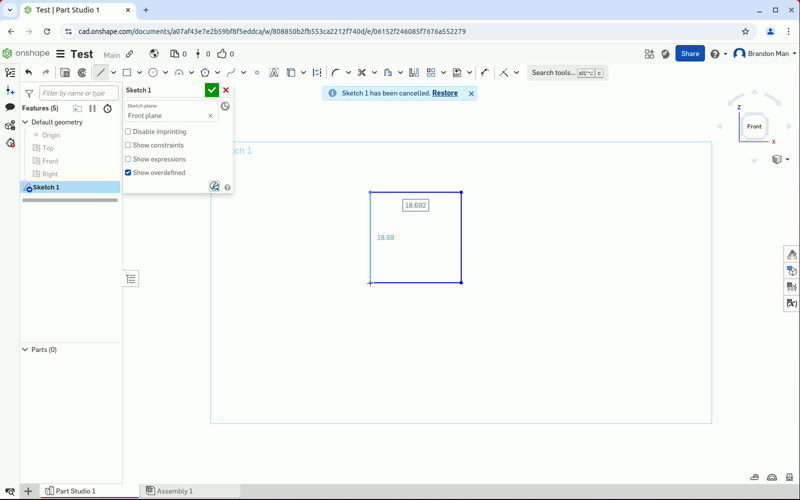
click(370, 282)
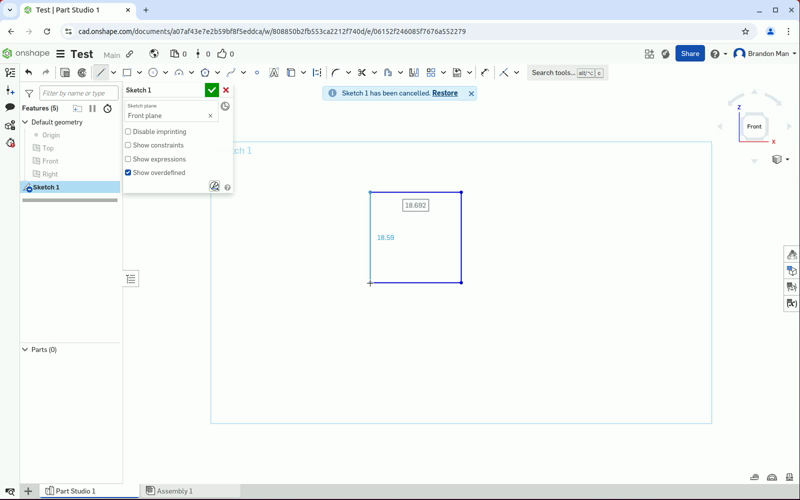
key(esc)
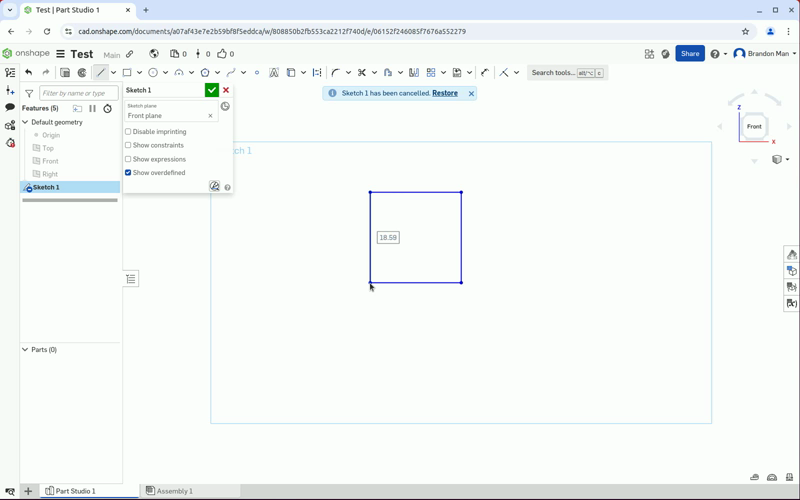
mouse_move(397, 231)
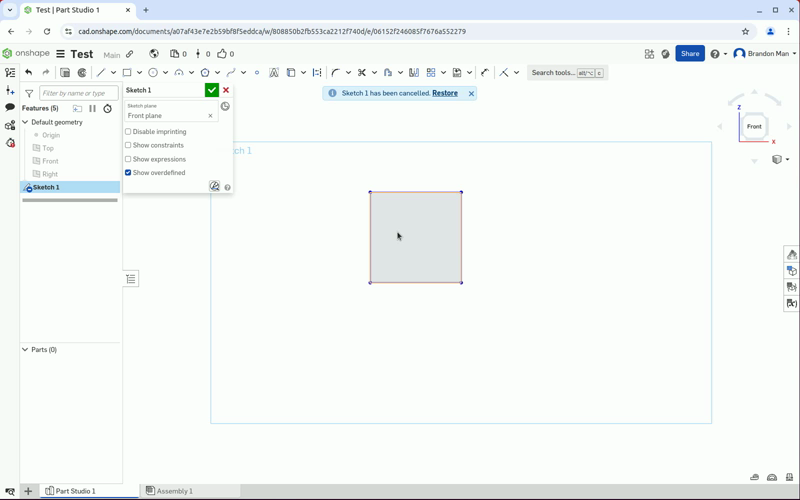
click(397, 231)
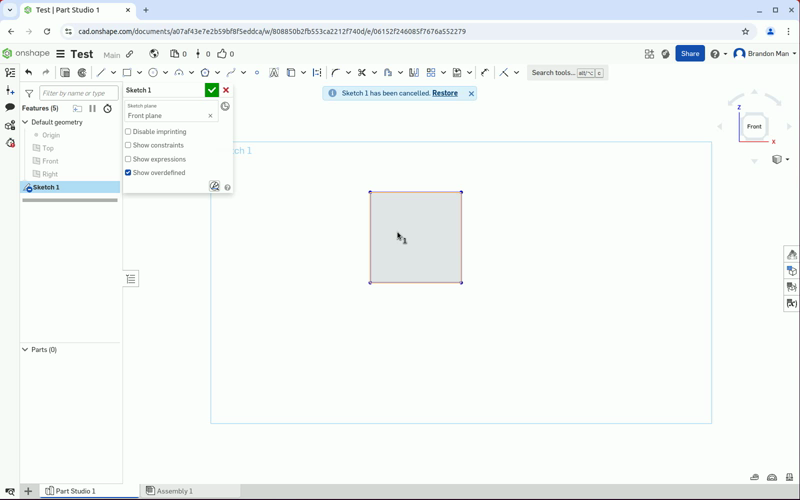
mouse_move(73, 352)
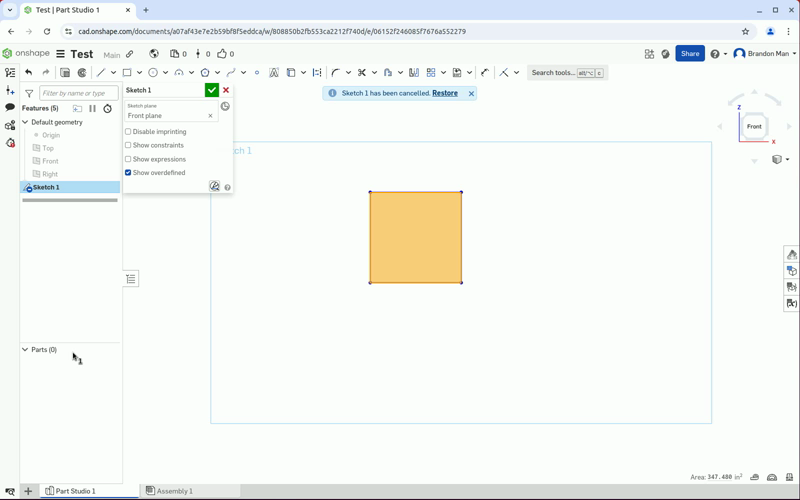
key(shift+y)
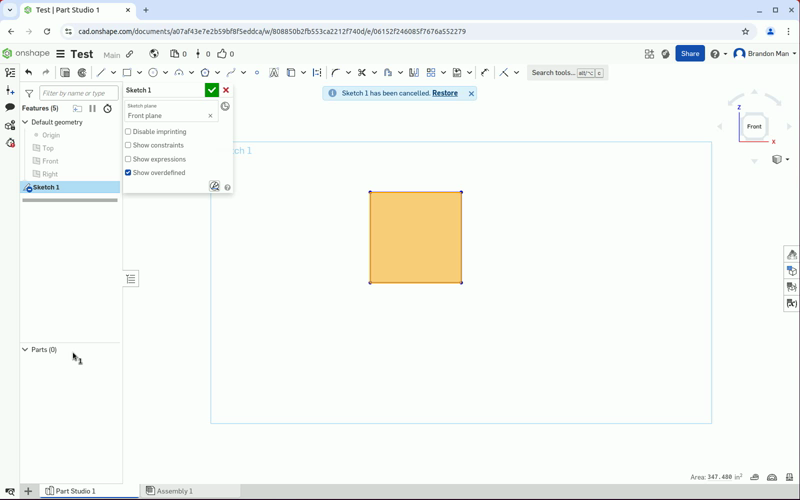
key(shift+e)
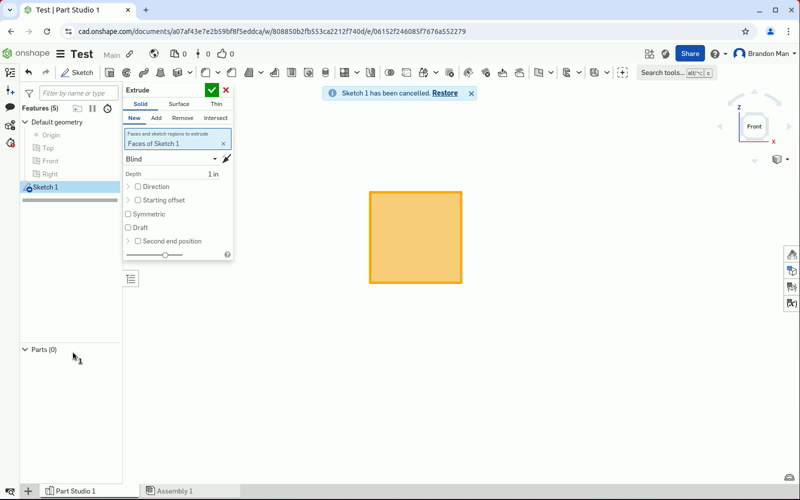
mouse_move(143, 106)
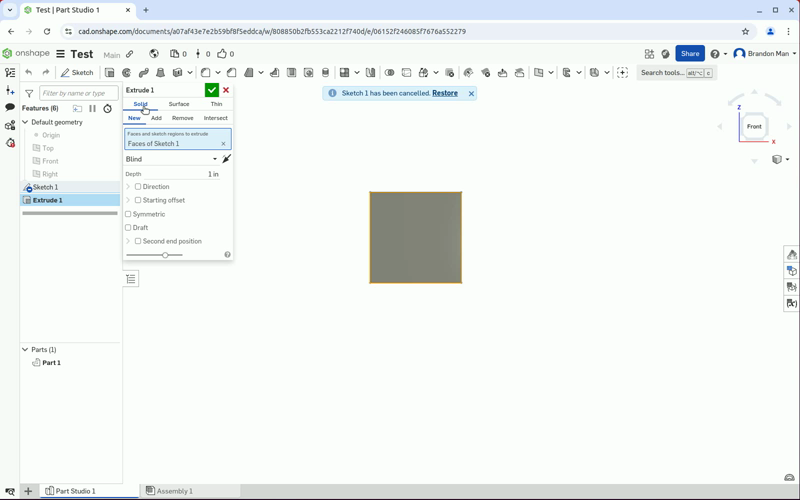
click(143, 106)
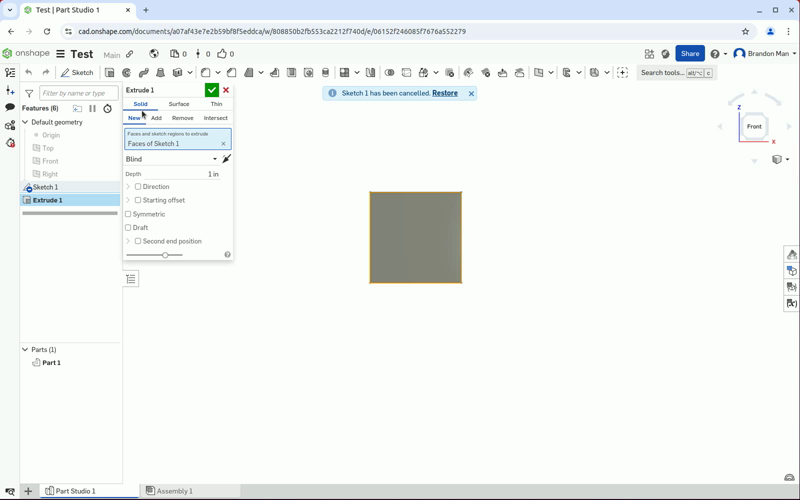
mouse_move(137, 120)
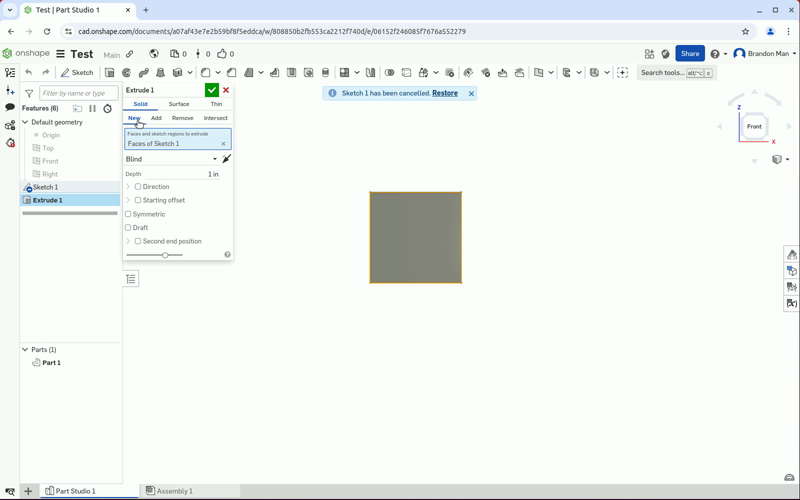
click(137, 120)
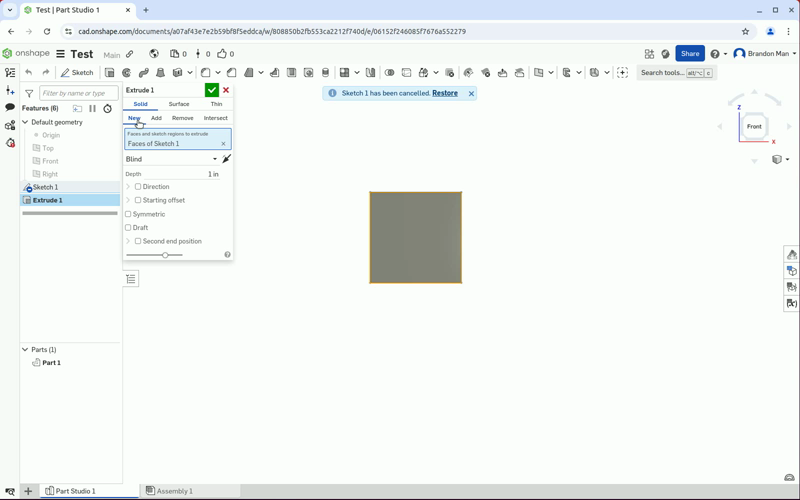
key(tab, 4)
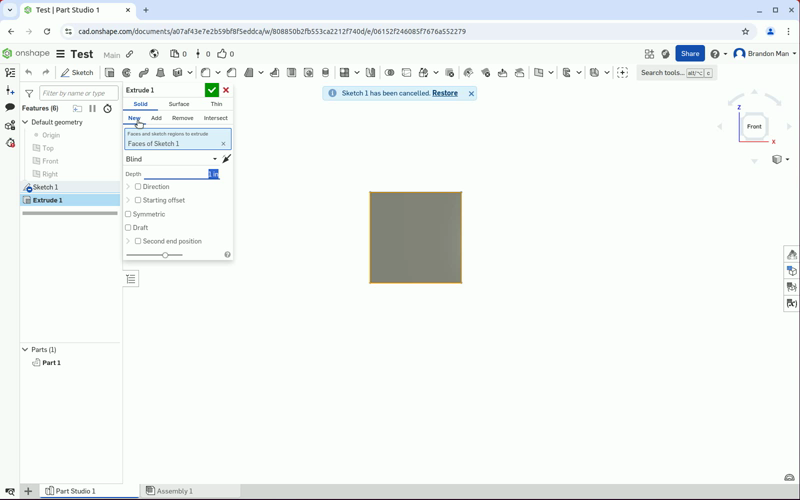
text(18.535)
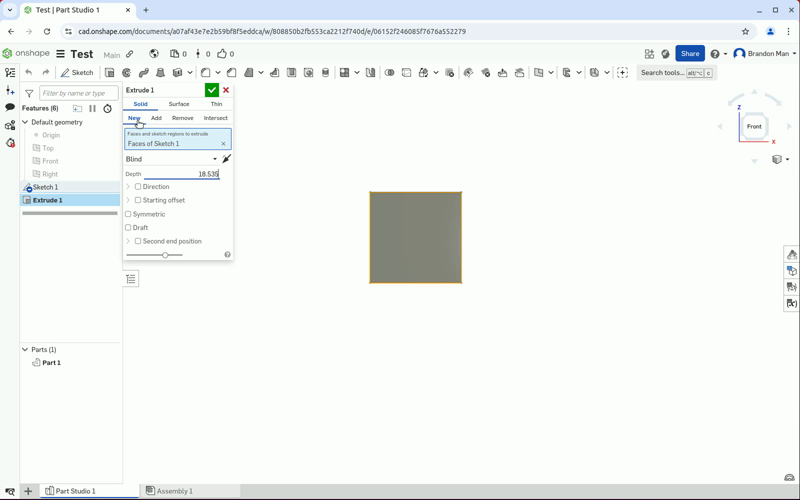
key(enter)
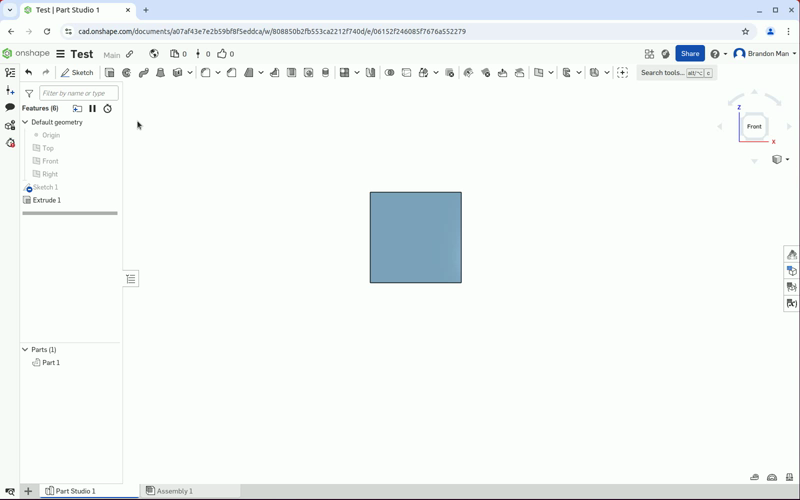
key(shift+h)
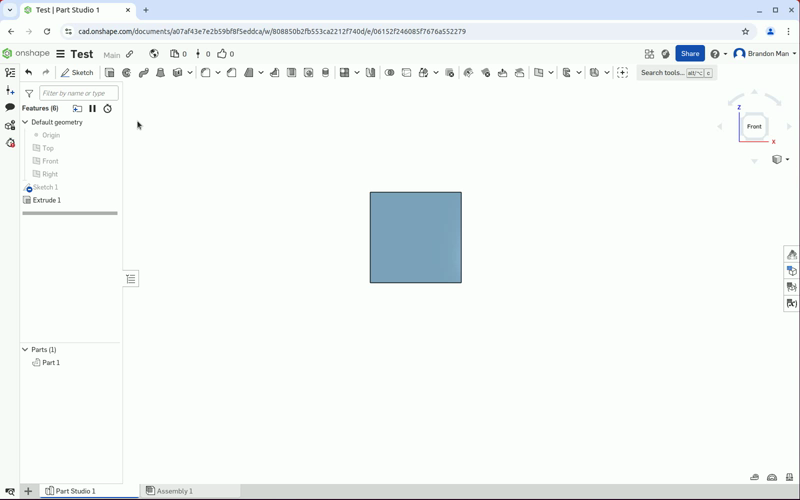
key(shift+h)
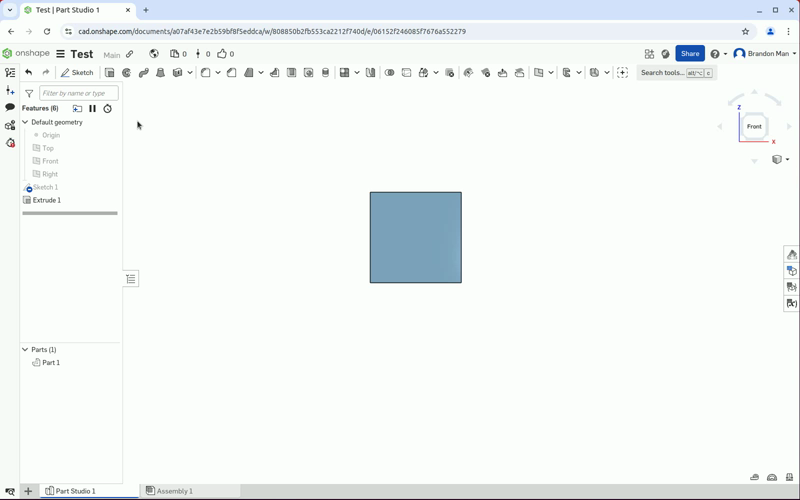
mouse_move(73, 189)
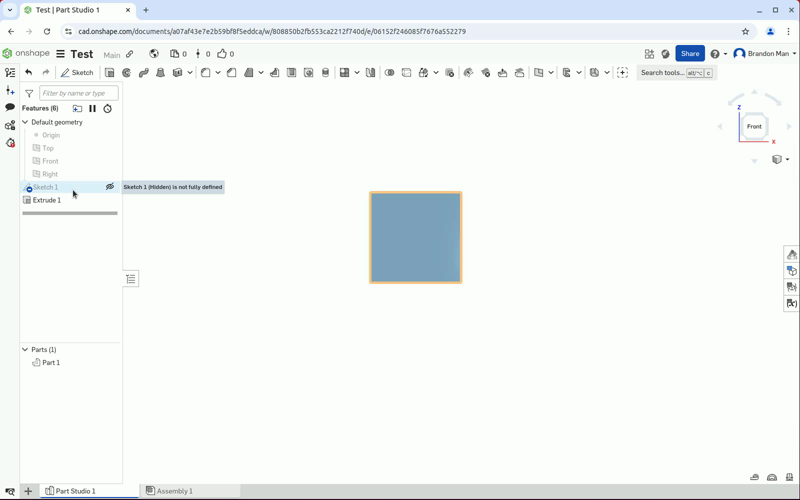
click(73, 189)
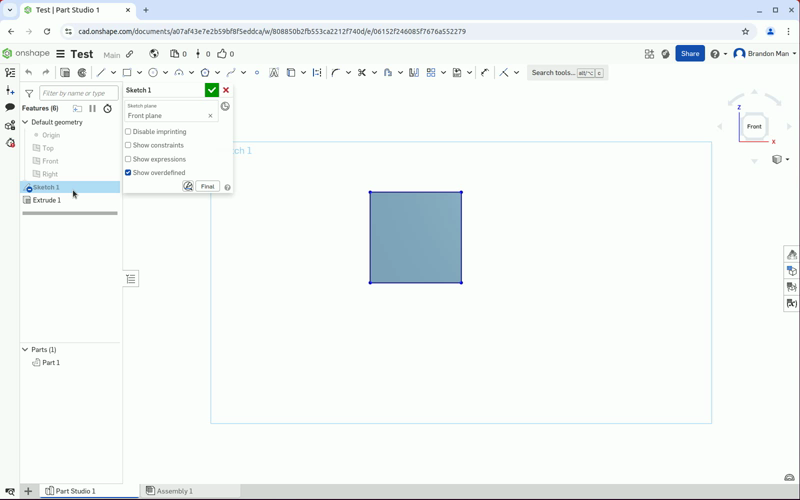
mouse_move(229, 92)
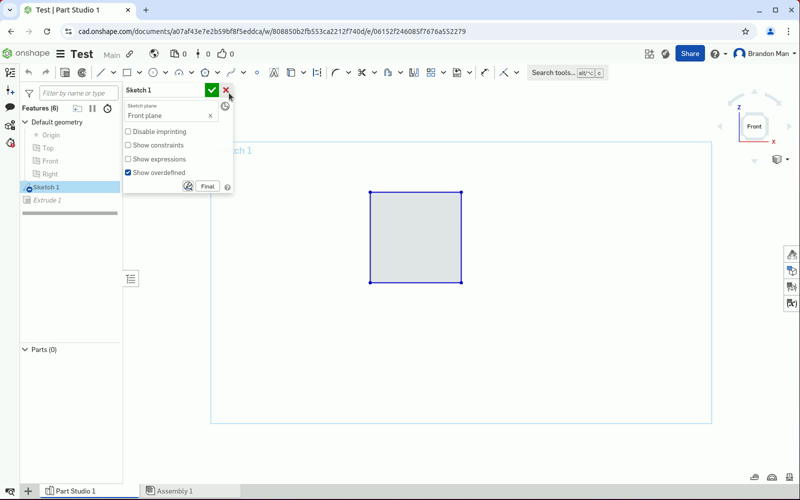
click(229, 92)
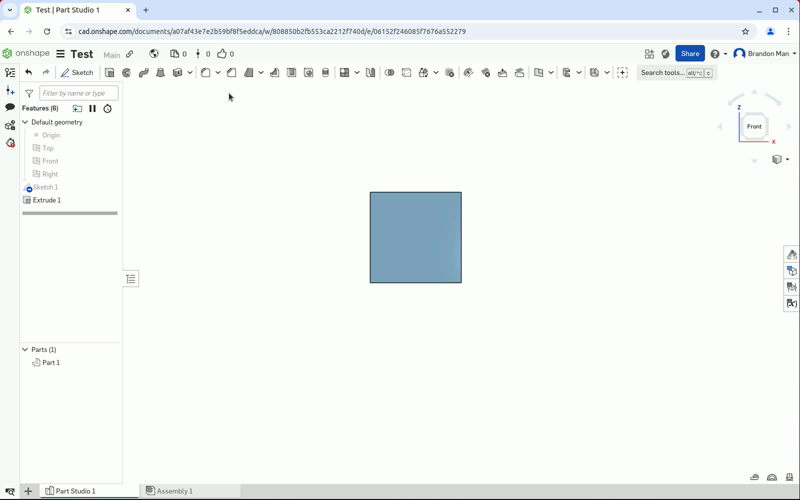
mouse_move(73, 352)
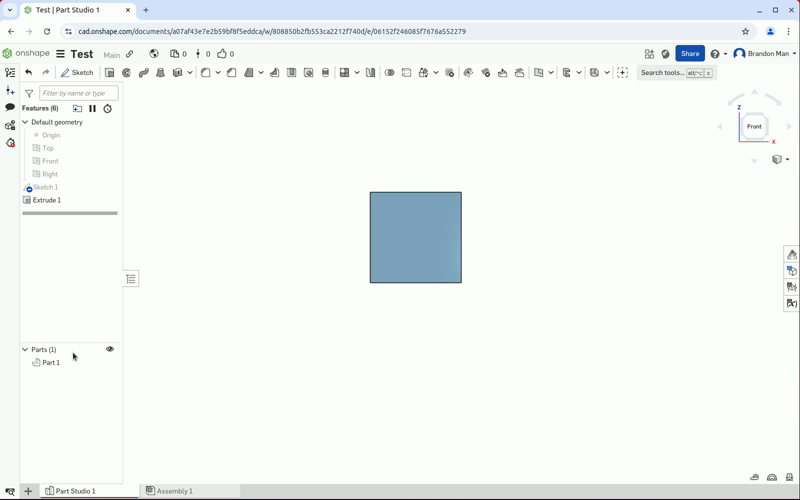
key(y)
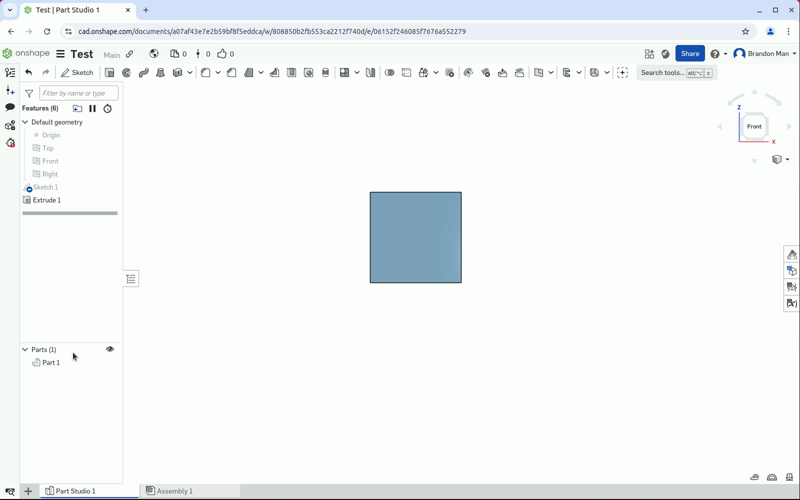
key(shift+p)
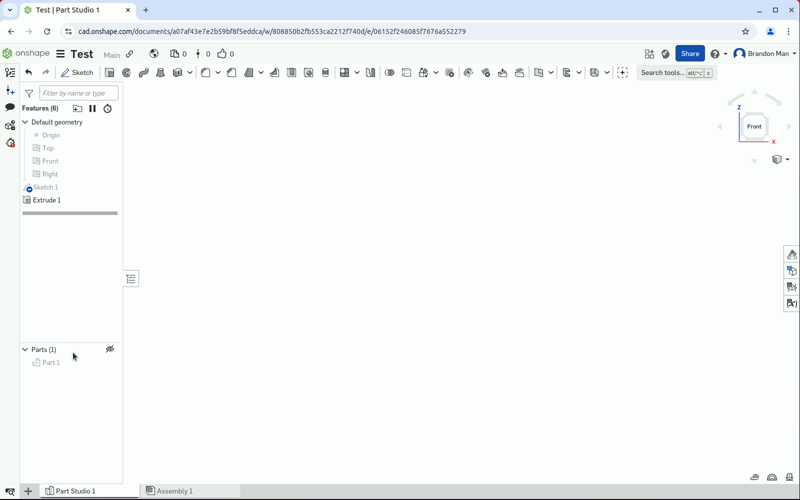
key(space)
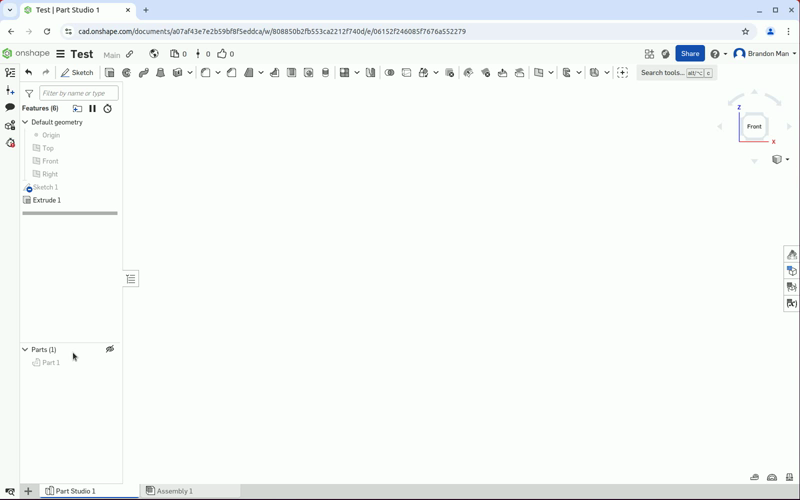
key_down(shift)
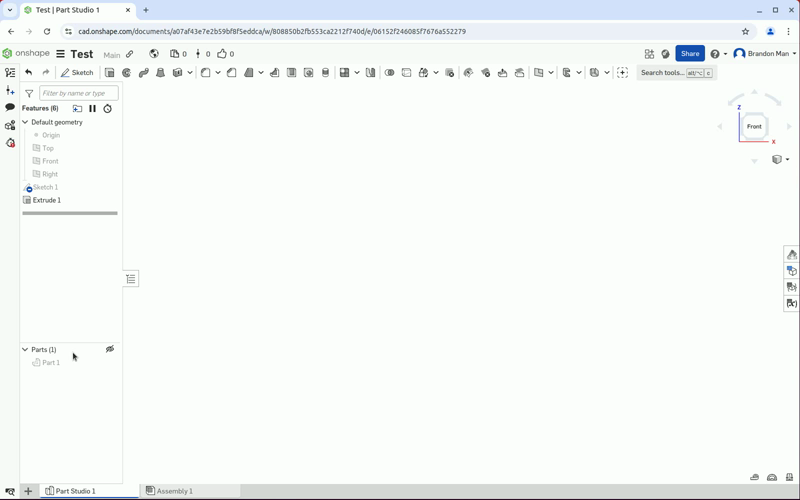
key(down)
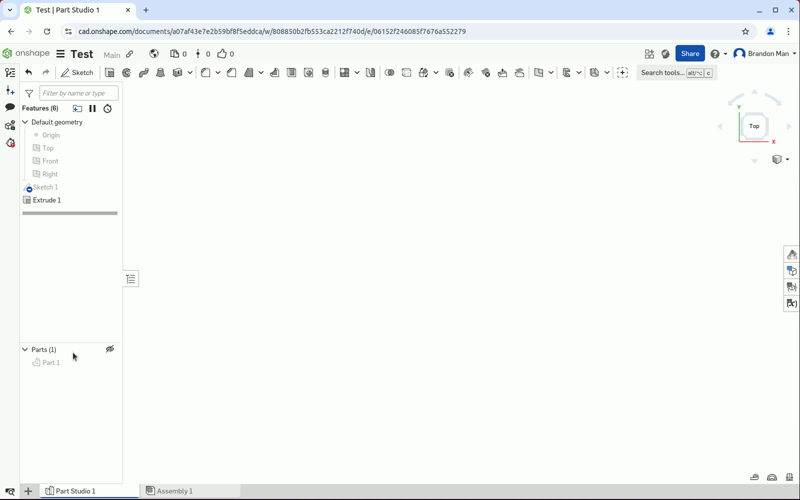
key_up(shift)
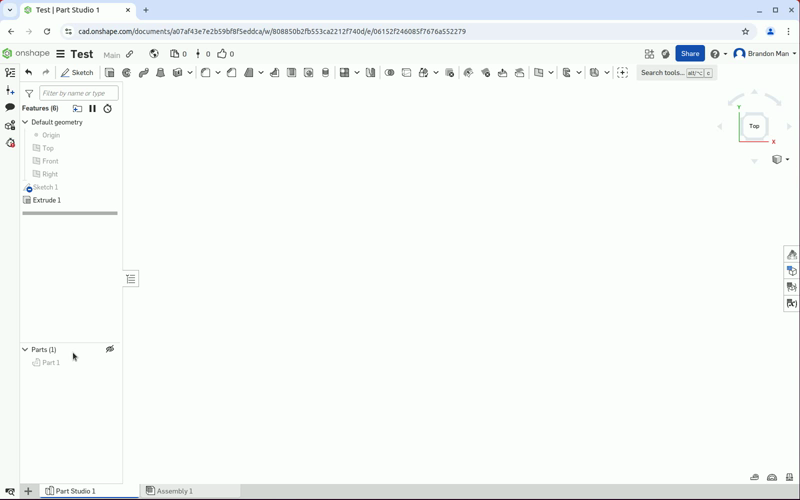
mouse_move(73, 352)
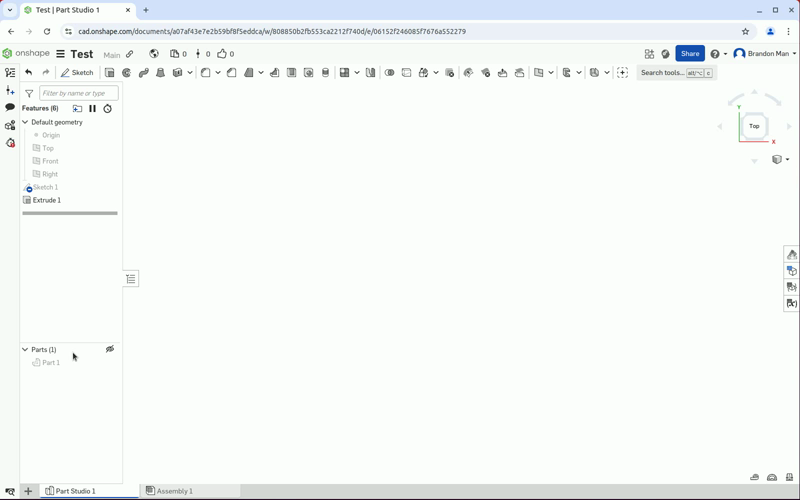
key(shift+y)
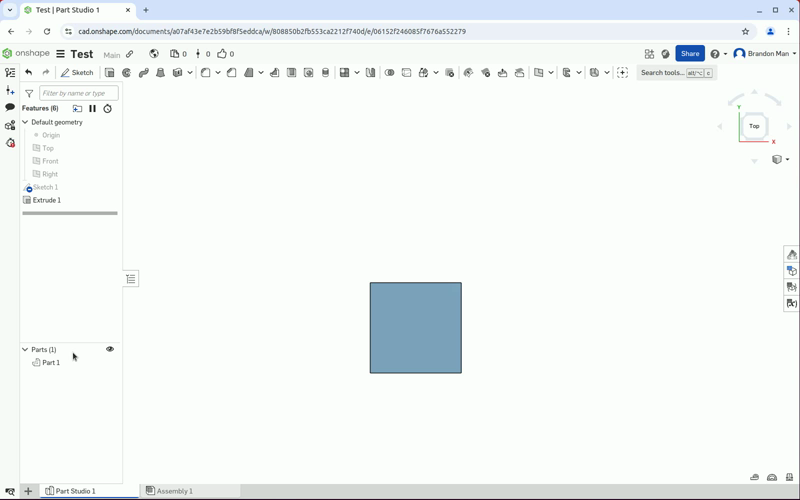
mouse_move(541, 75)
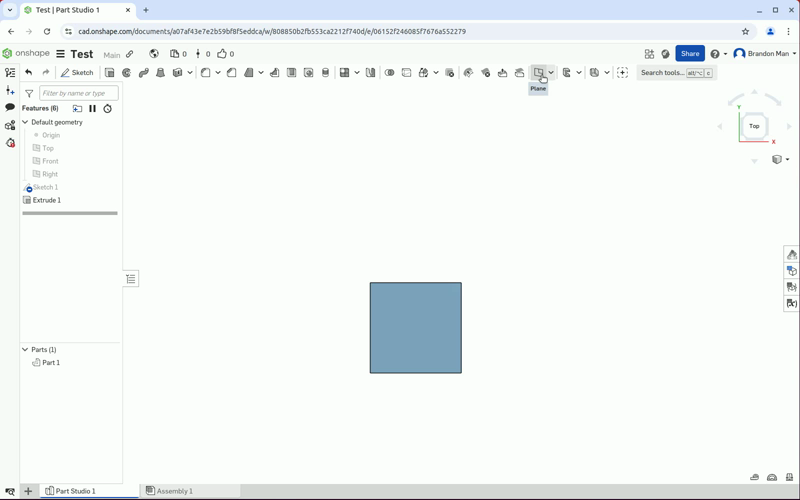
click(541, 75)
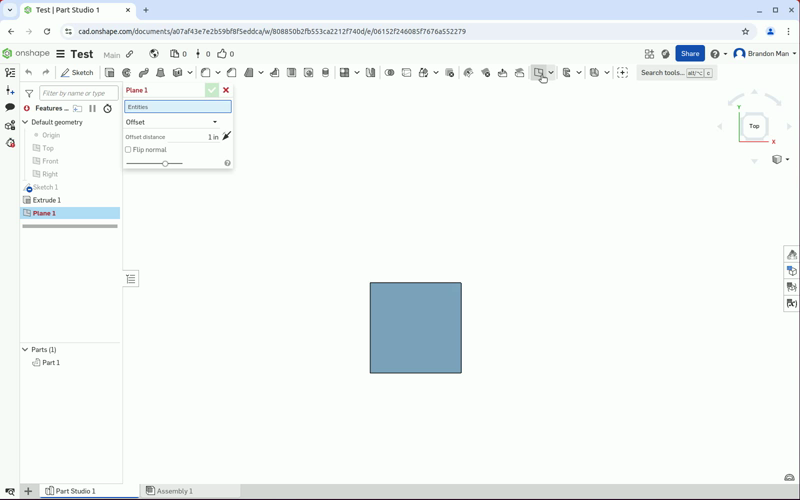
mouse_move(73, 150)
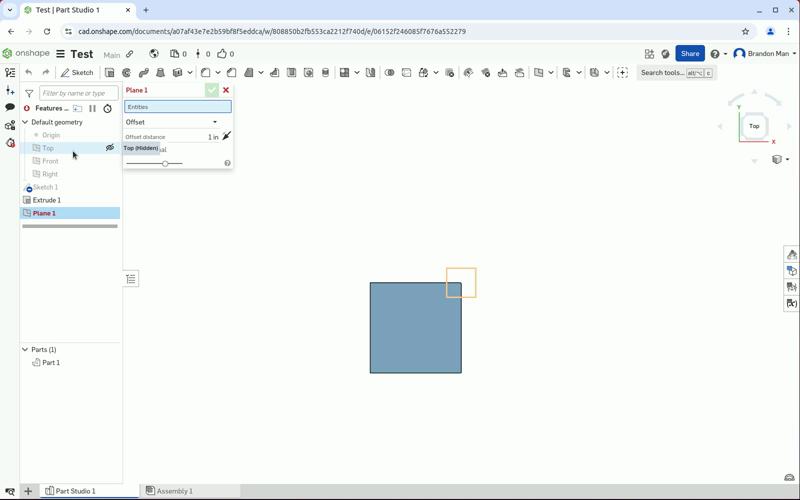
click(73, 150)
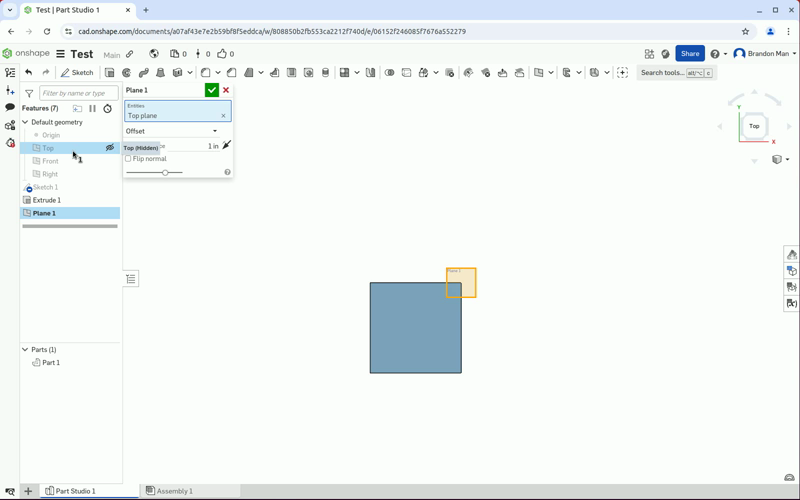
key(tab, 2)
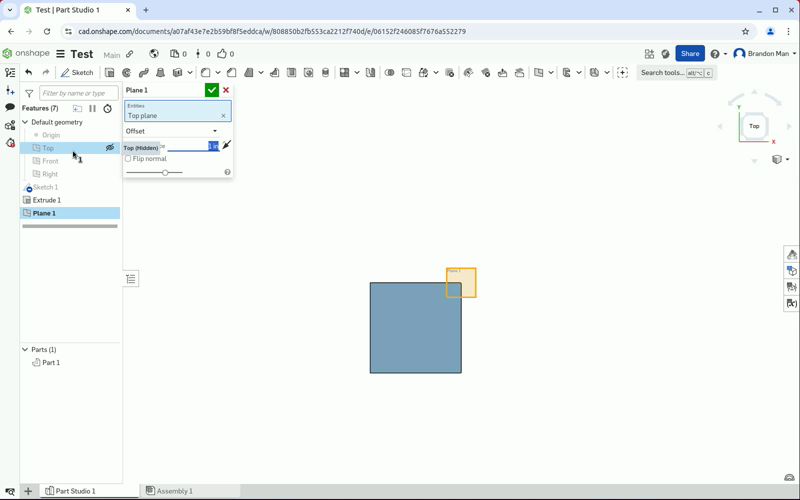
text(18.548)
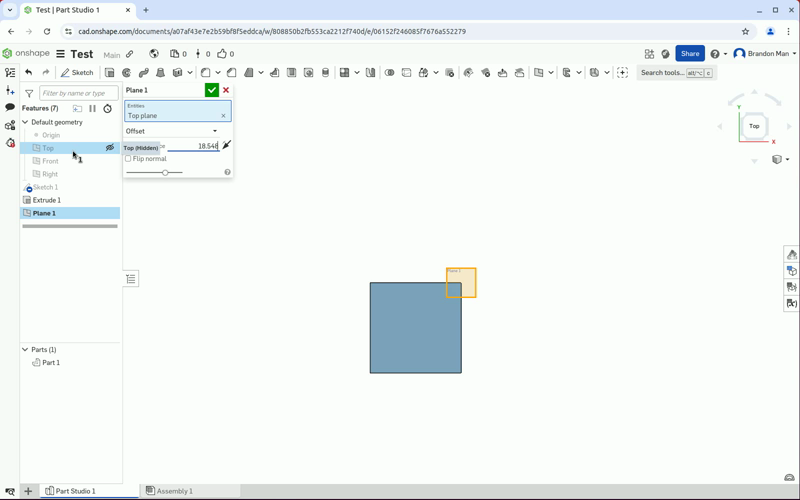
key(enter, 2)
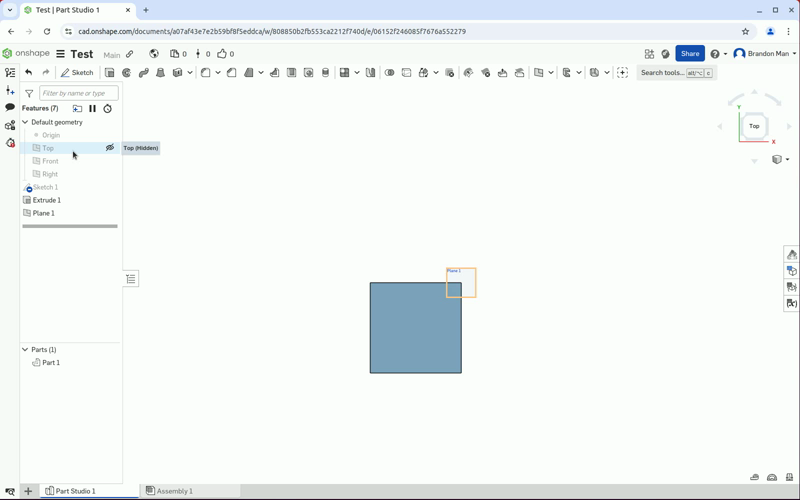
key(shift+s)
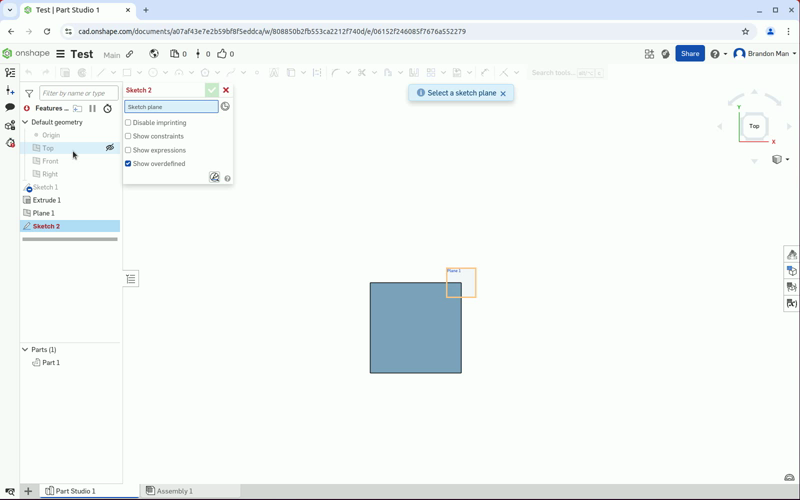
mouse_move(73, 215)
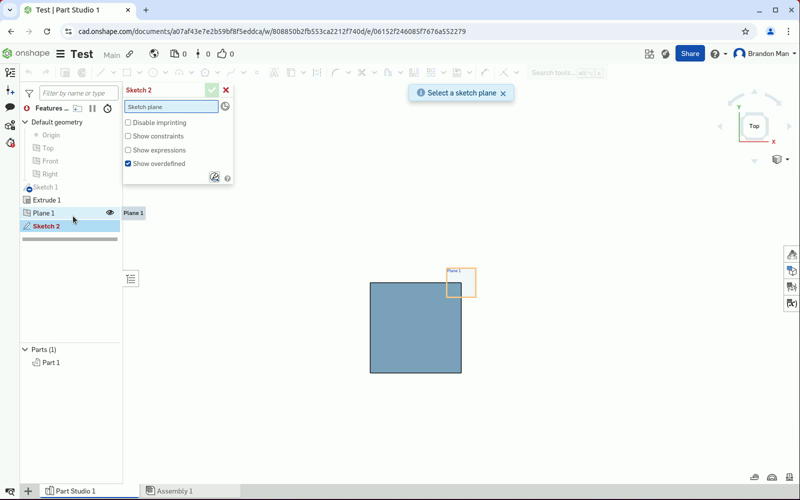
click(73, 215)
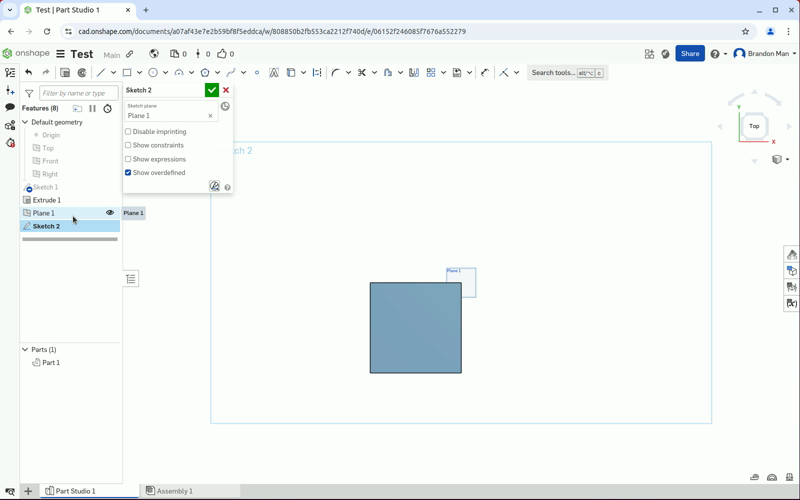
mouse_move(73, 352)
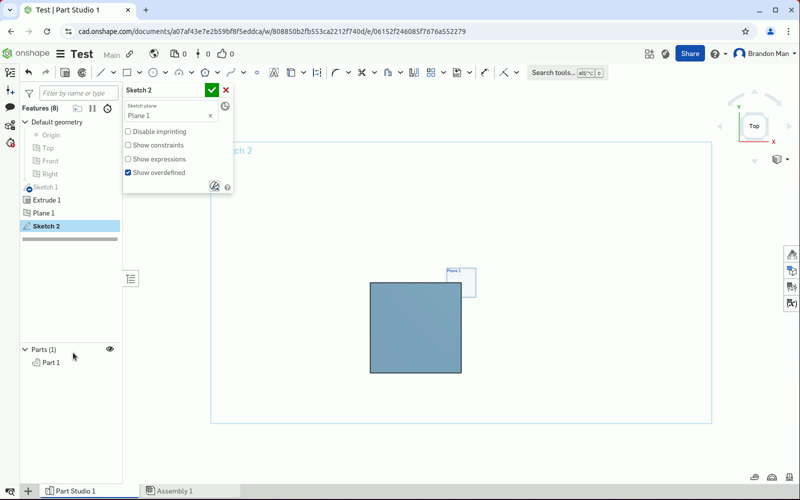
key(y)
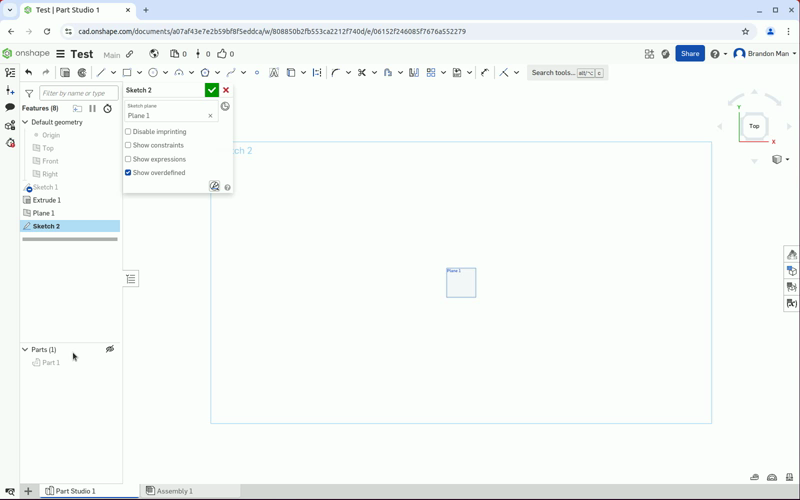
key(c)
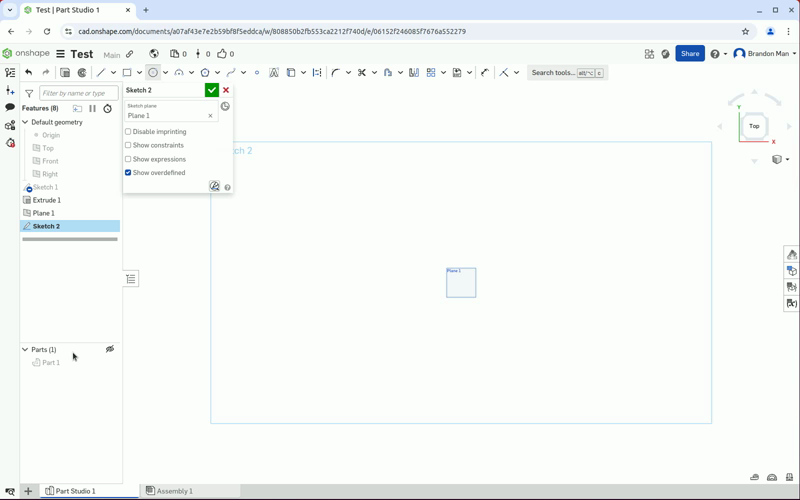
key_down(shift)
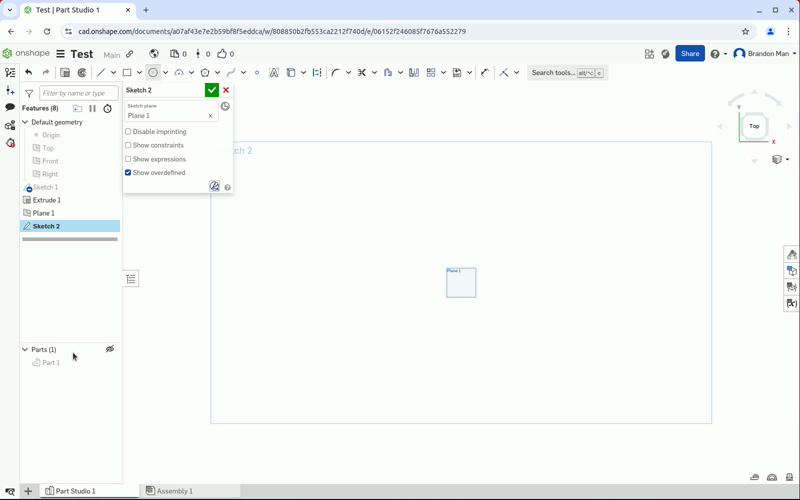
mouse_move(415, 327)
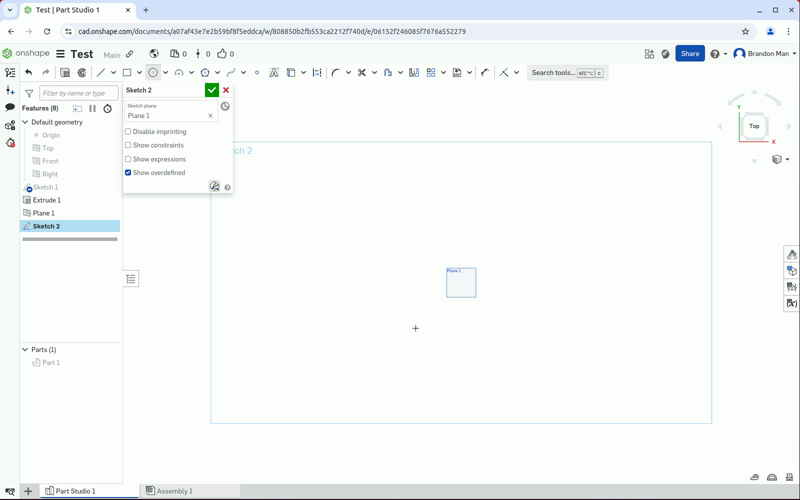
click(415, 327)
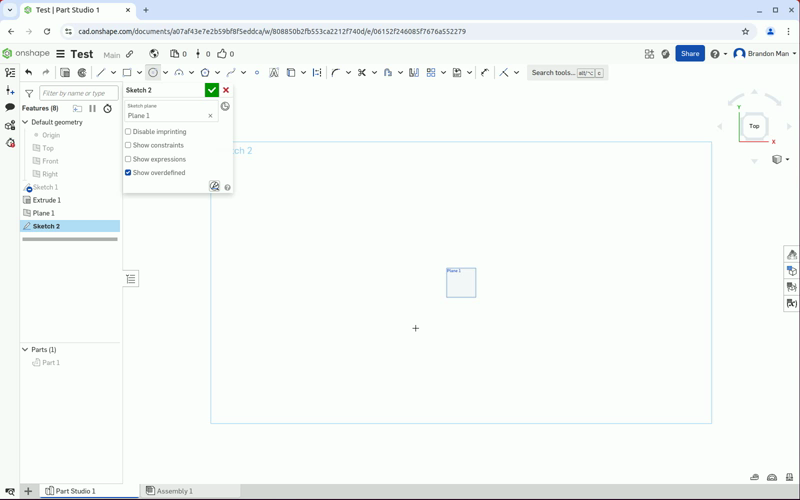
key_up(shift)
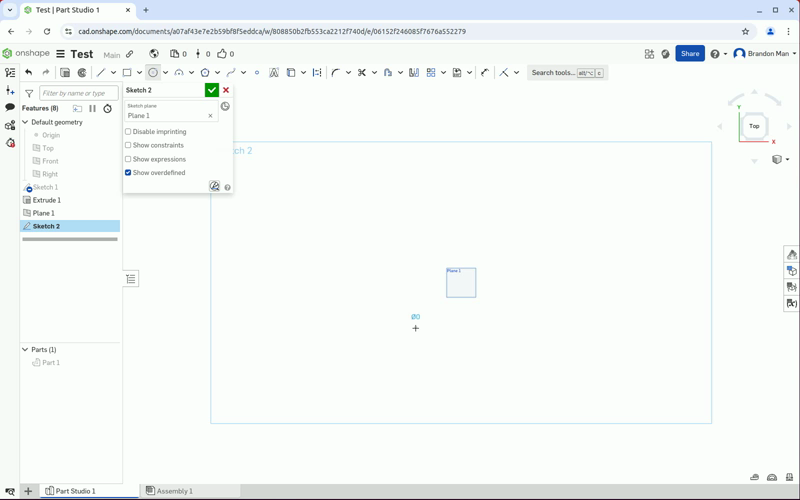
mouse_move(438, 327)
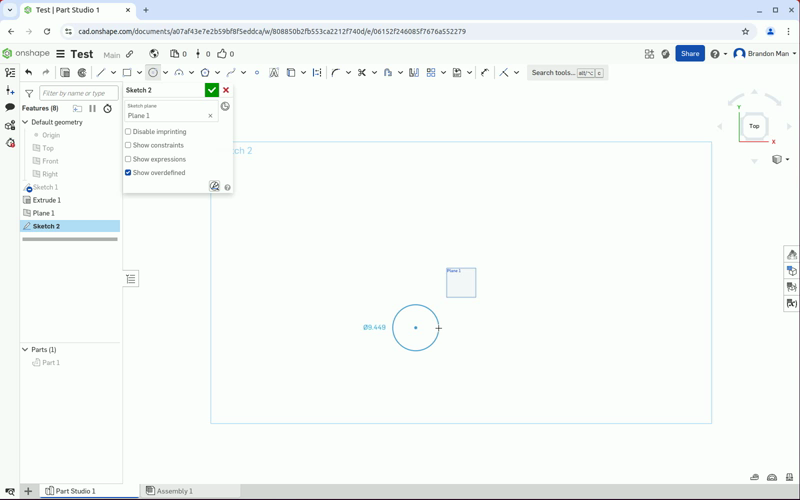
click(438, 327)
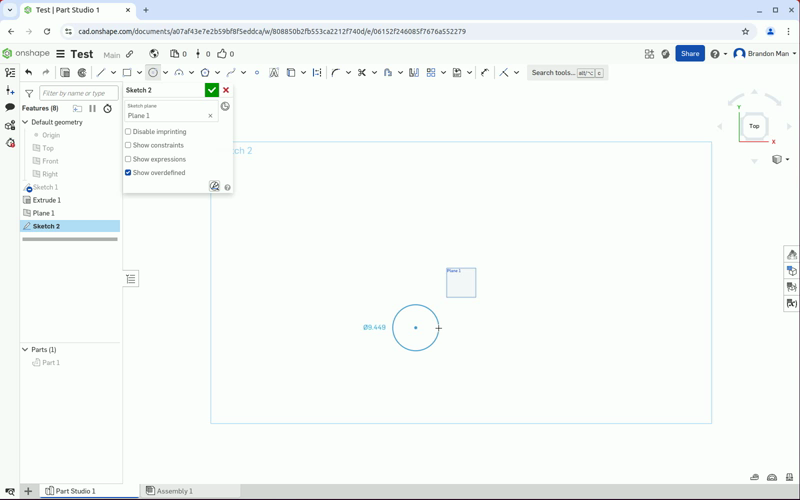
key(esc)
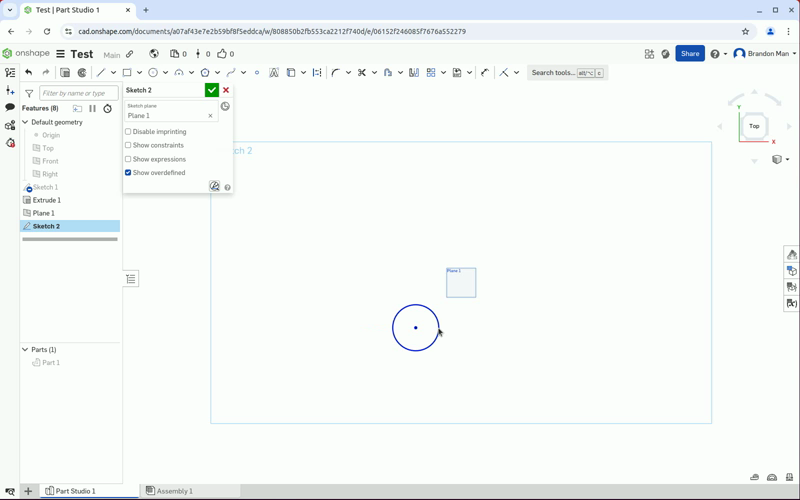
mouse_move(398, 329)
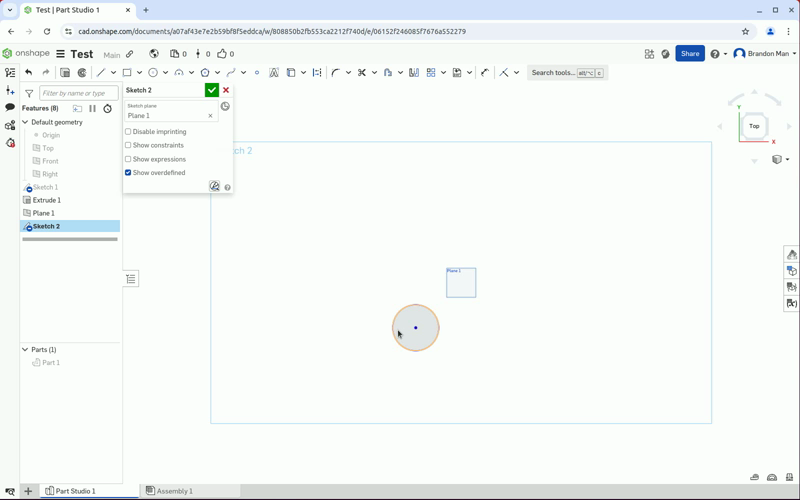
scroll(6)
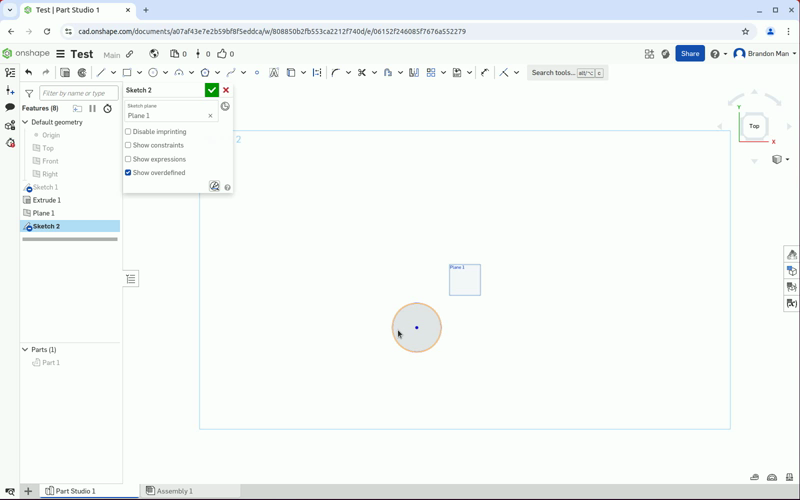
scroll(6)
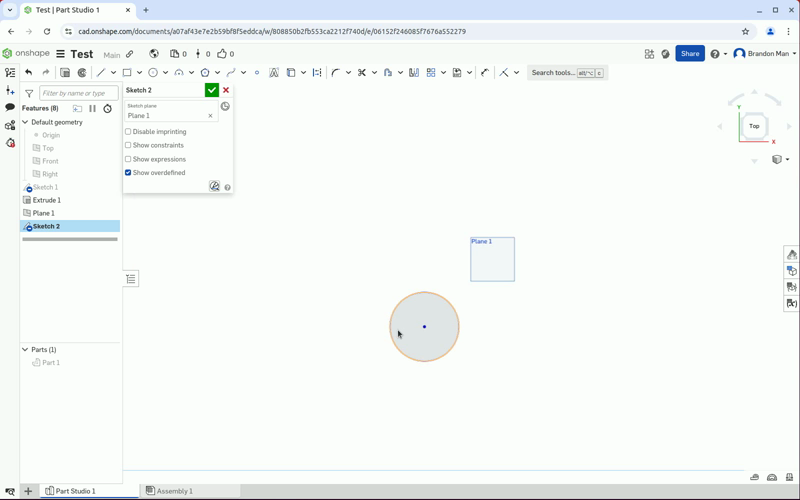
scroll(6)
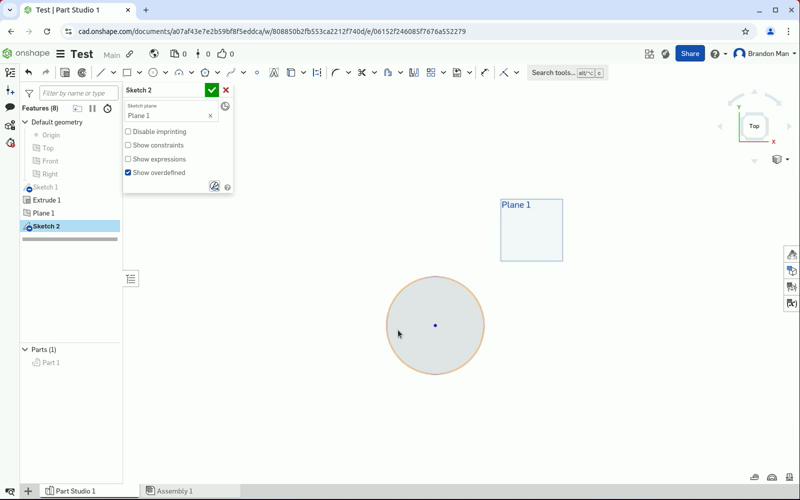
scroll(6)
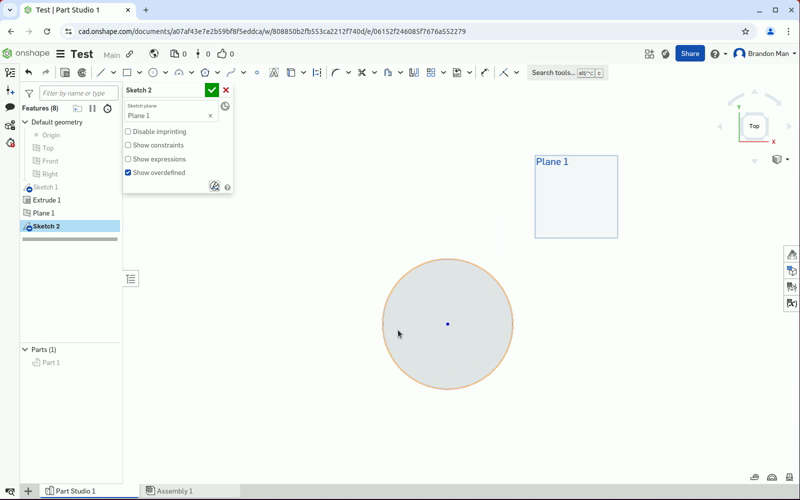
scroll(6)
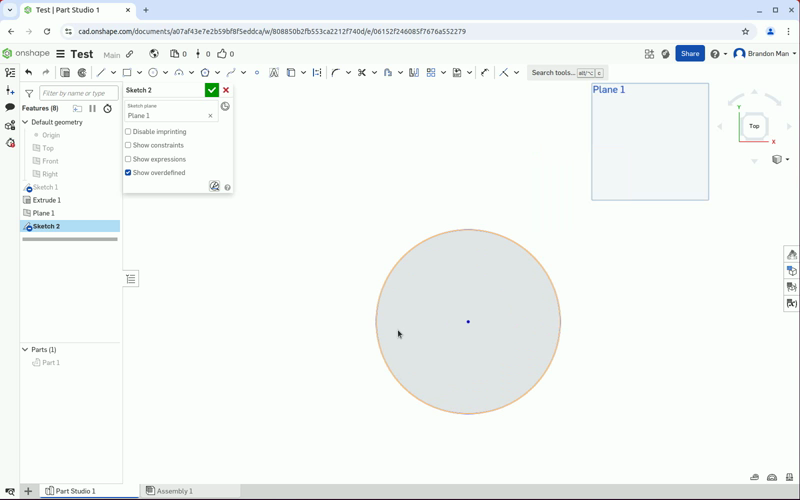
scroll(6)
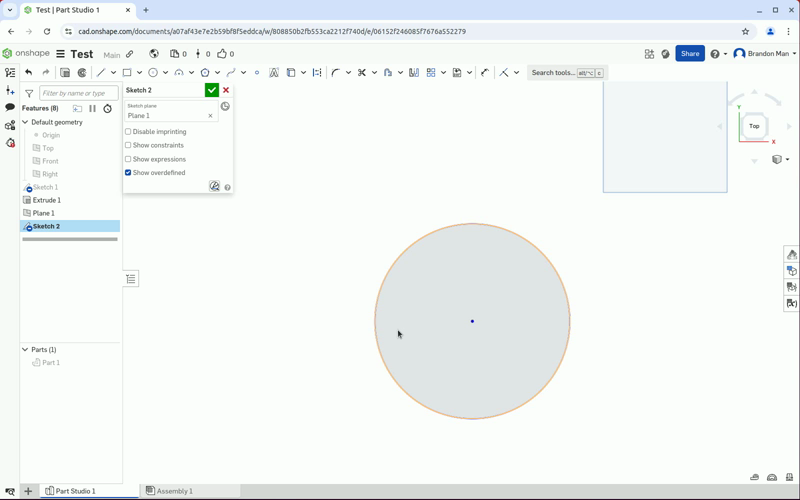
scroll(6)
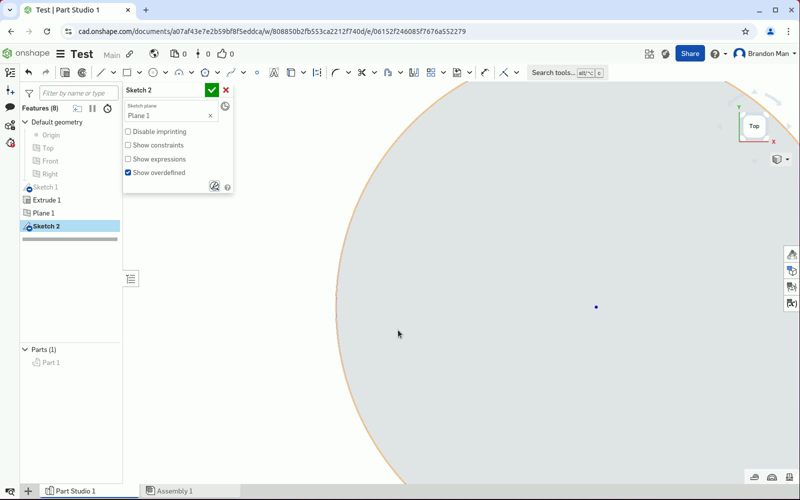
click(398, 329)
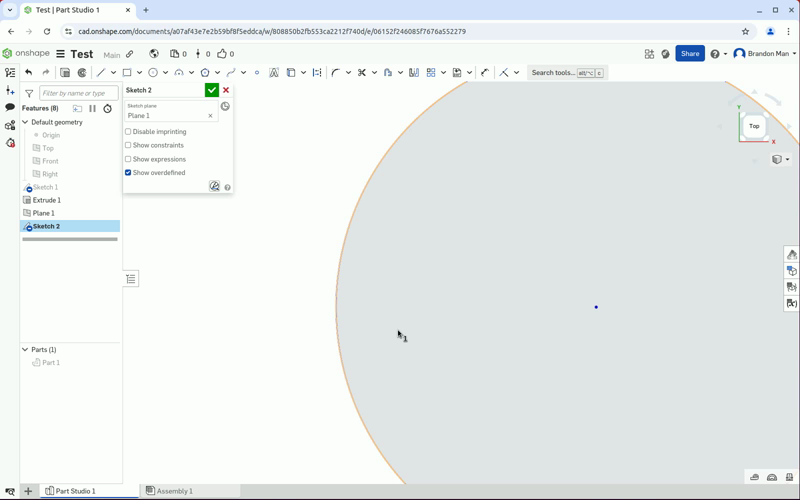
scroll(-6)
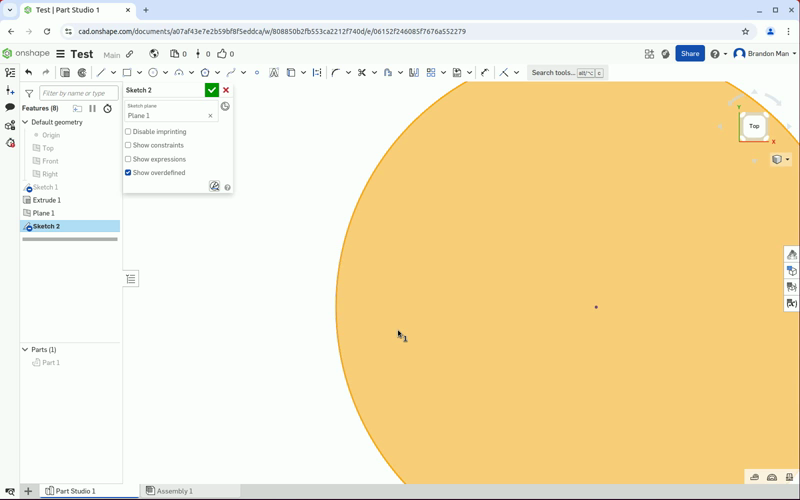
scroll(-6)
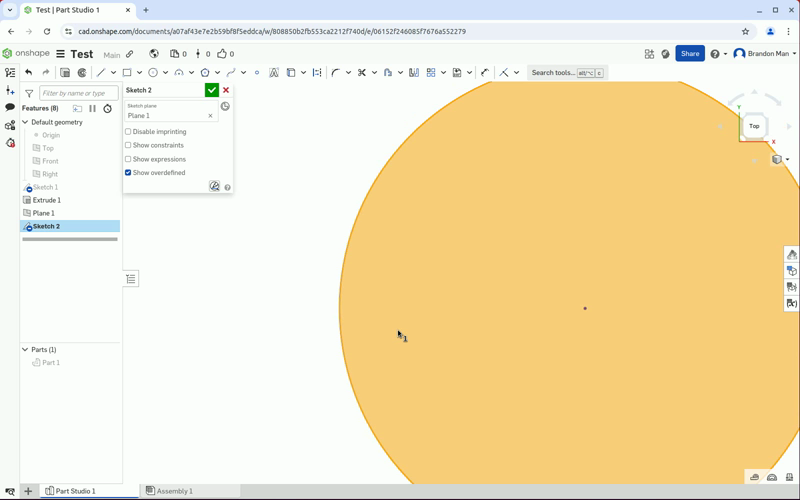
scroll(-6)
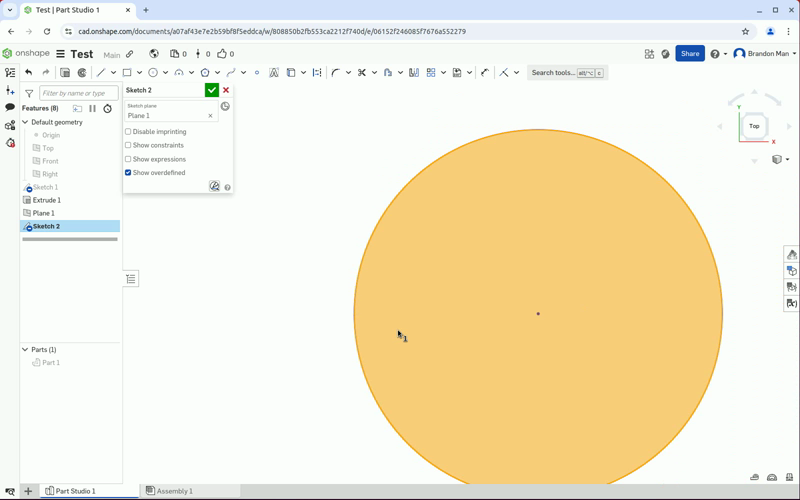
scroll(-6)
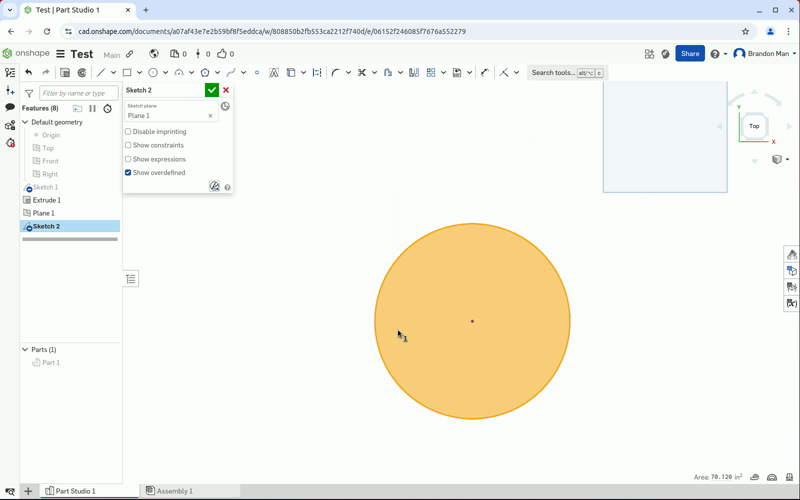
scroll(-6)
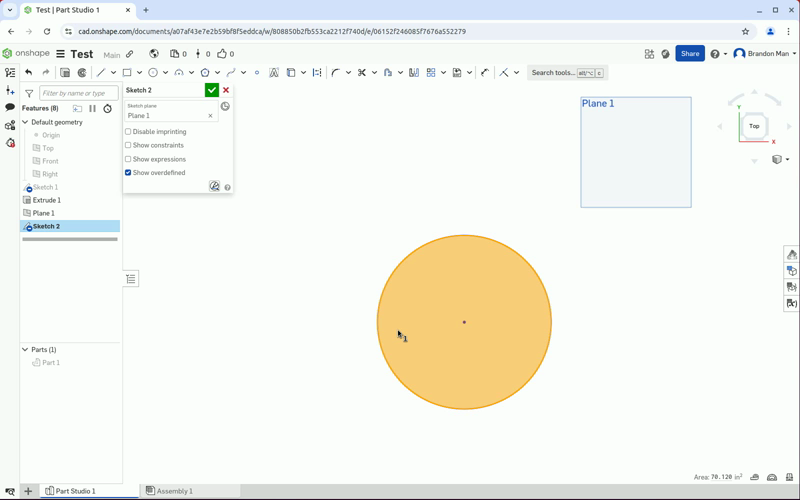
scroll(-6)
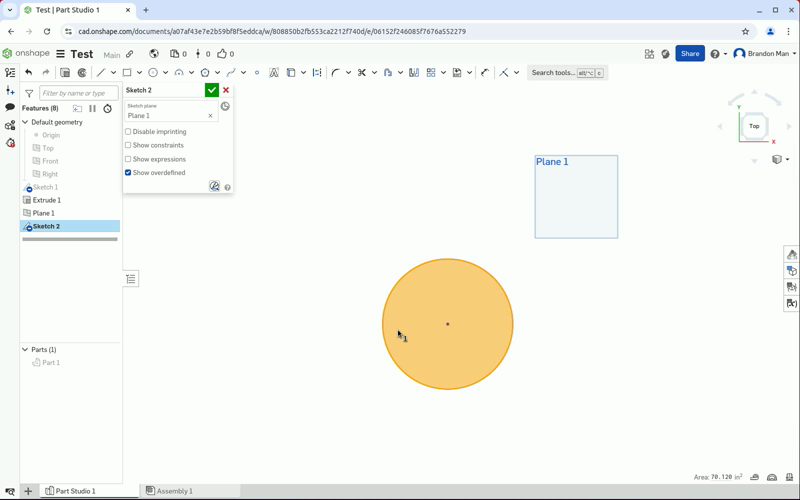
scroll(-6)
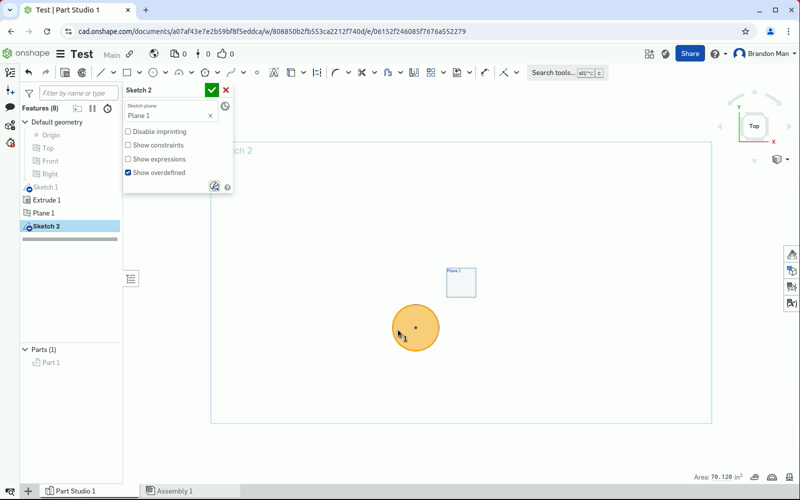
mouse_move(73, 352)
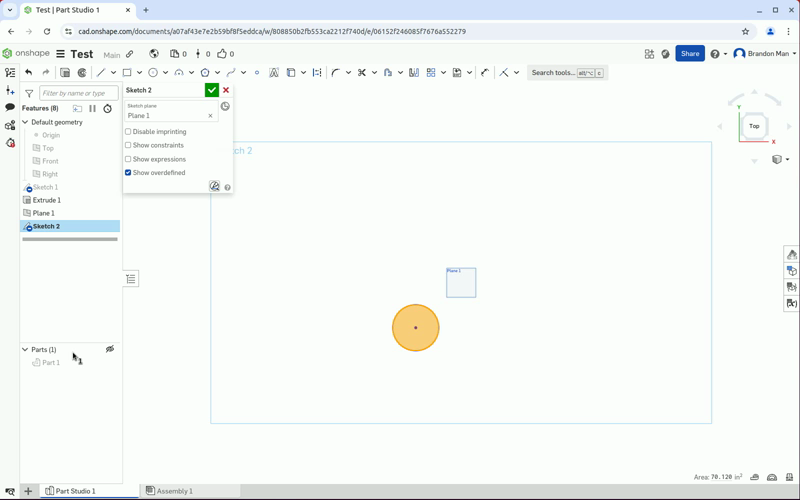
key(shift+y)
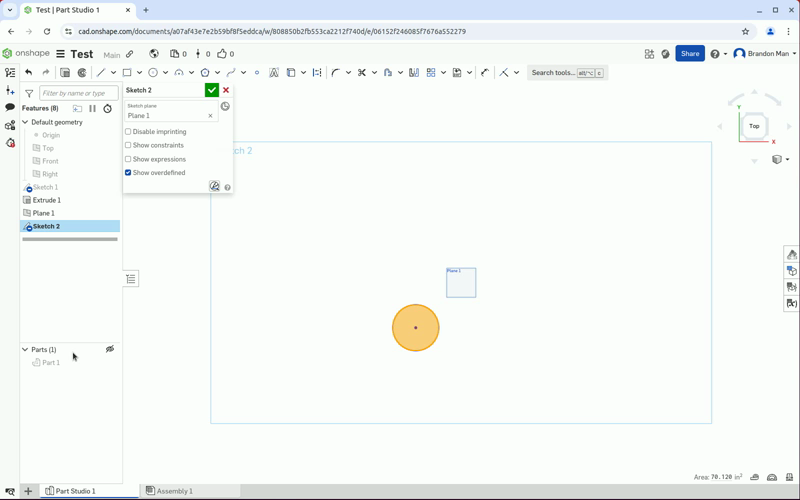
key(shift+e)
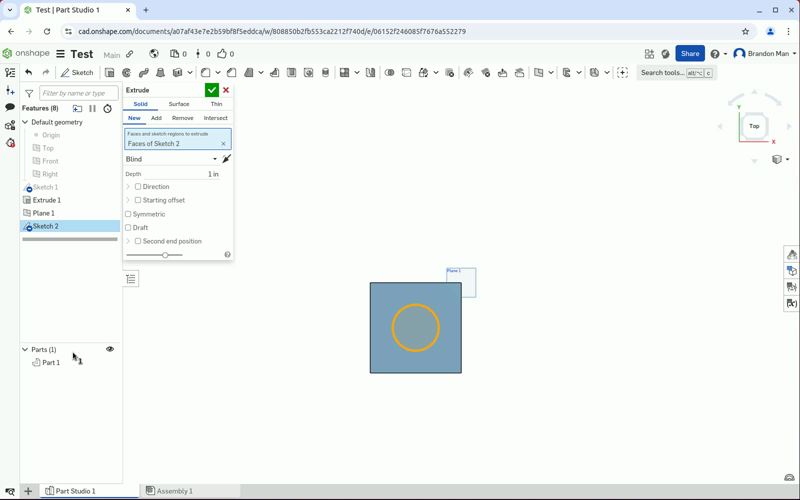
mouse_move(143, 106)
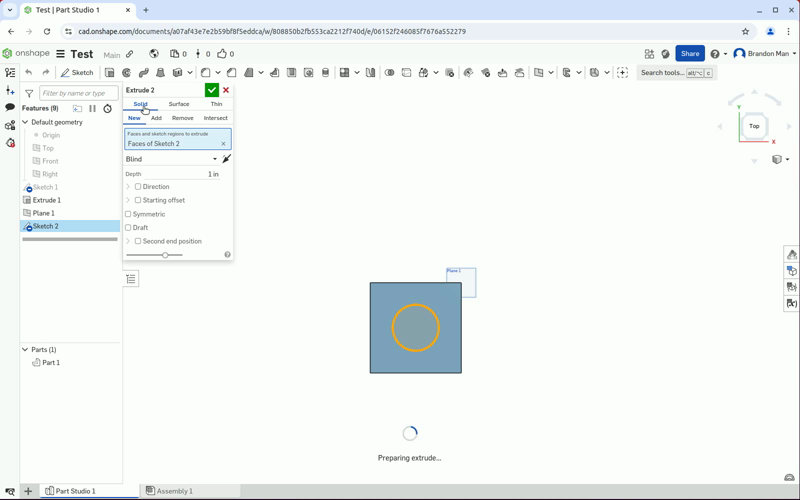
click(143, 106)
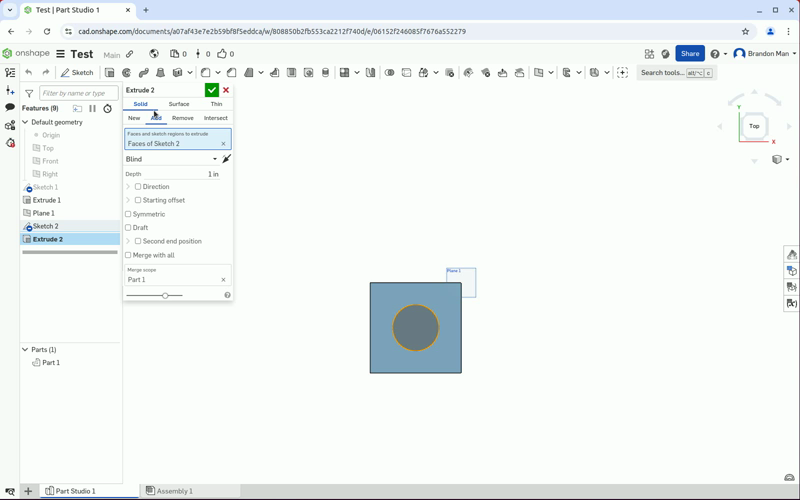
mouse_move(186, 120)
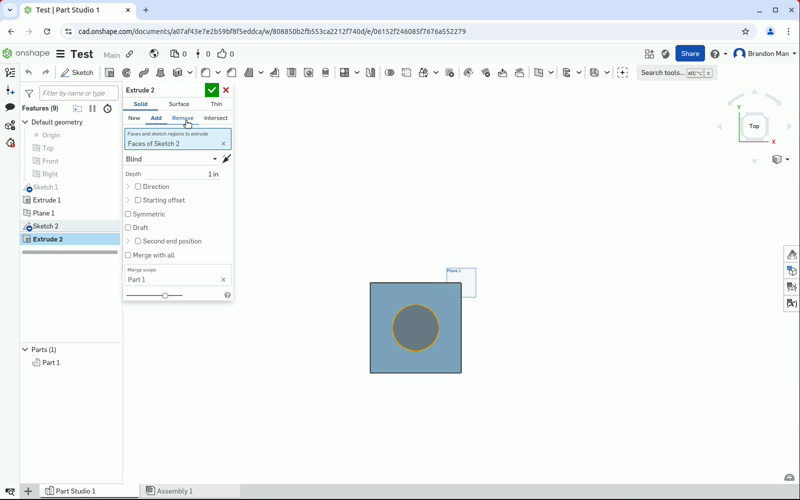
click(186, 120)
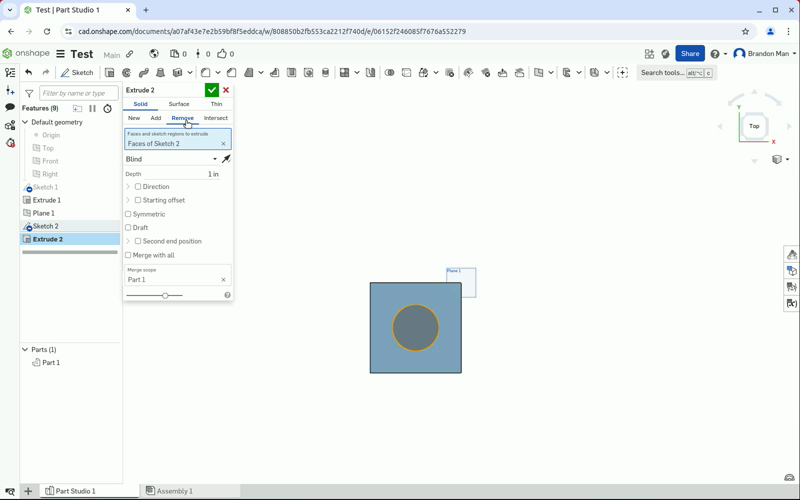
key(tab, 4)
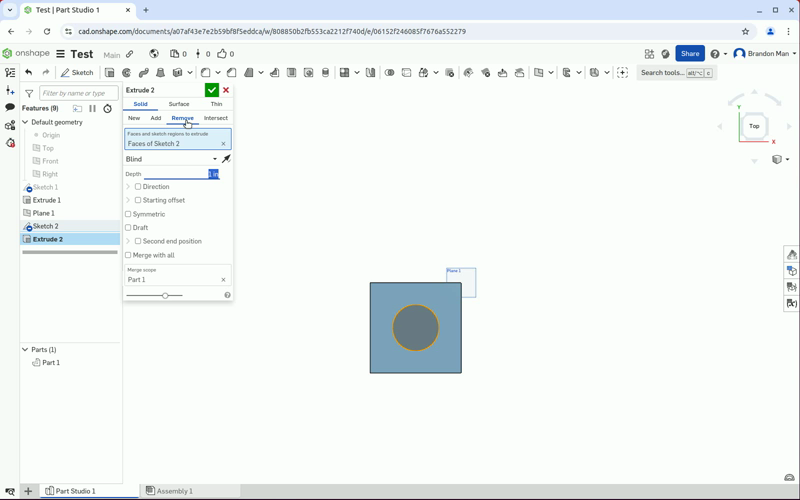
text(18.535)
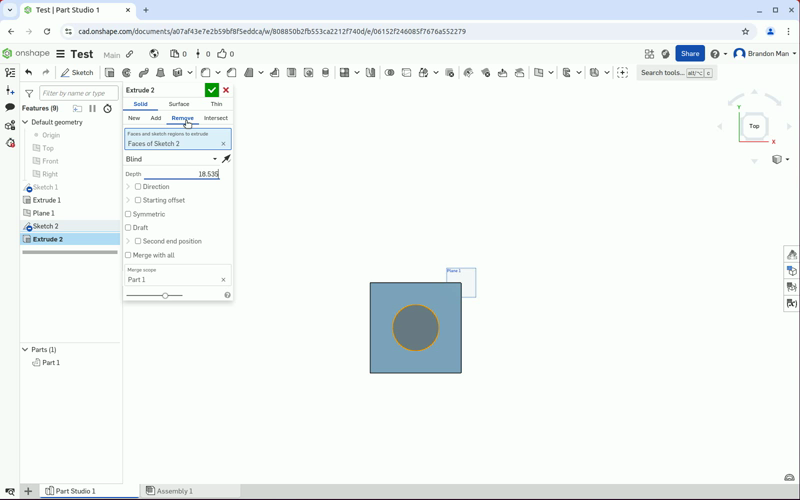
key(tab, 6)
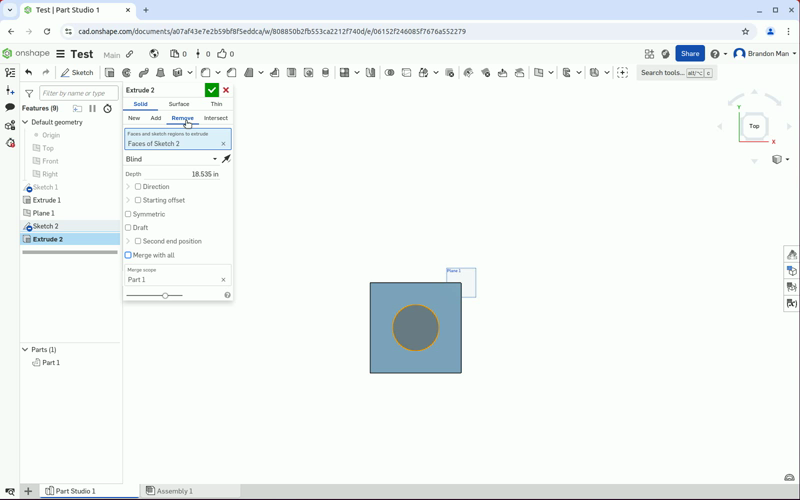
key(space)
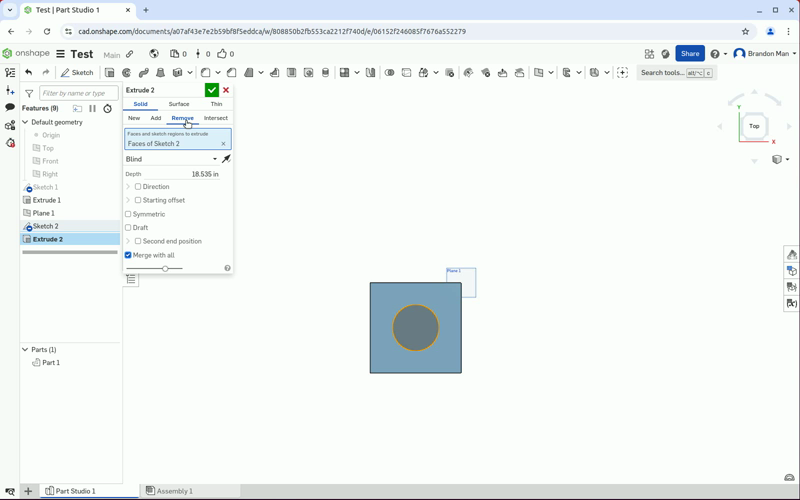
key(enter)
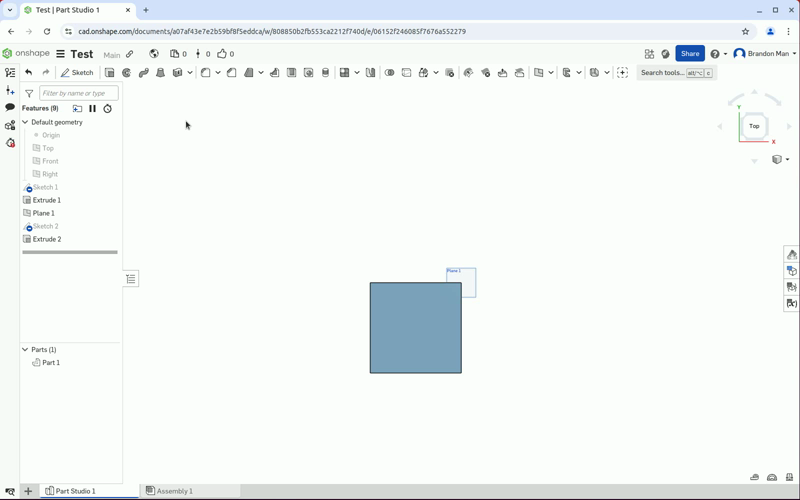
key(shift+h)
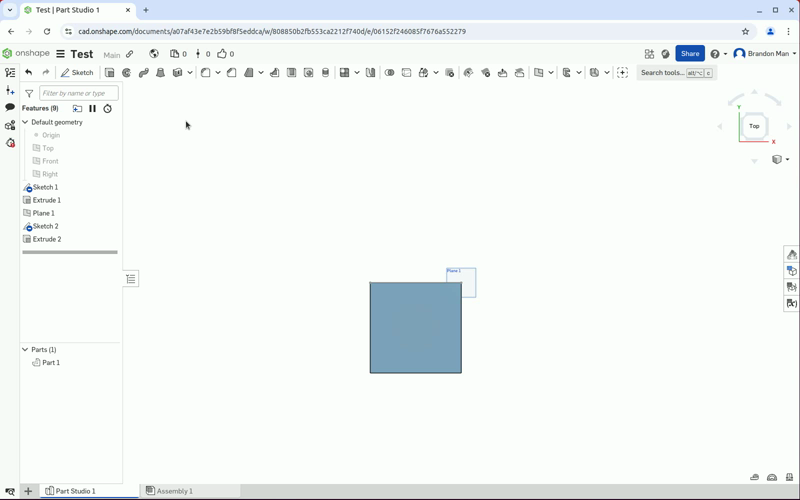
key(shift+h)
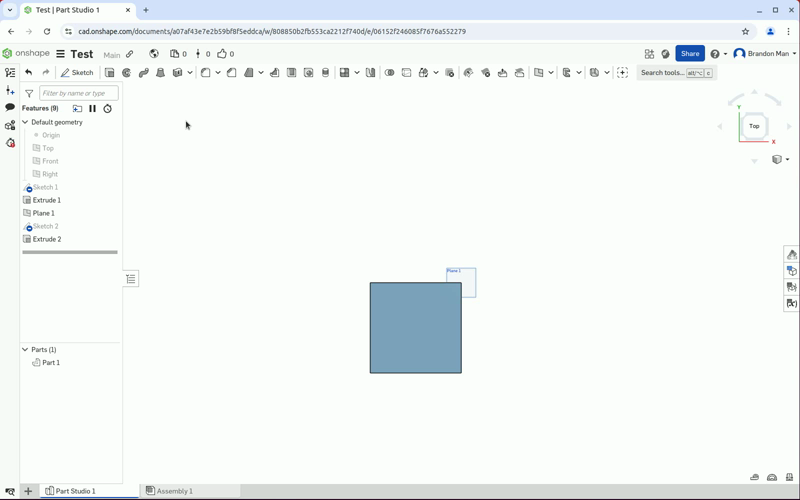
mouse_move(73, 189)
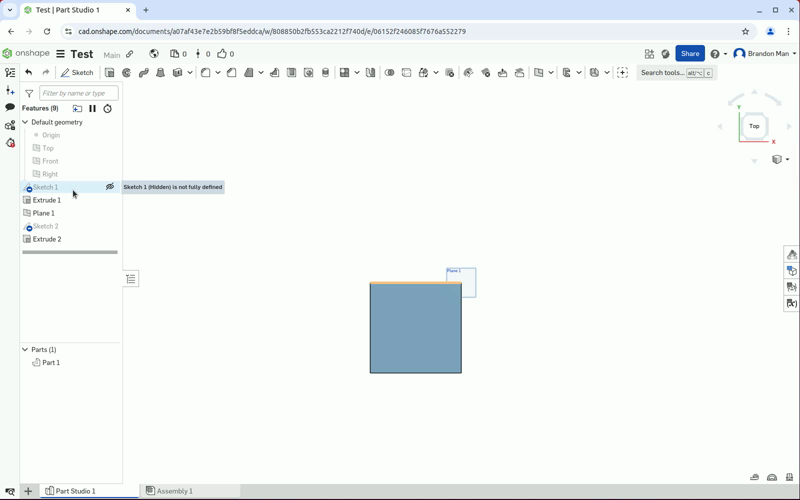
click(73, 189)
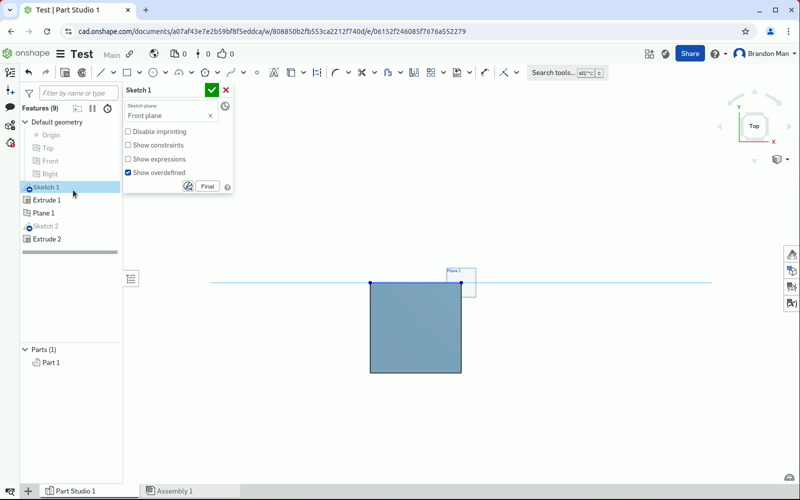
mouse_move(229, 92)
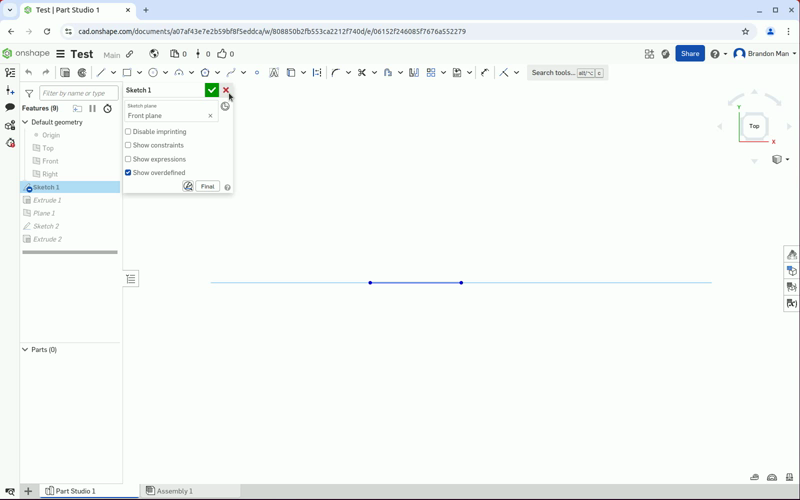
click(229, 92)
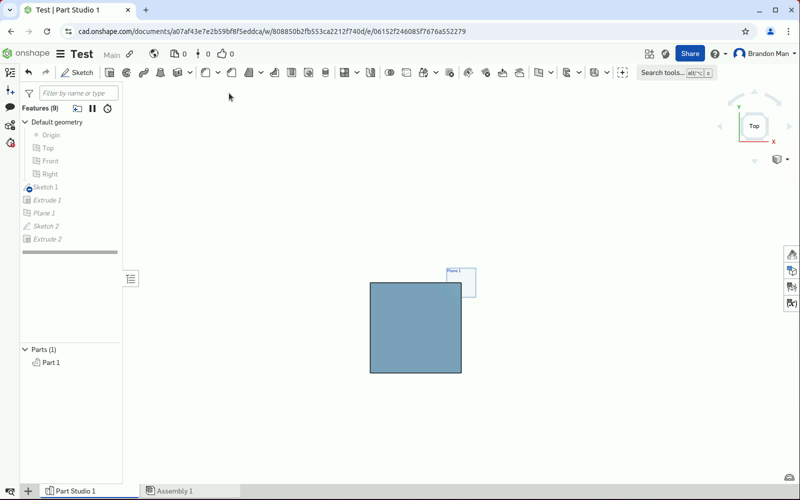
mouse_move(73, 352)
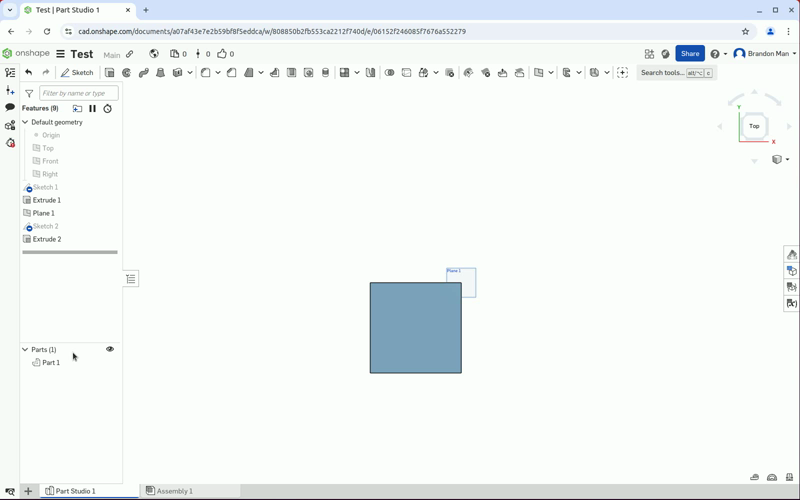
key(y)
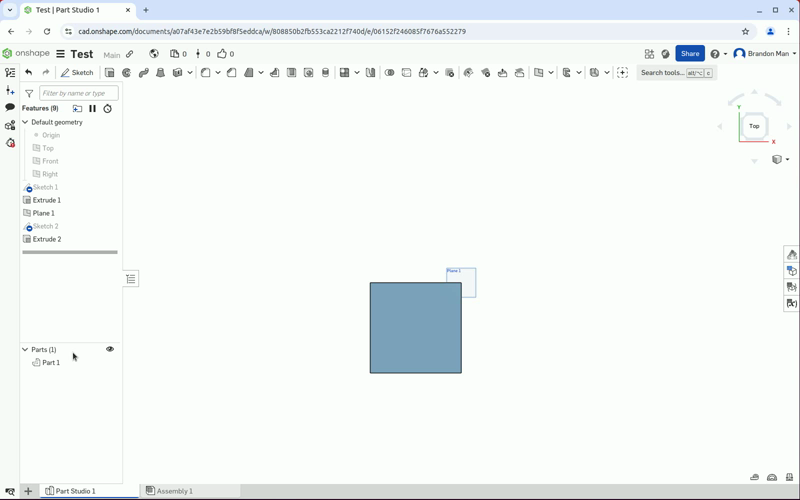
key(shift+p)
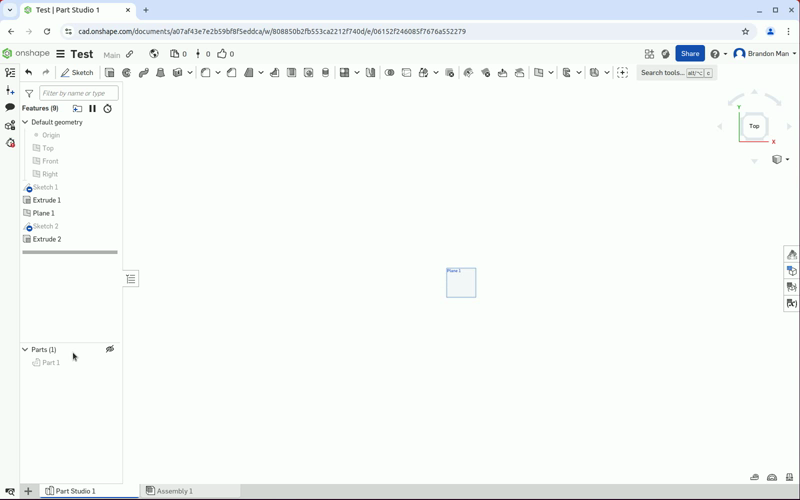
key(space)
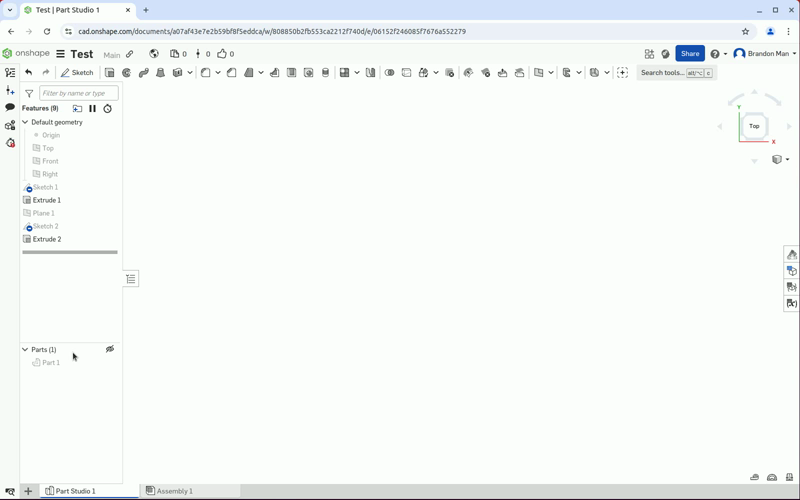
key_down(shift)
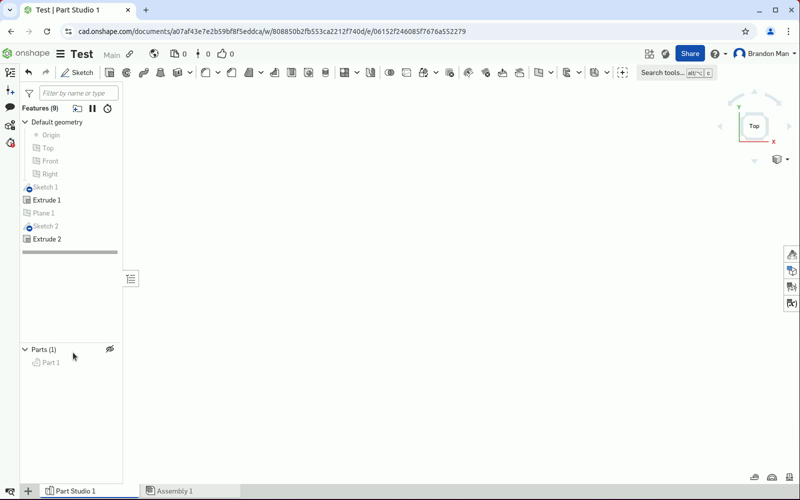
key(up)
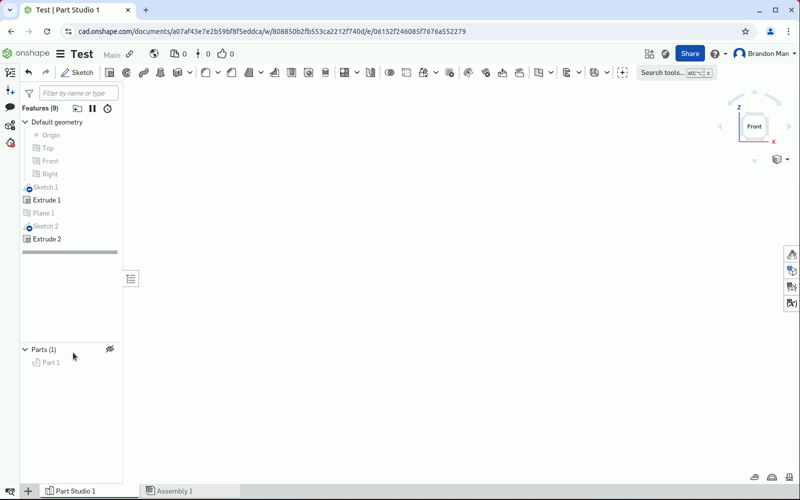
key_up(shift)
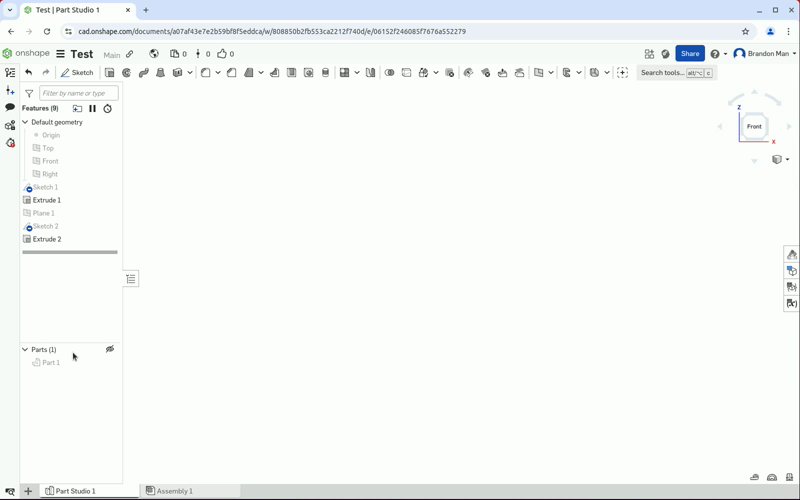
mouse_move(73, 352)
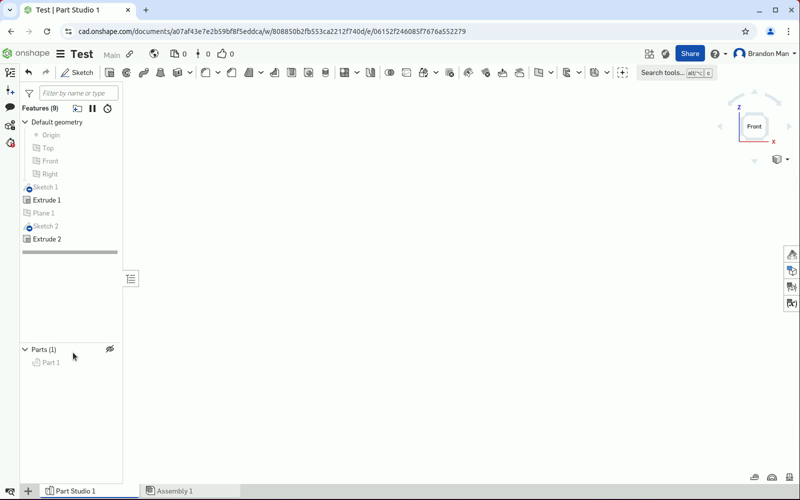
key(shift+y)
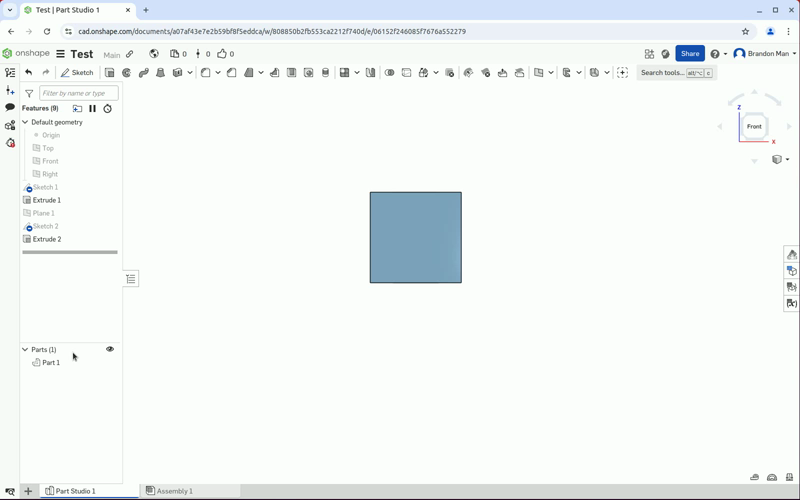
mouse_move(541, 75)
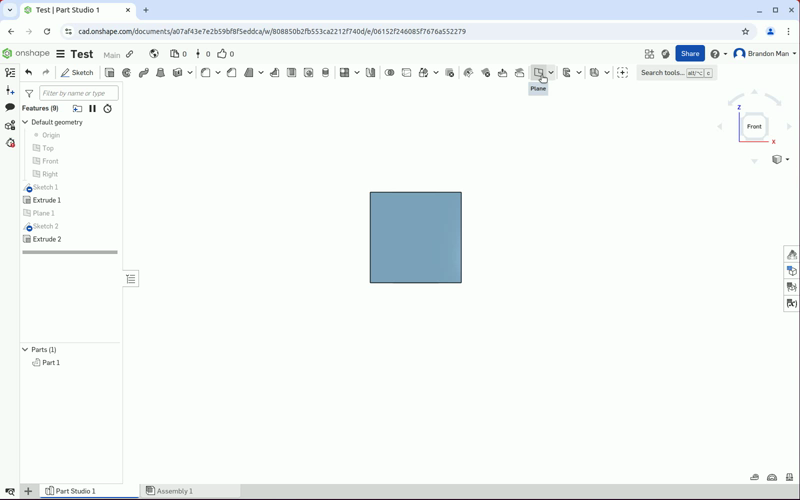
click(541, 75)
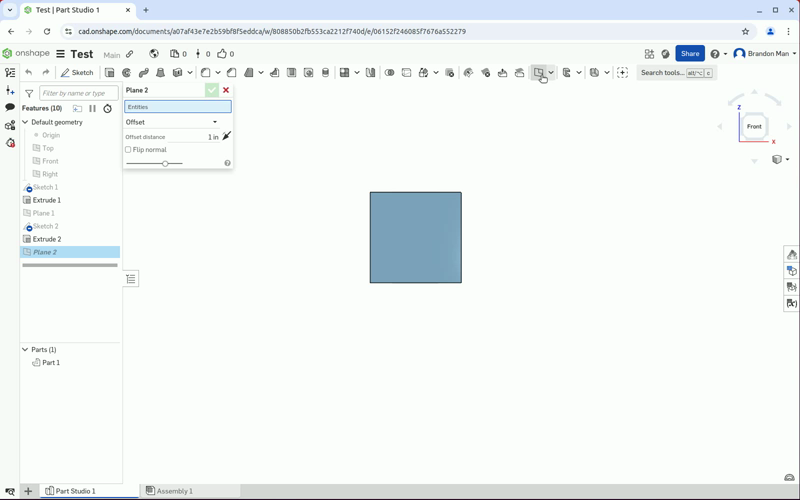
mouse_move(73, 163)
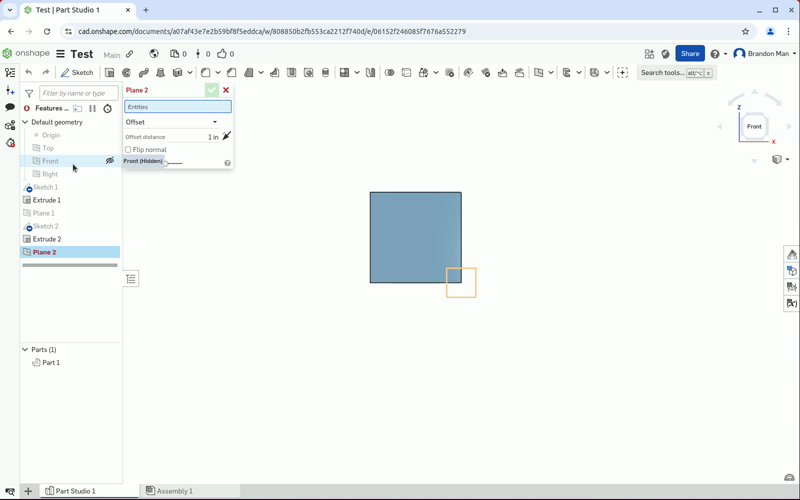
click(73, 163)
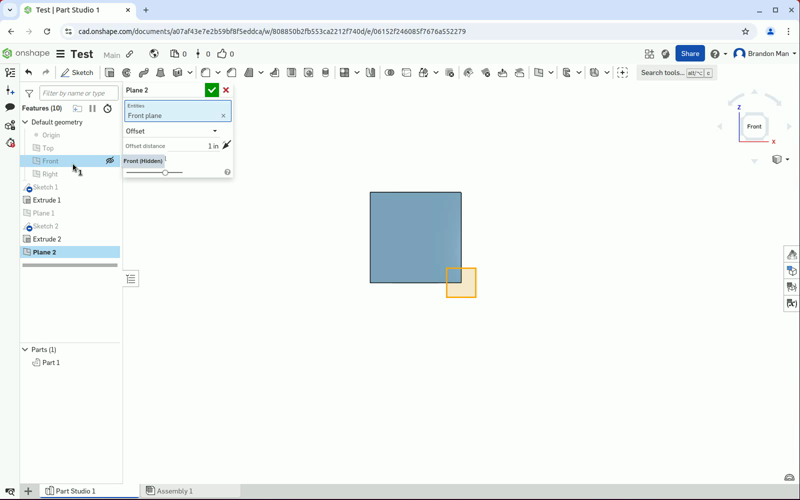
key(tab, 2)
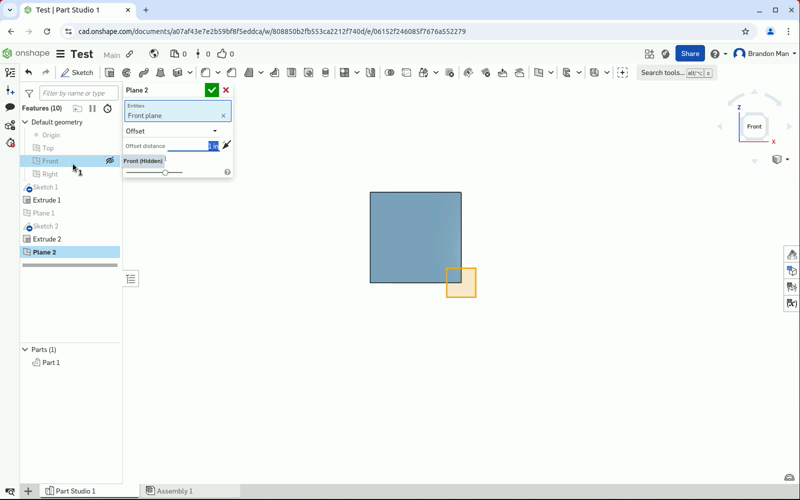
text(18.548)
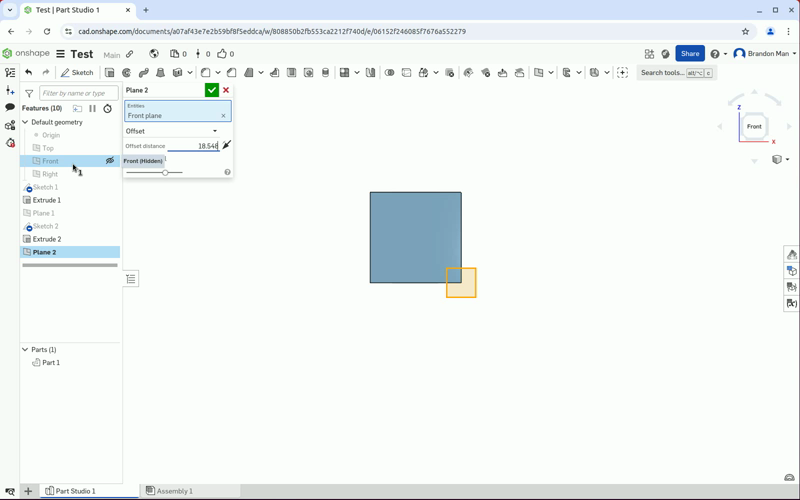
key(enter, 2)
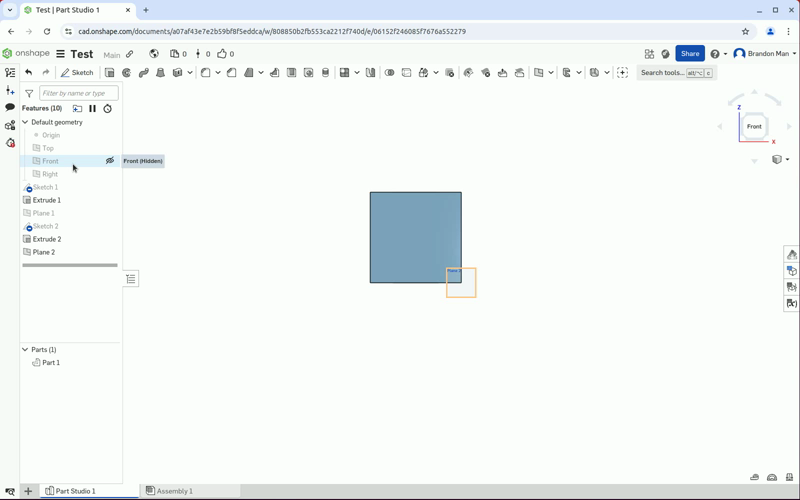
key(shift+s)
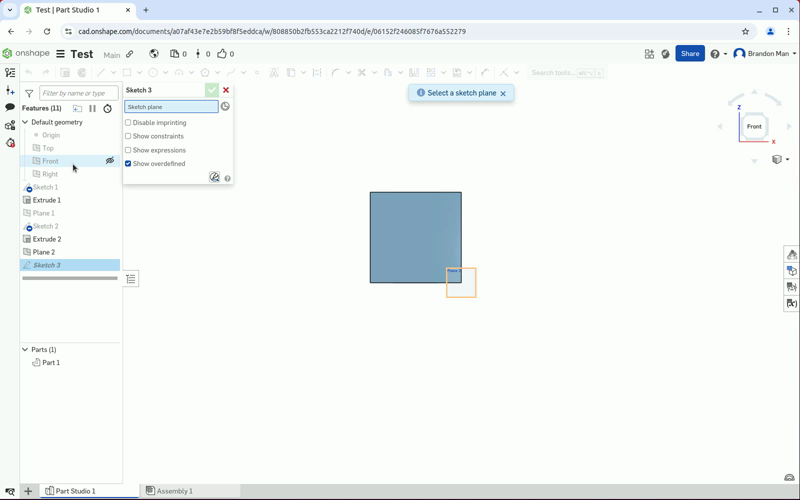
mouse_move(73, 254)
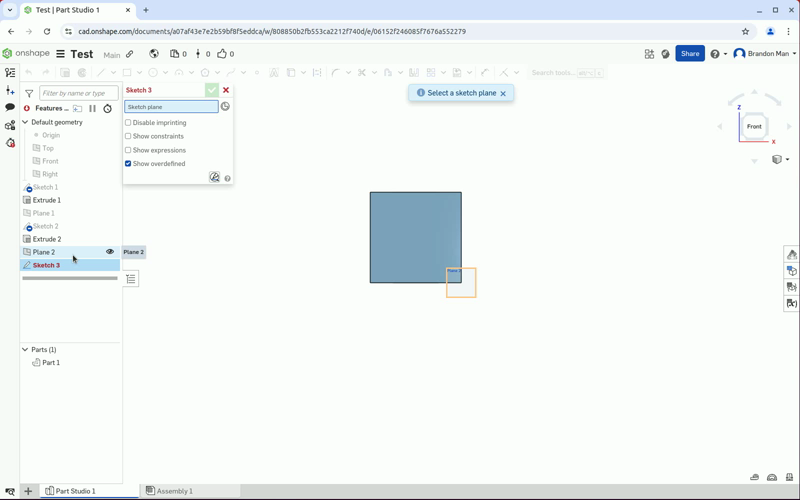
click(73, 254)
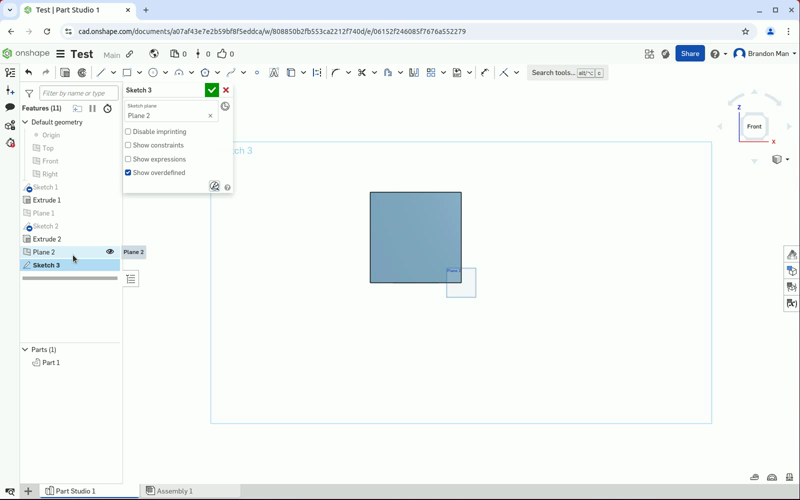
mouse_move(73, 352)
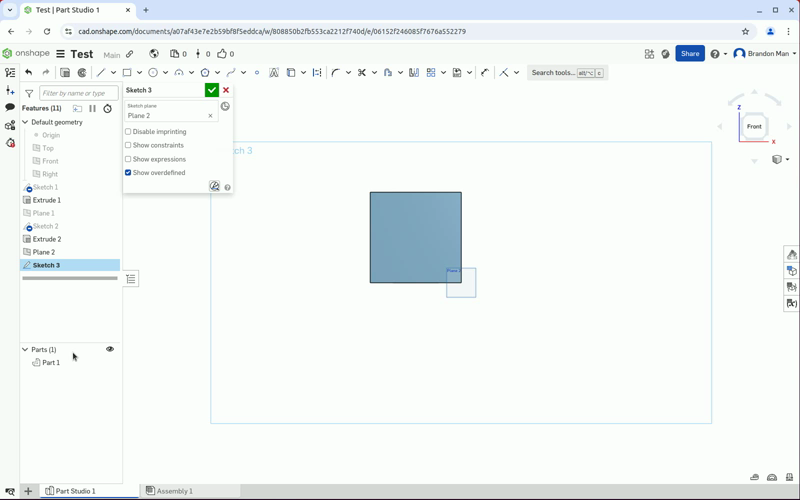
key(y)
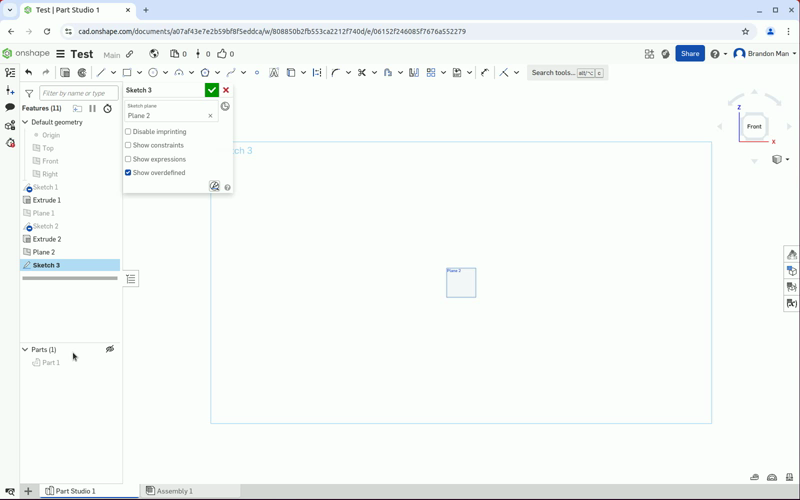
key(l)
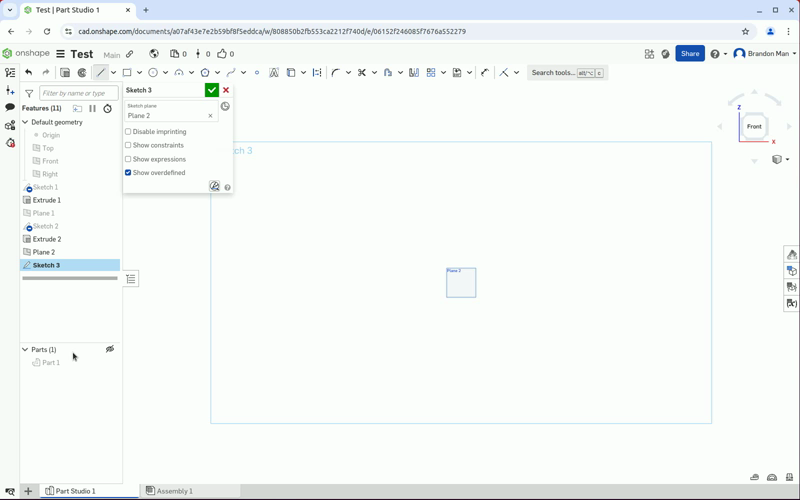
key_down(shift)
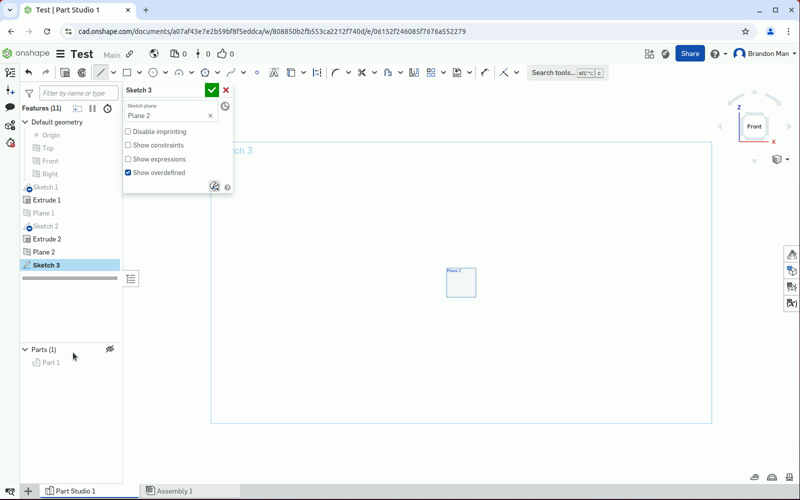
mouse_move(392, 260)
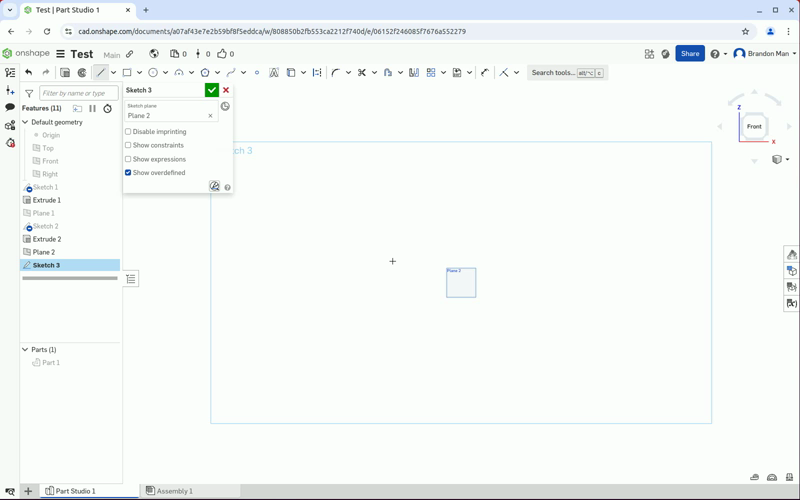
click(392, 260)
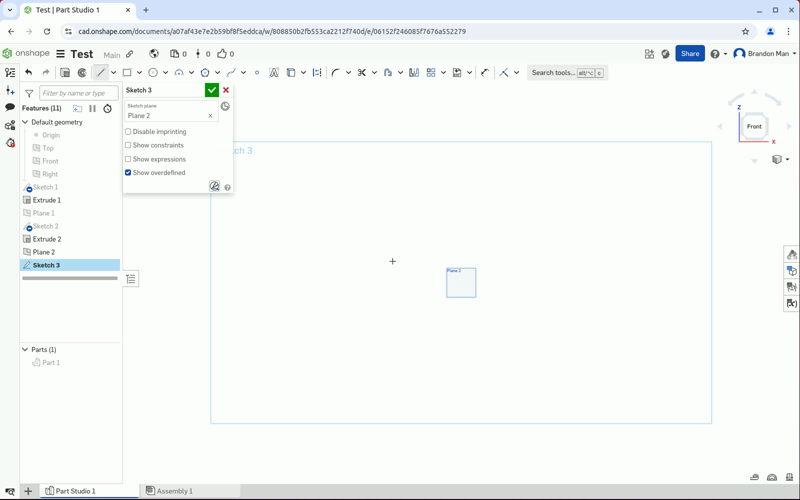
key_up(shift)
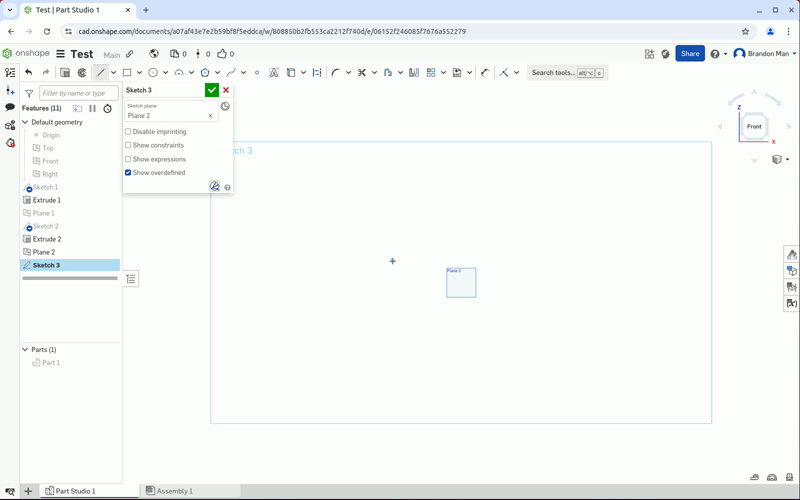
key_down(shift)
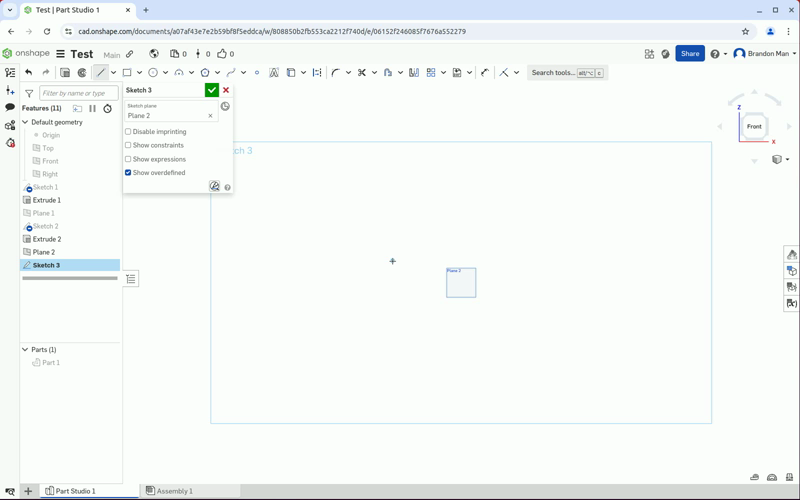
mouse_move(422, 260)
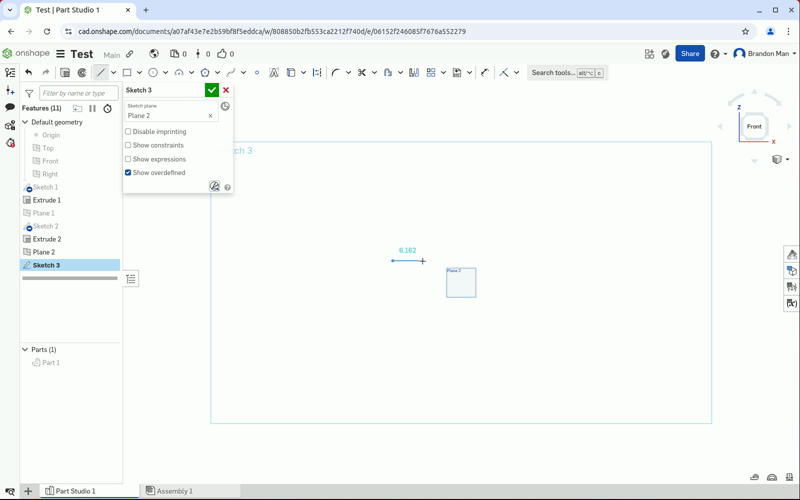
mouse_move(437, 260)
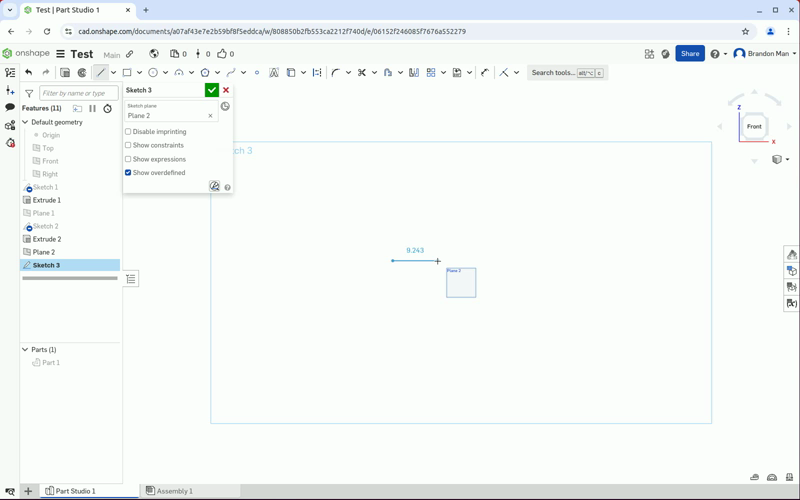
click(437, 260)
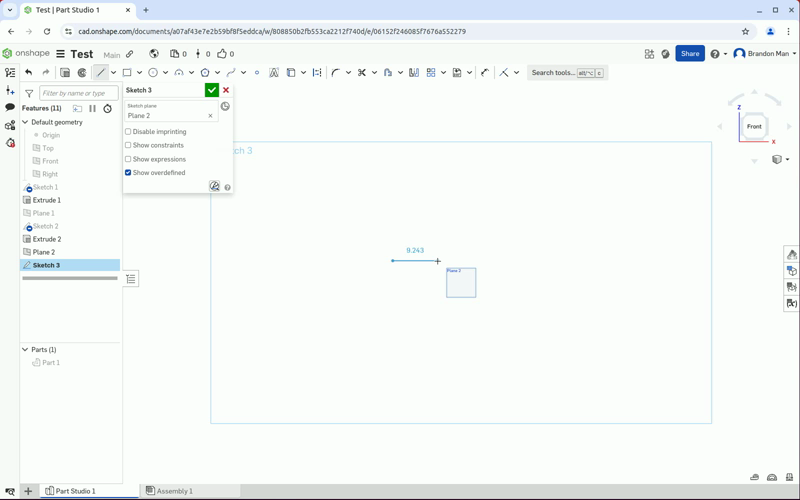
key_up(shift)
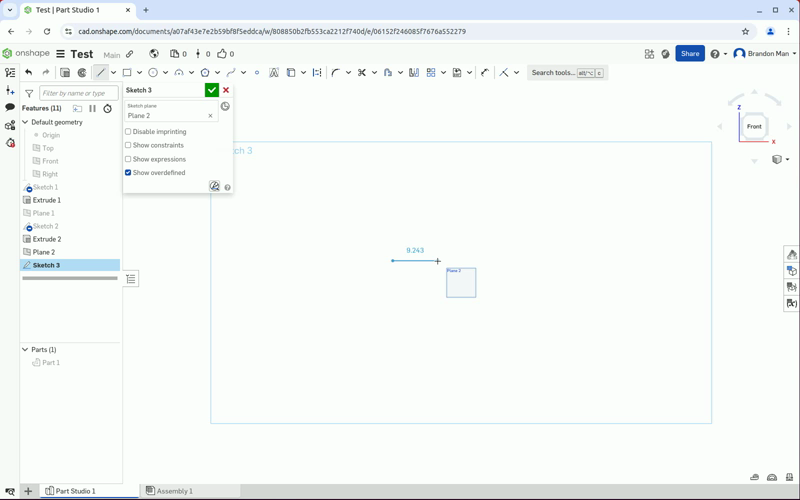
key_down(shift)
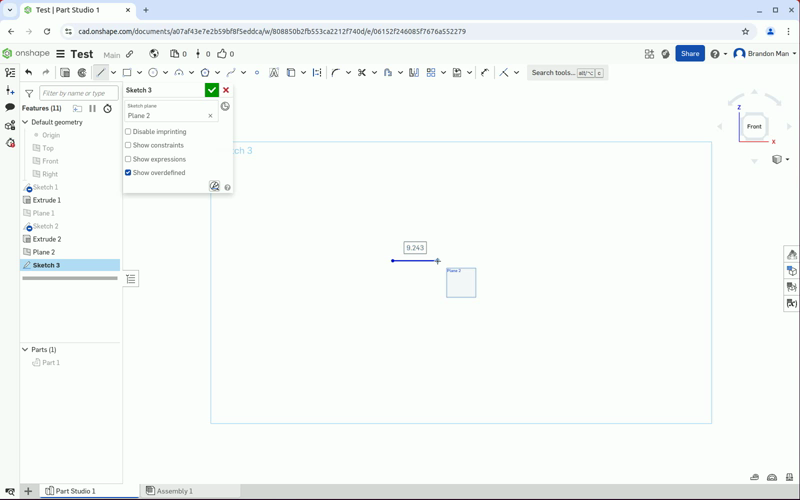
mouse_move(467, 260)
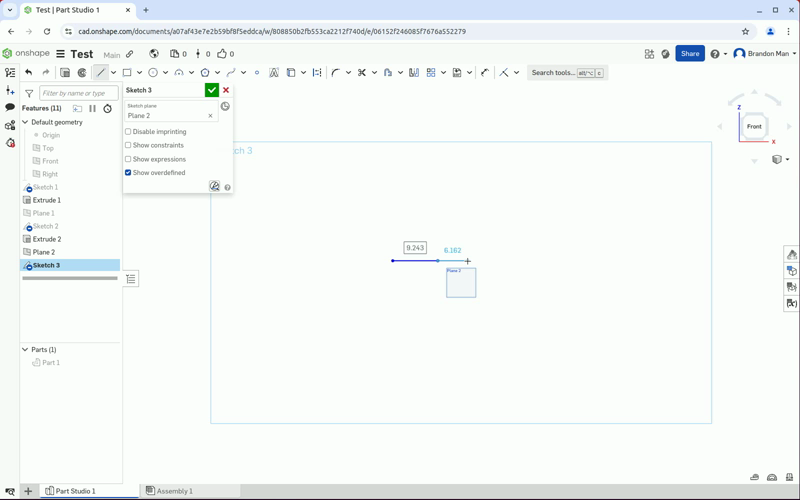
mouse_move(437, 215)
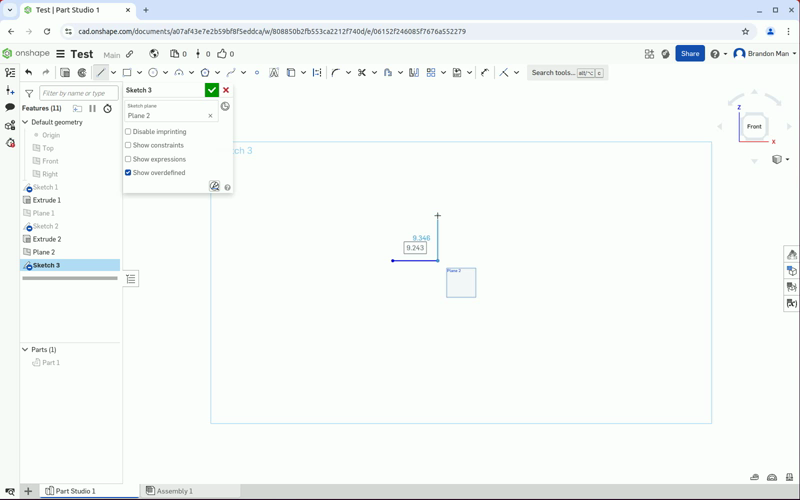
click(437, 215)
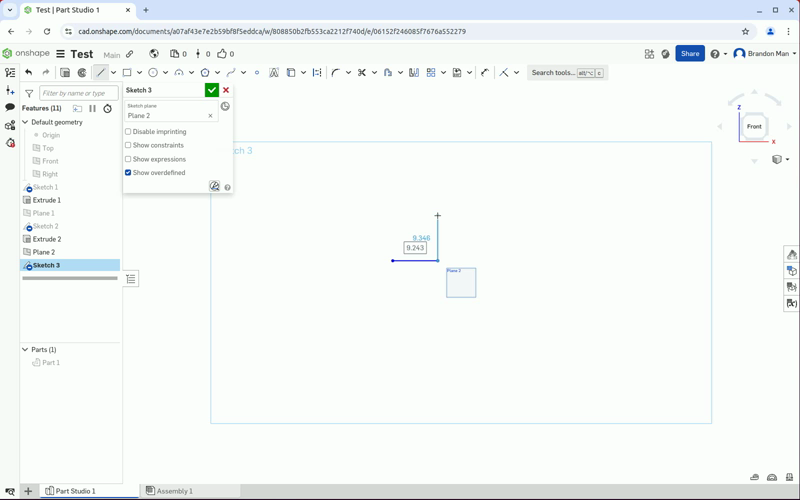
key_up(shift)
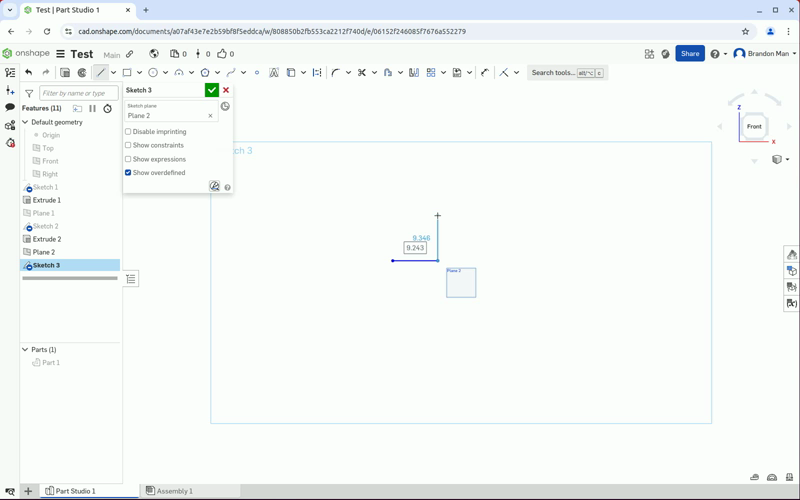
key_down(shift)
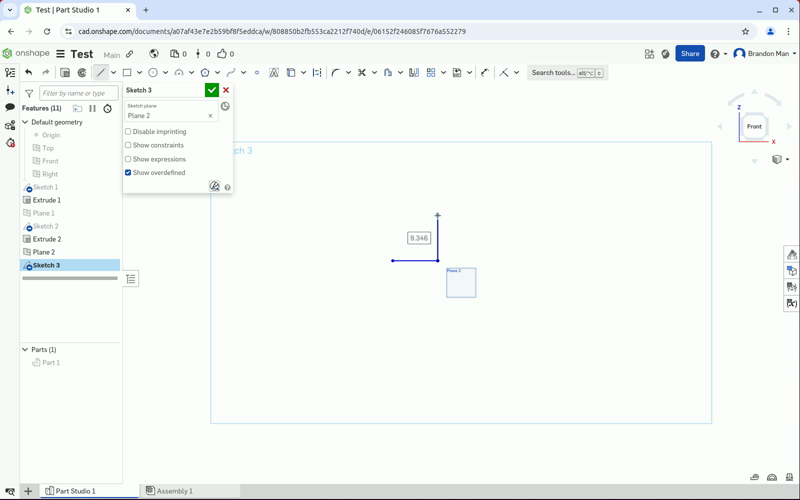
mouse_move(467, 215)
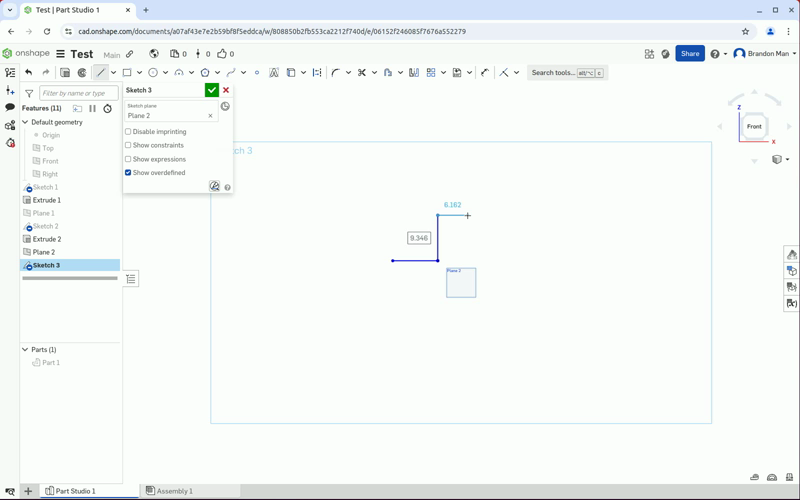
mouse_move(392, 215)
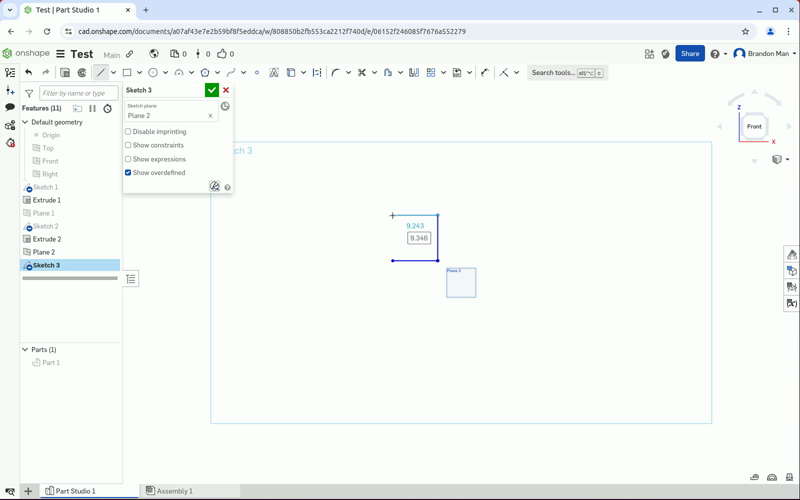
click(392, 215)
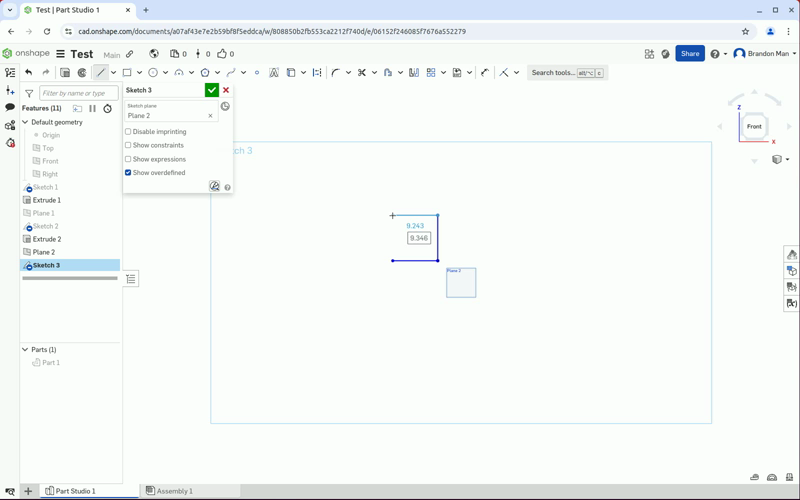
key_up(shift)
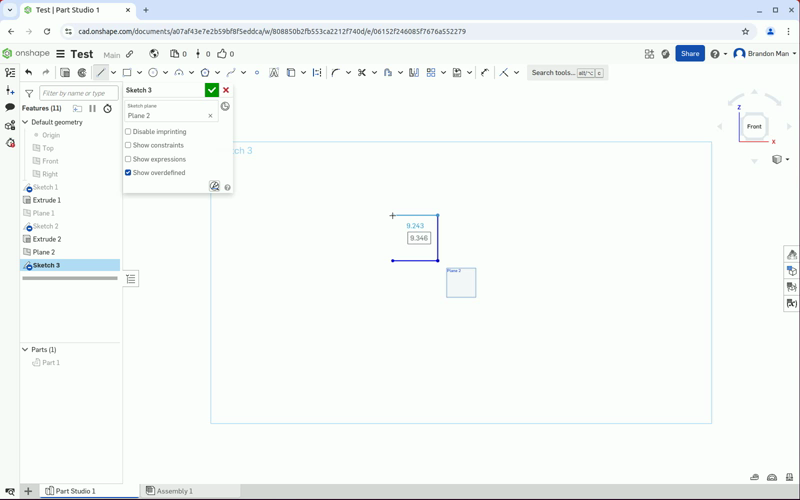
mouse_move(422, 215)
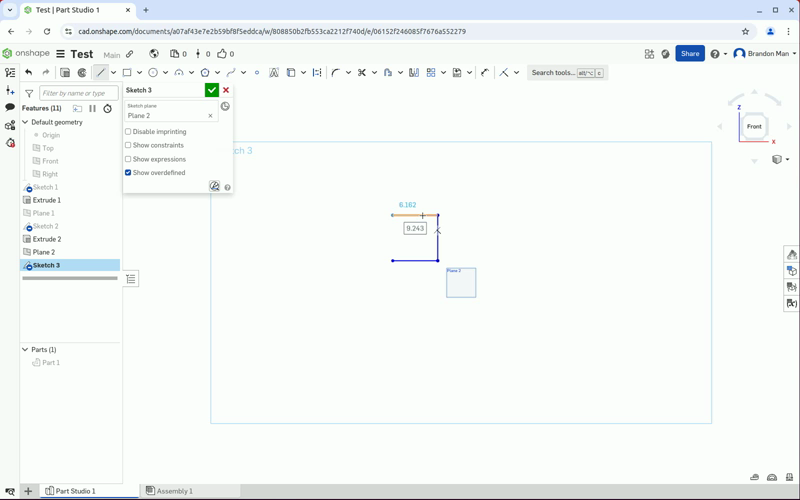
key_down(shift)
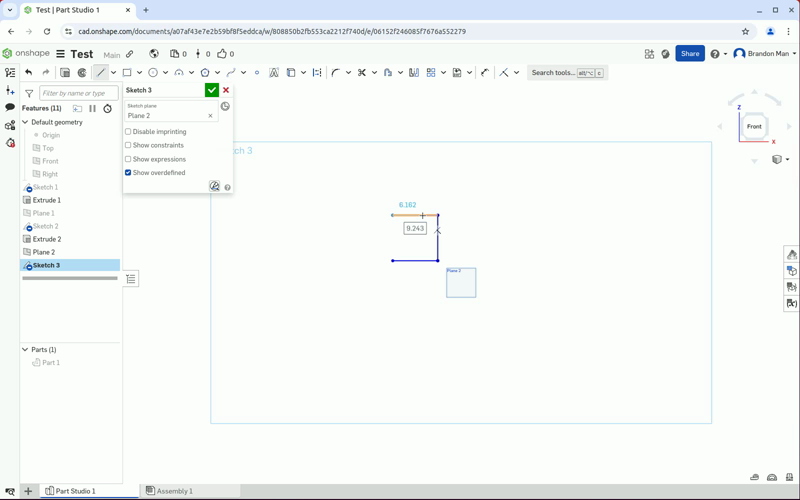
mouse_move(392, 260)
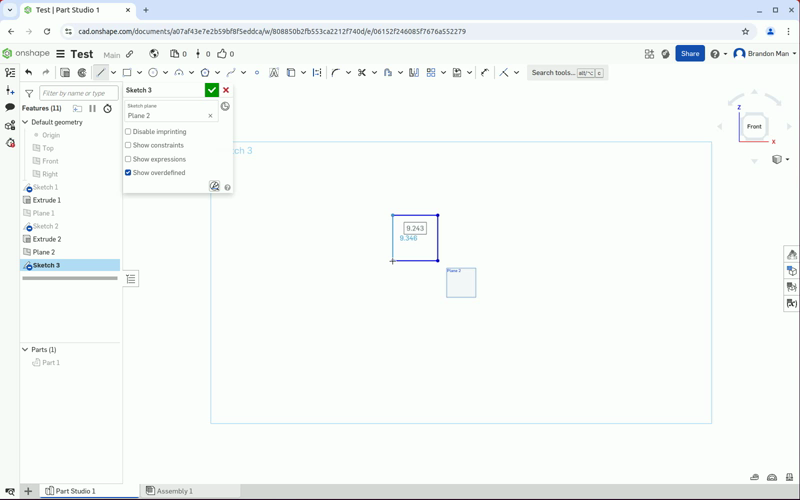
key_up(shift)
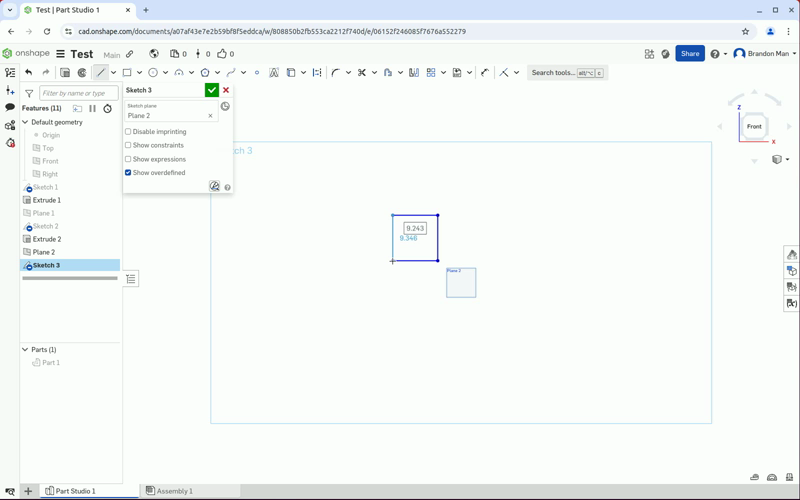
click(392, 260)
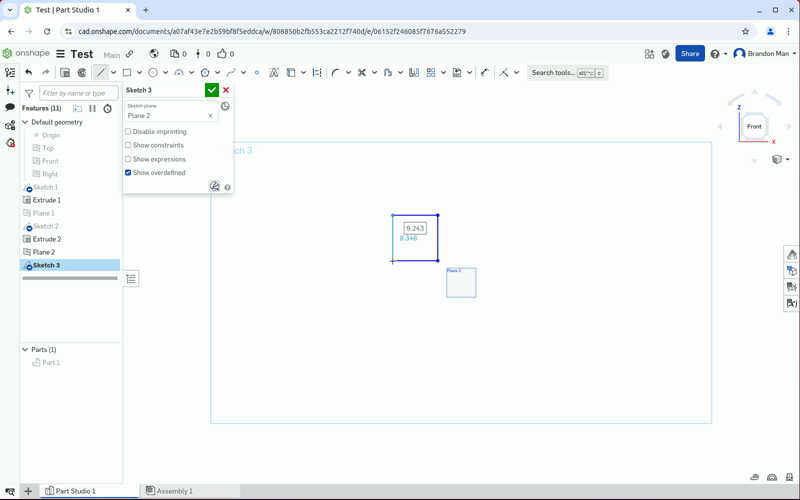
key(esc)
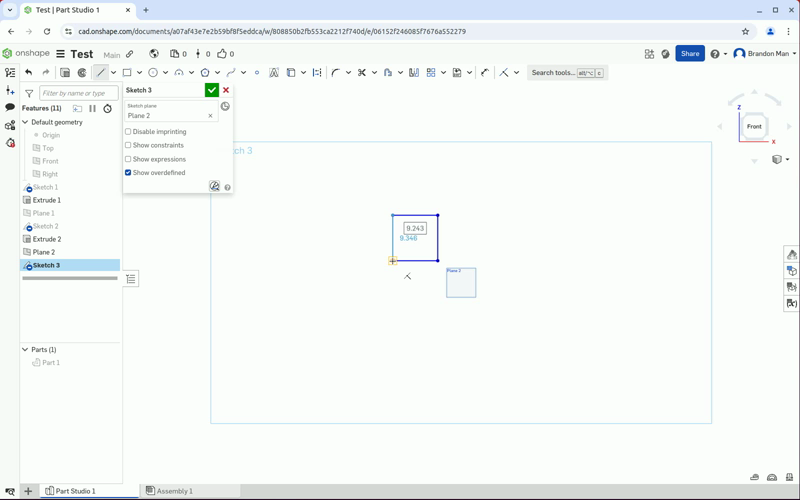
mouse_move(418, 219)
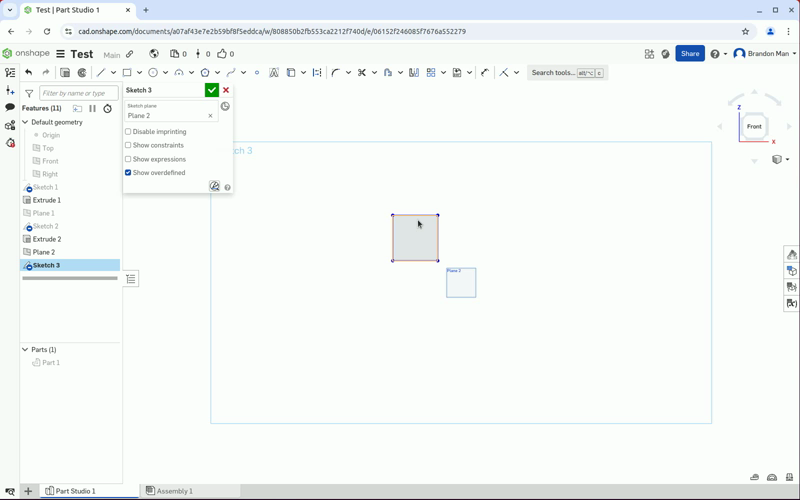
click(418, 219)
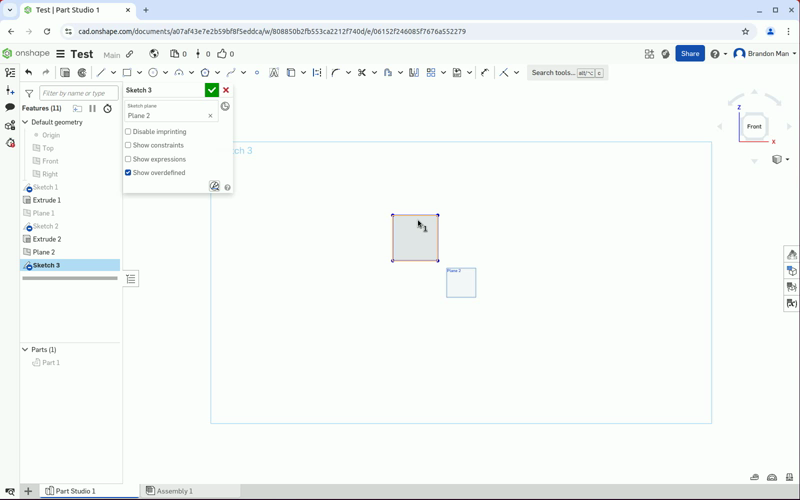
mouse_move(73, 352)
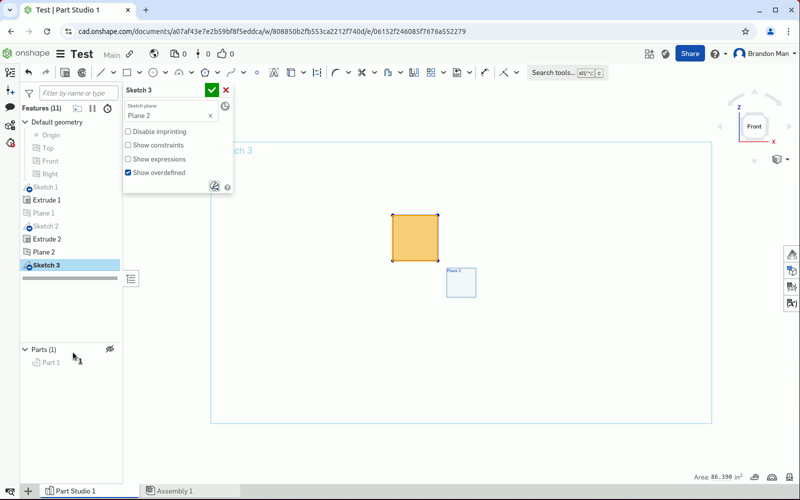
key(shift+y)
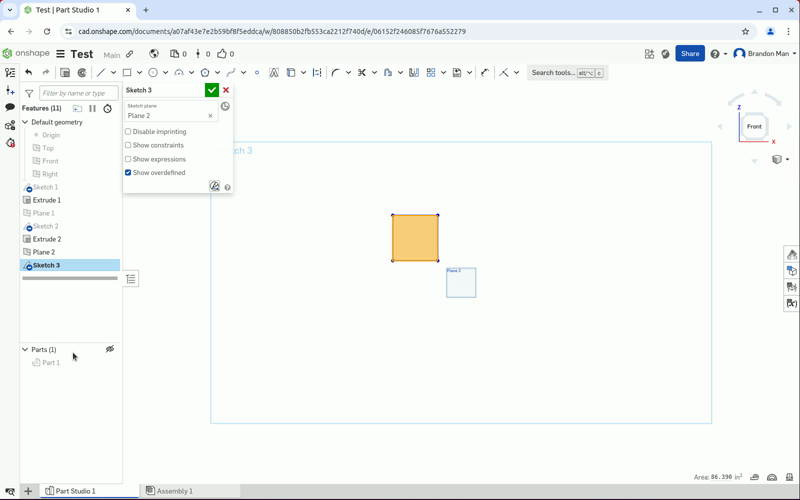
key(shift+e)
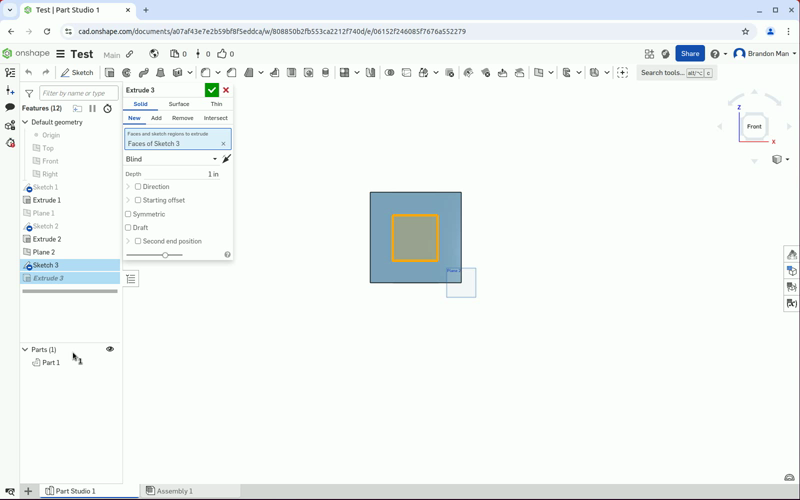
mouse_move(143, 106)
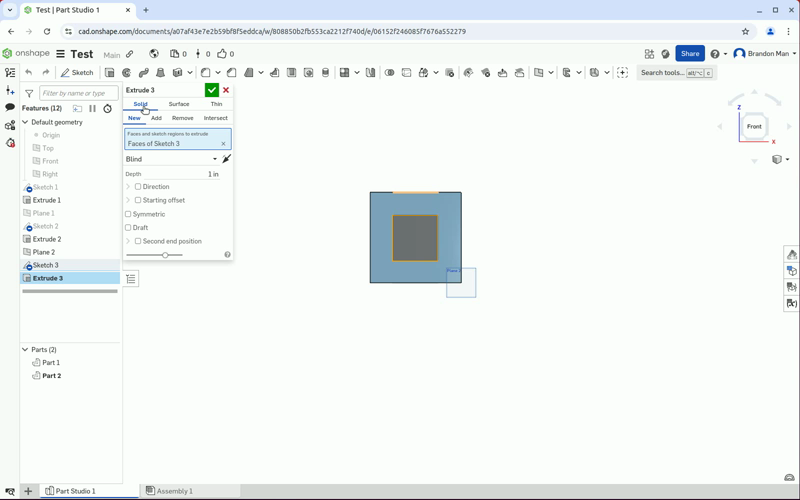
click(143, 106)
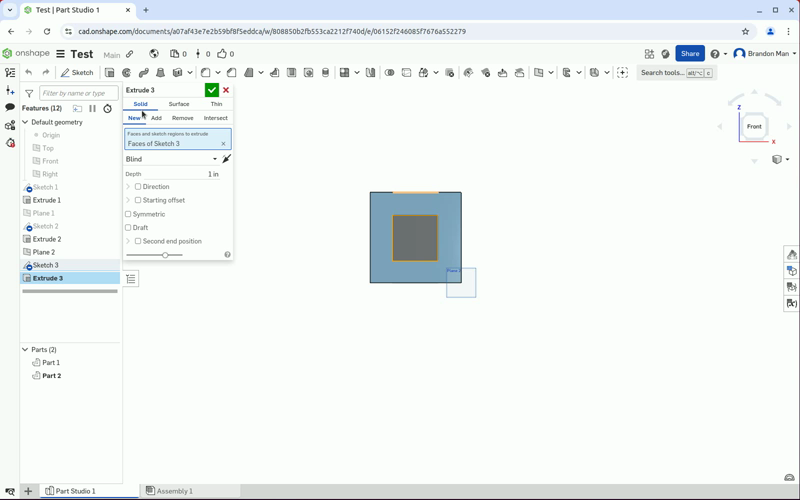
mouse_move(137, 120)
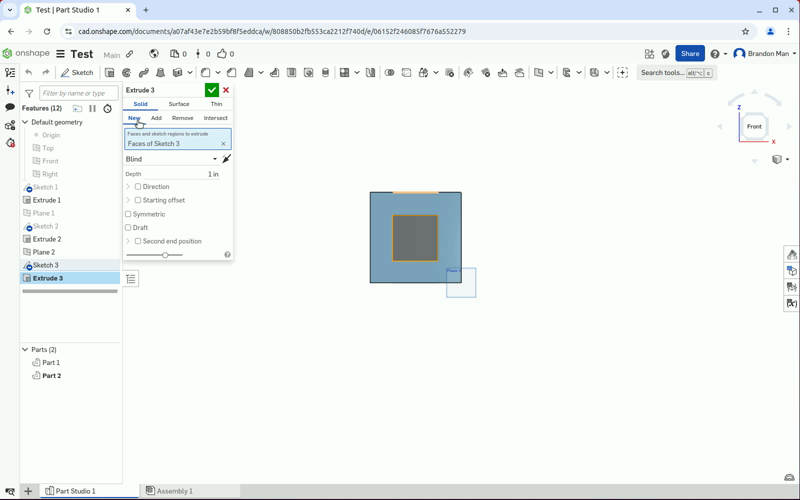
click(137, 120)
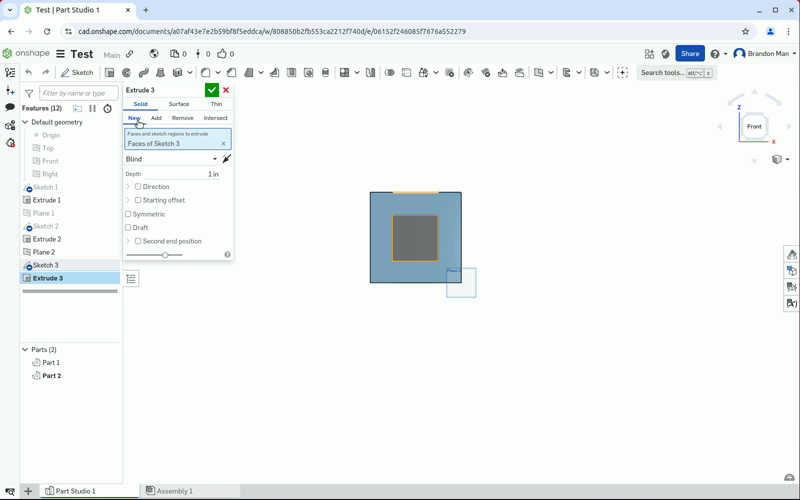
key(tab, 4)
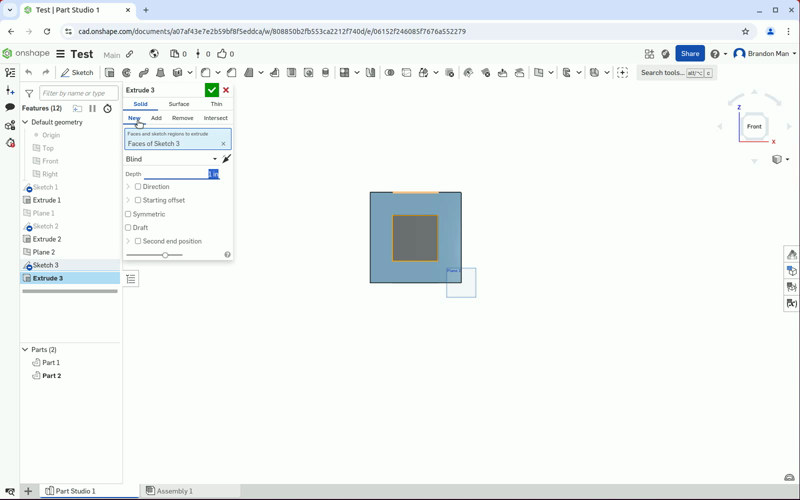
text(4.574)
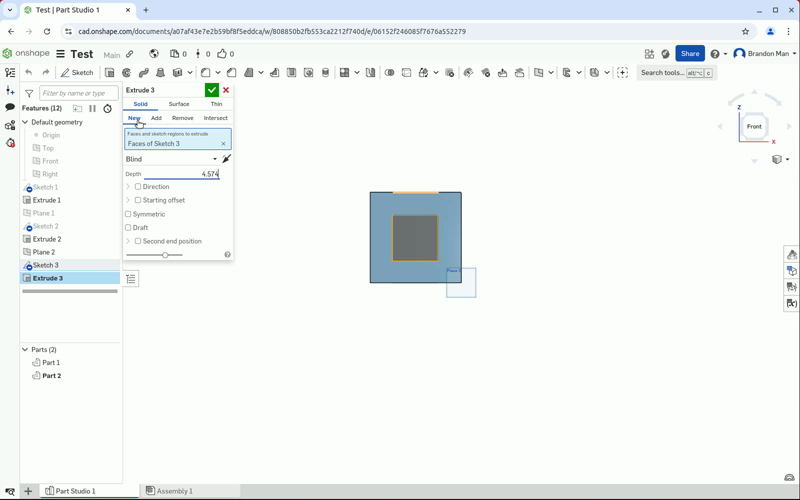
key(enter)
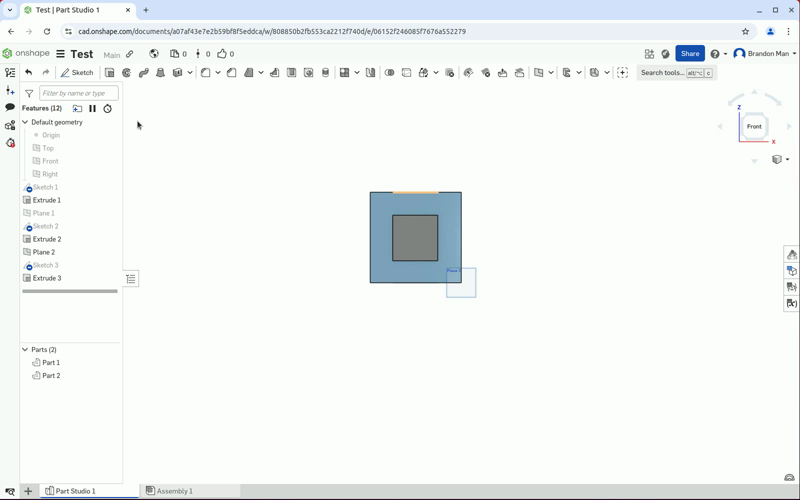
key(shift+h)
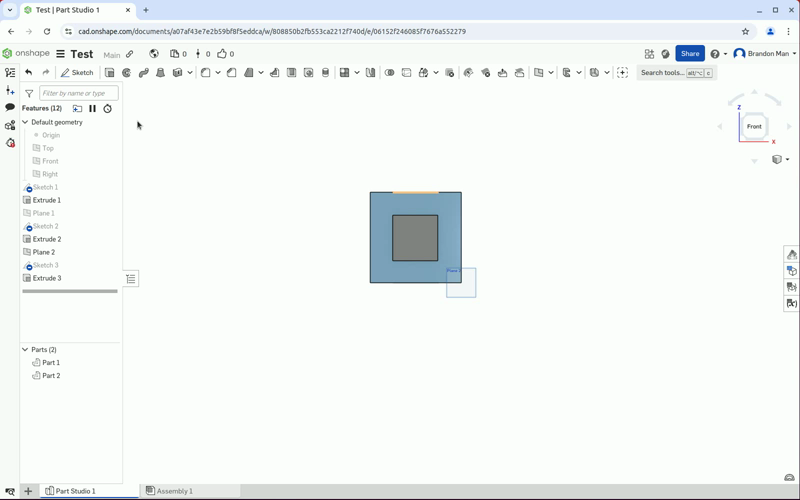
key(shift+h)
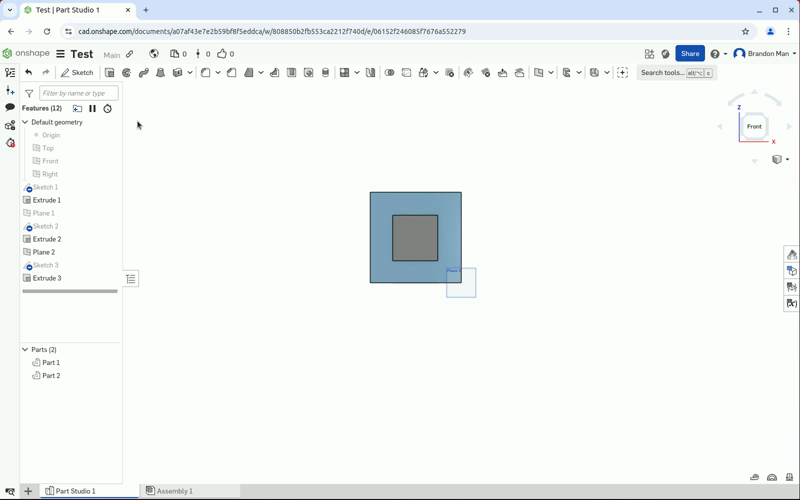
mouse_move(73, 189)
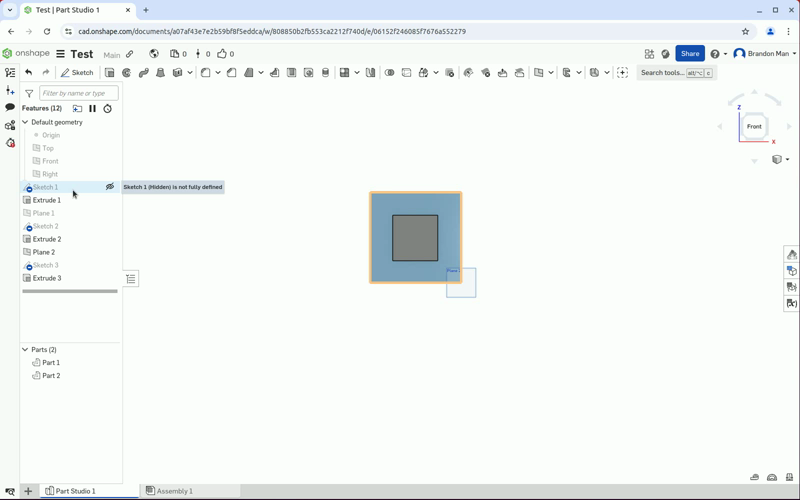
click(73, 189)
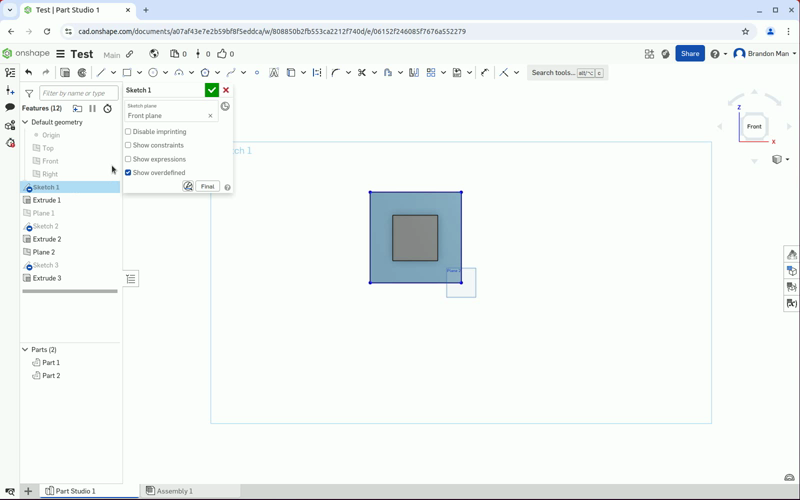
mouse_move(229, 92)
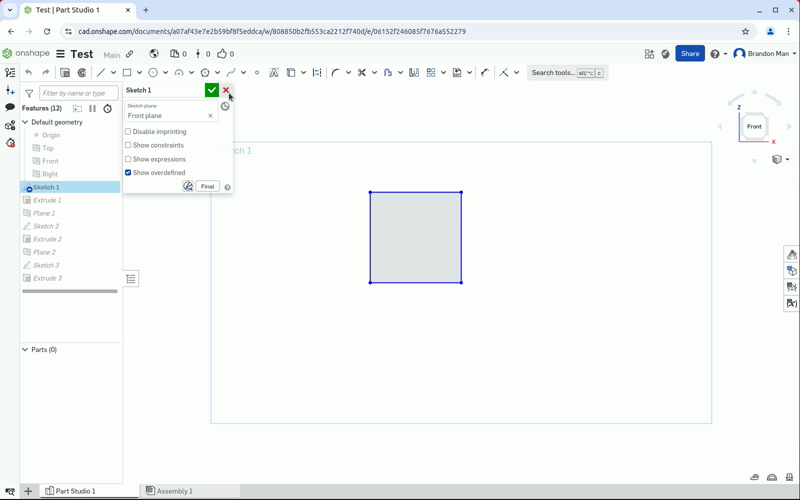
click(229, 92)
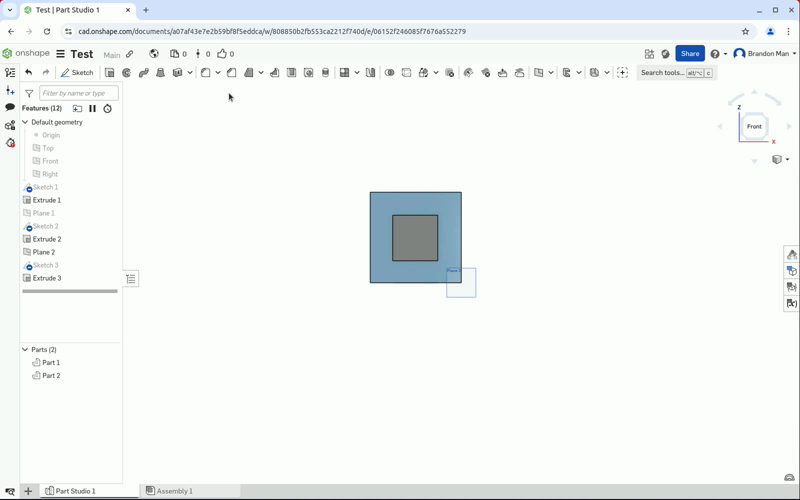
mouse_move(73, 352)
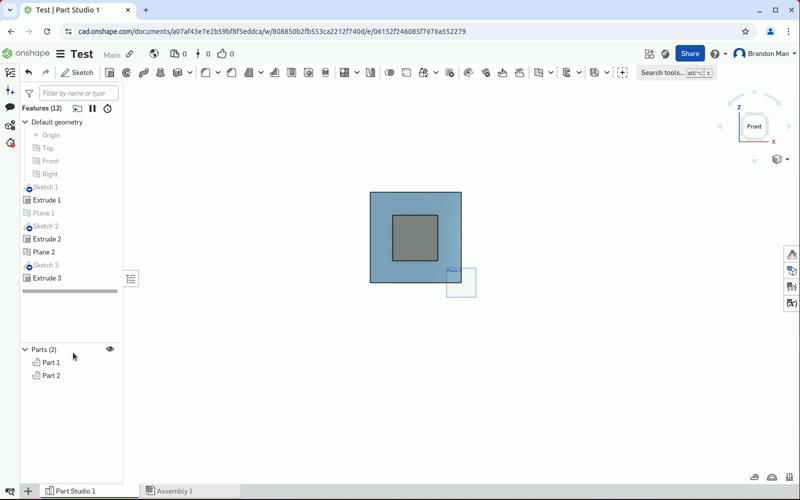
key(y)
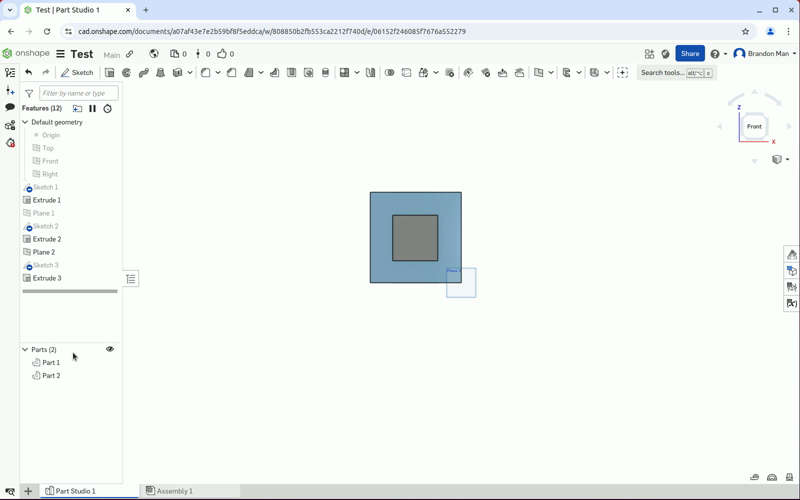
key(shift+p)
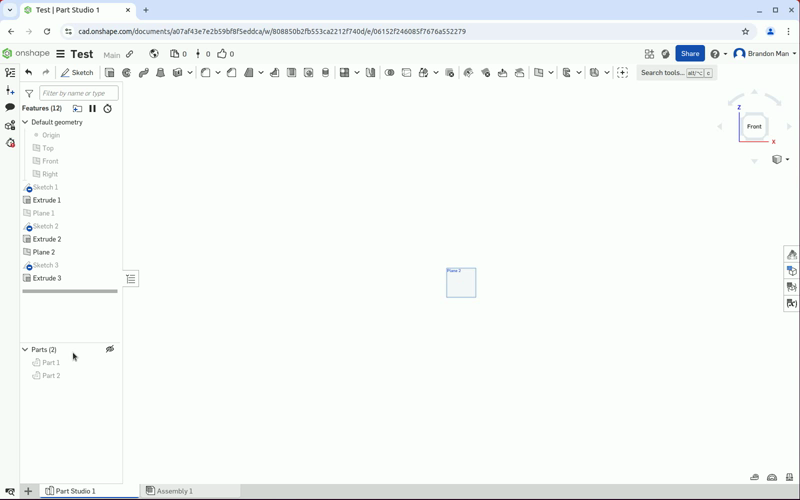
key(space)
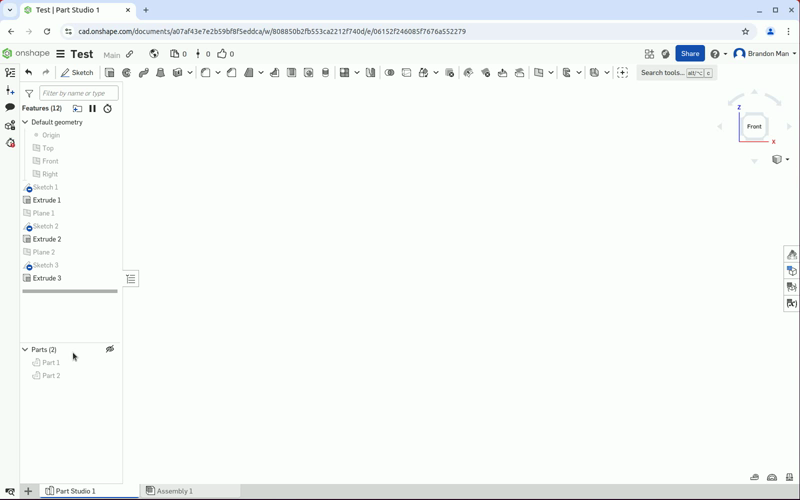
key_down(shift)
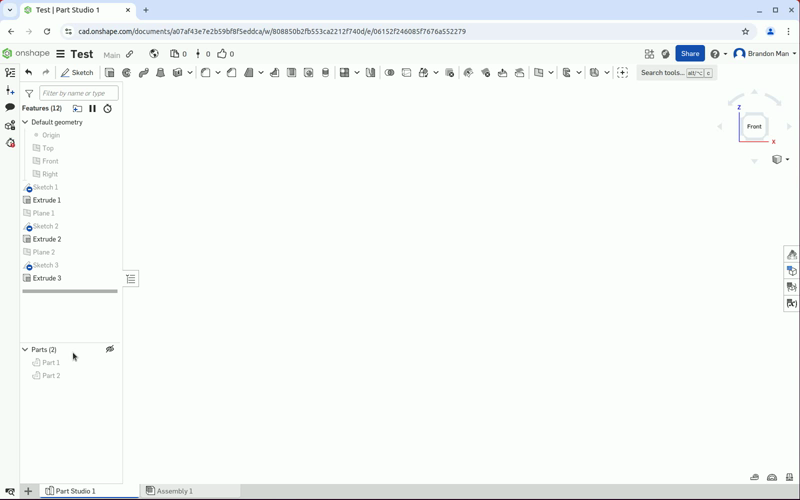
key(left)
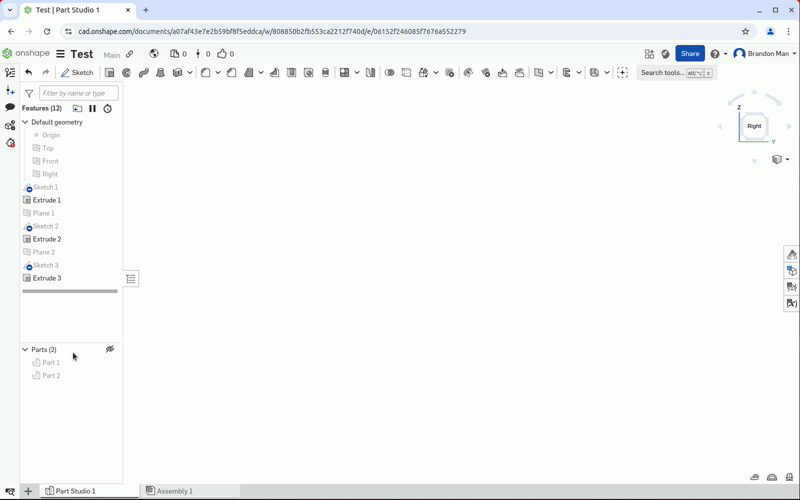
key_up(shift)
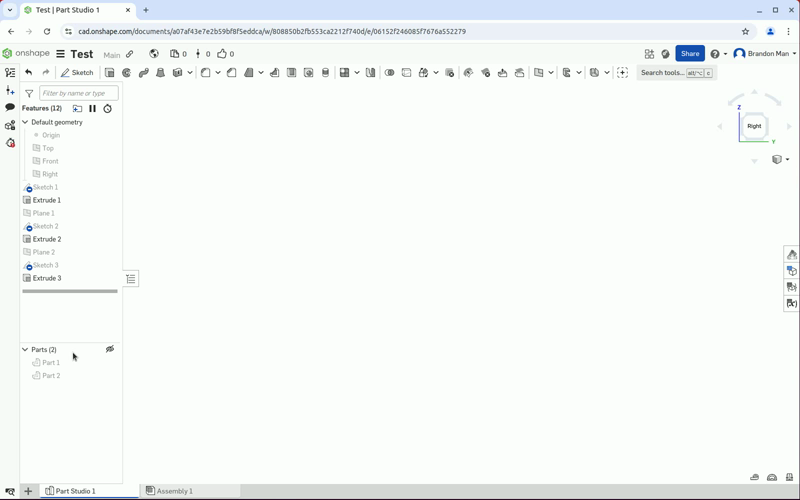
mouse_move(73, 352)
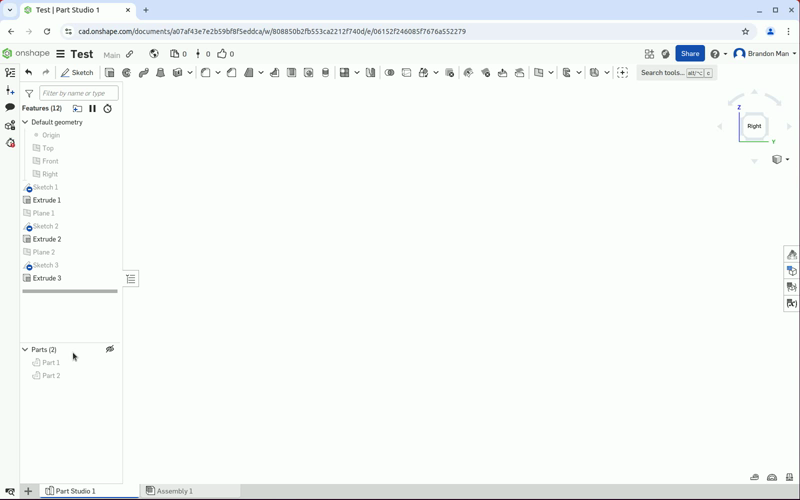
key(shift+y)
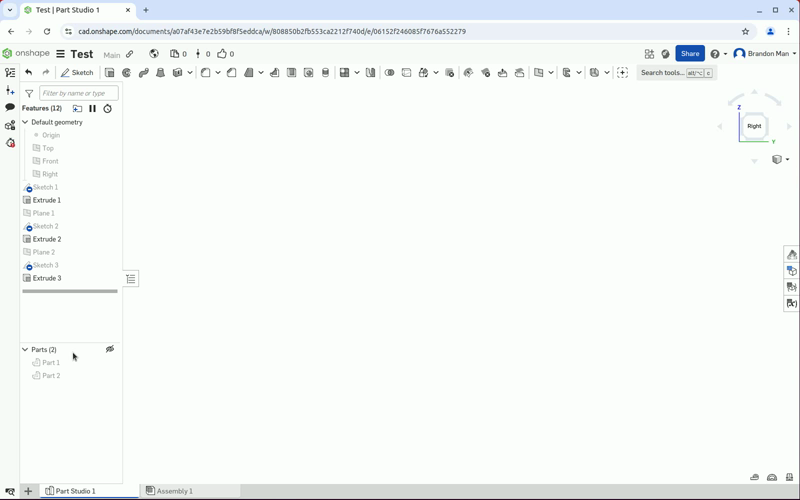
key(shift+s)
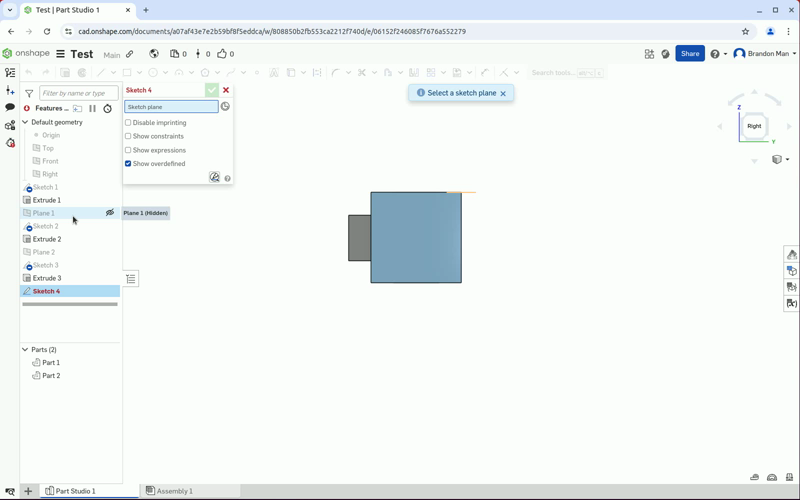
scroll(3)
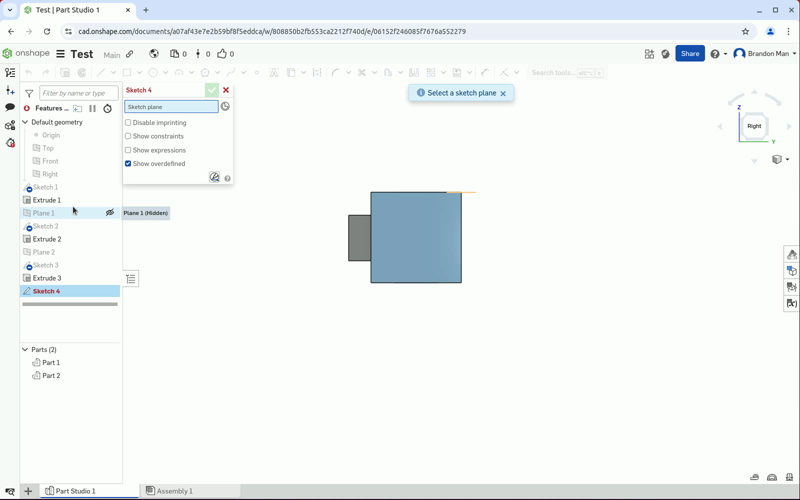
mouse_move(73, 176)
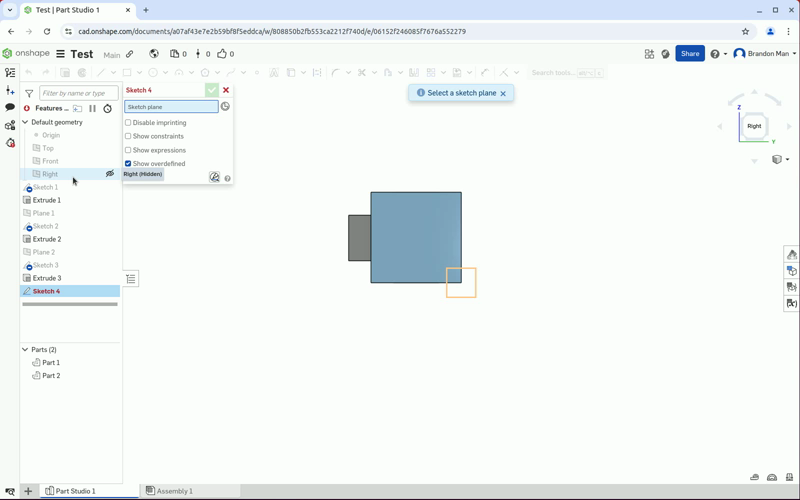
click(73, 176)
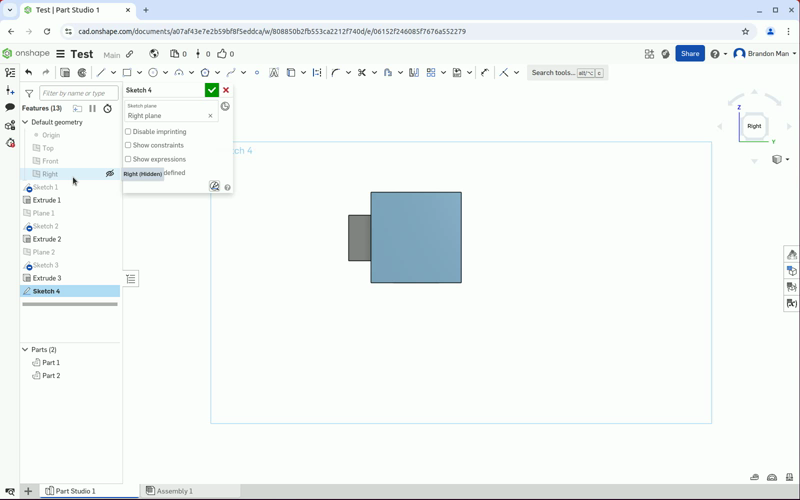
mouse_move(73, 352)
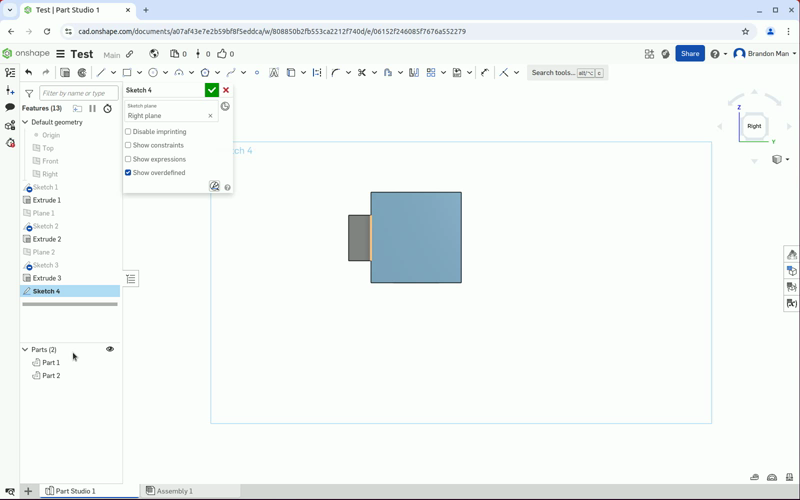
key(y)
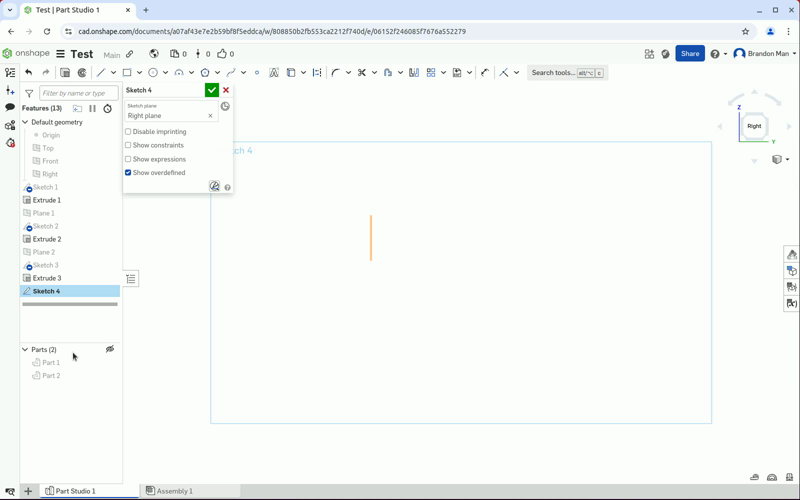
key(c)
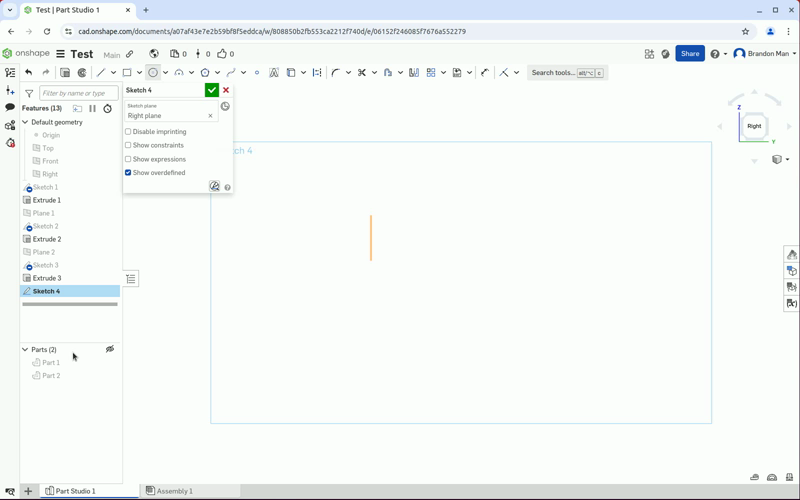
key_down(shift)
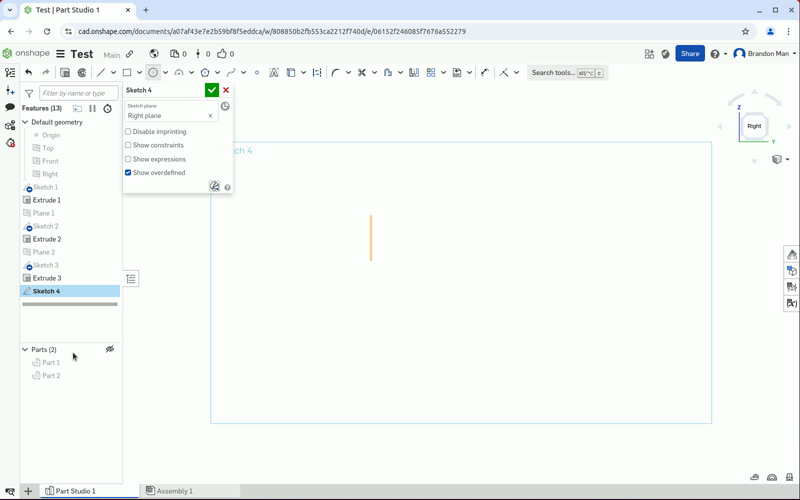
mouse_move(415, 238)
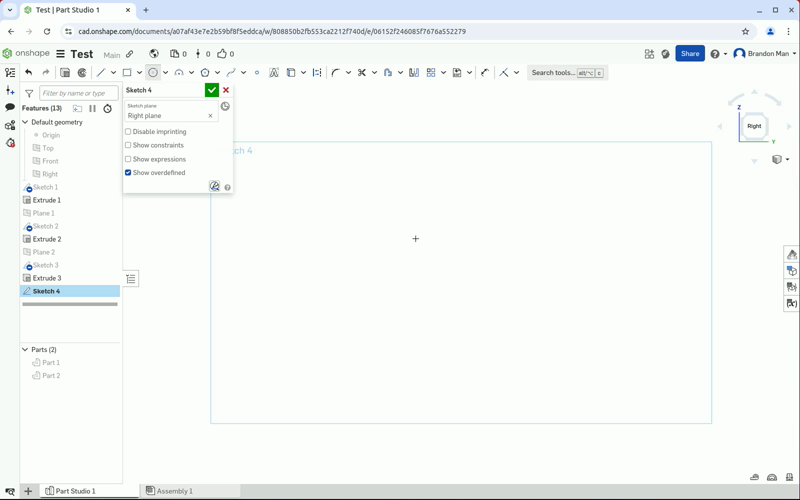
click(415, 238)
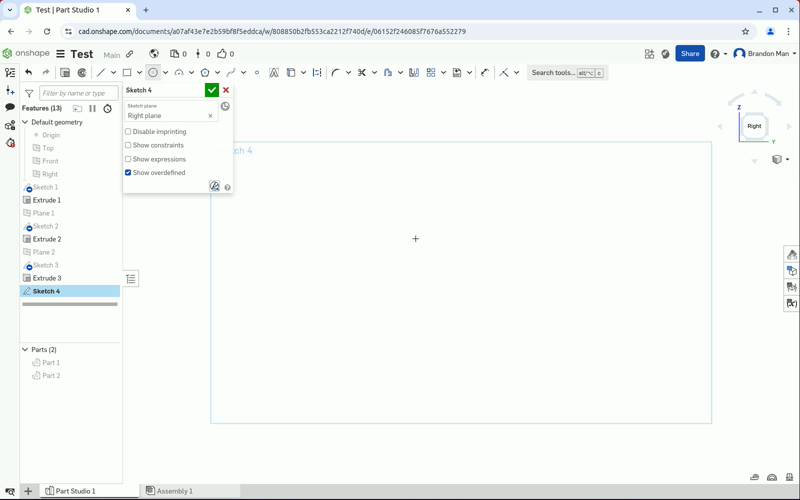
key_up(shift)
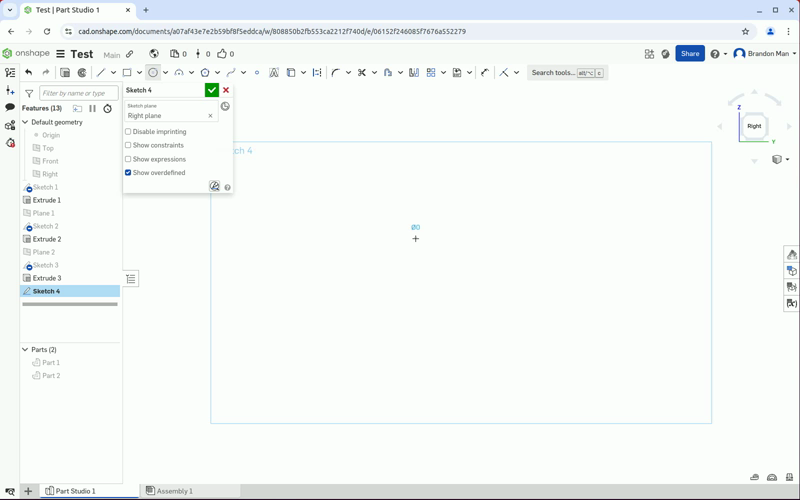
mouse_move(438, 238)
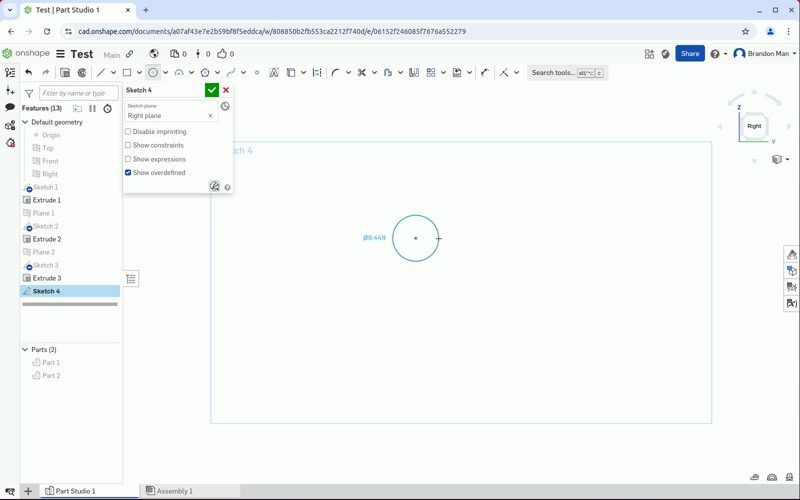
click(438, 238)
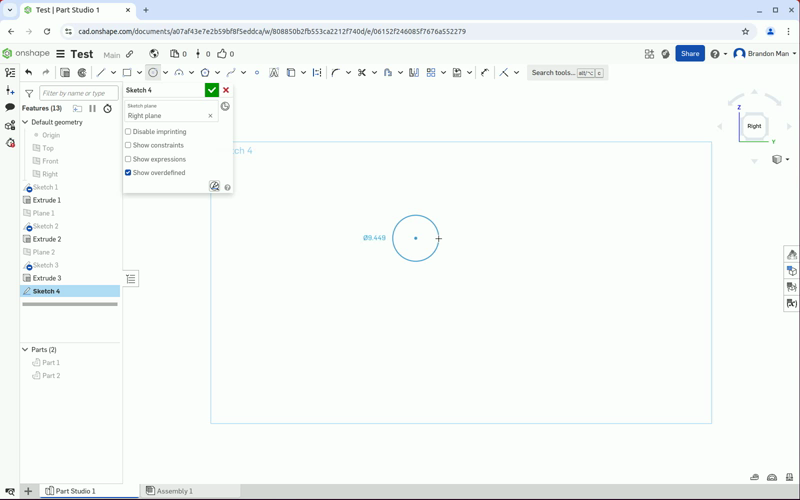
key(esc)
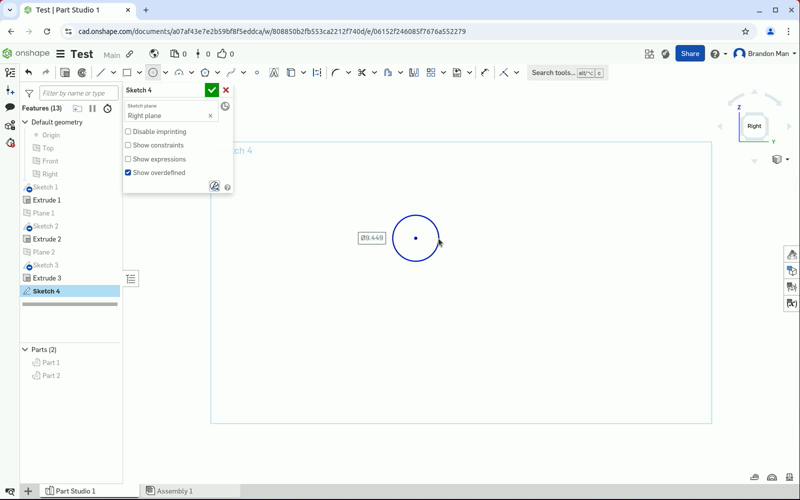
mouse_move(398, 231)
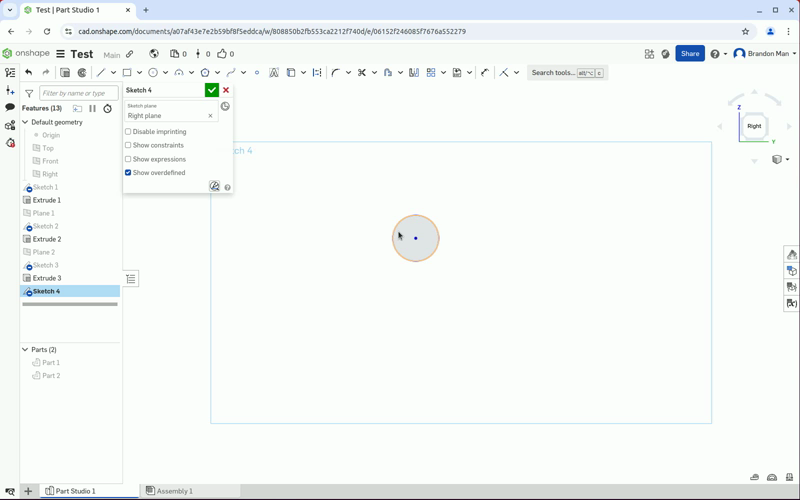
scroll(6)
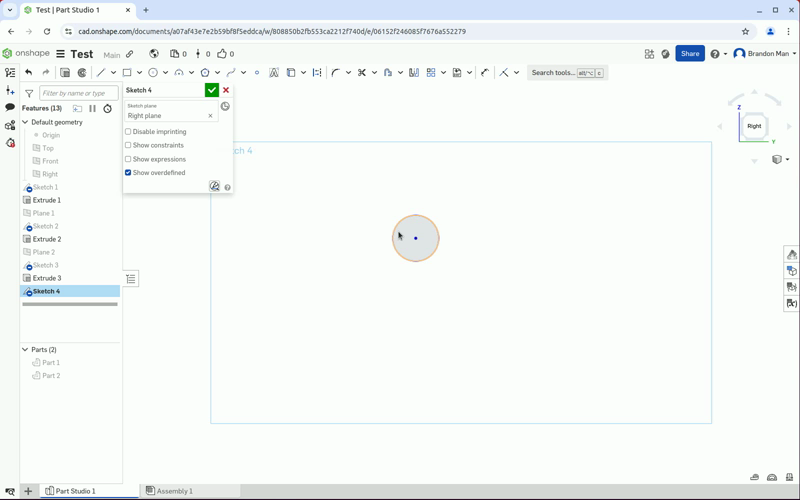
scroll(6)
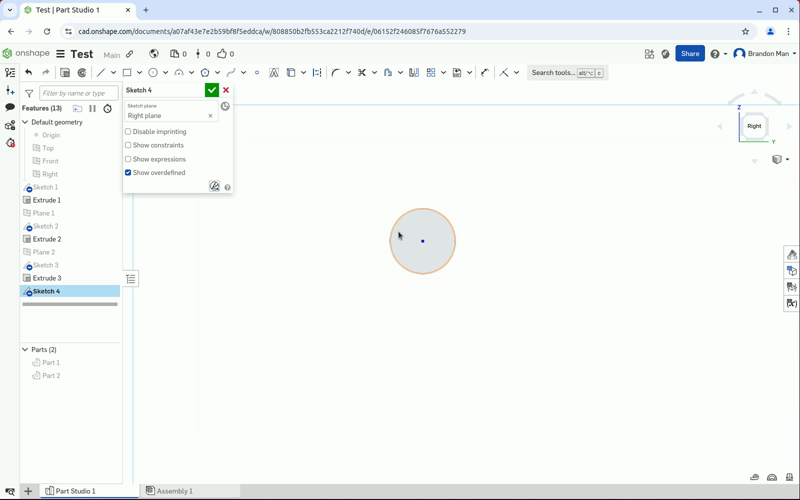
scroll(6)
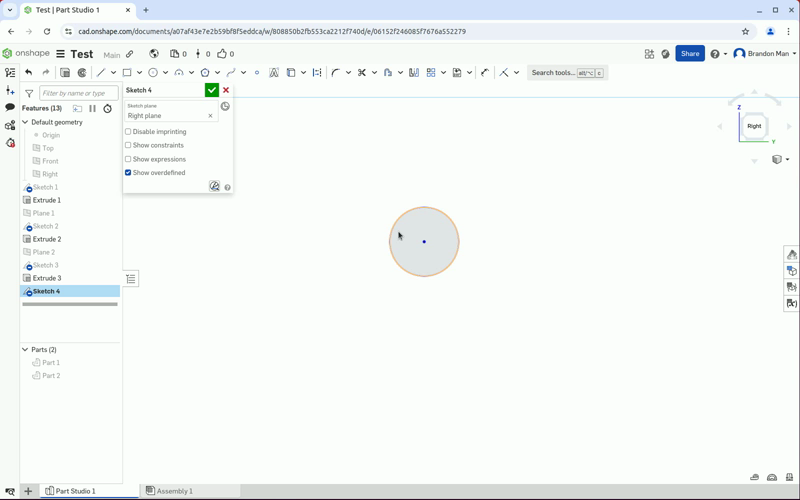
scroll(6)
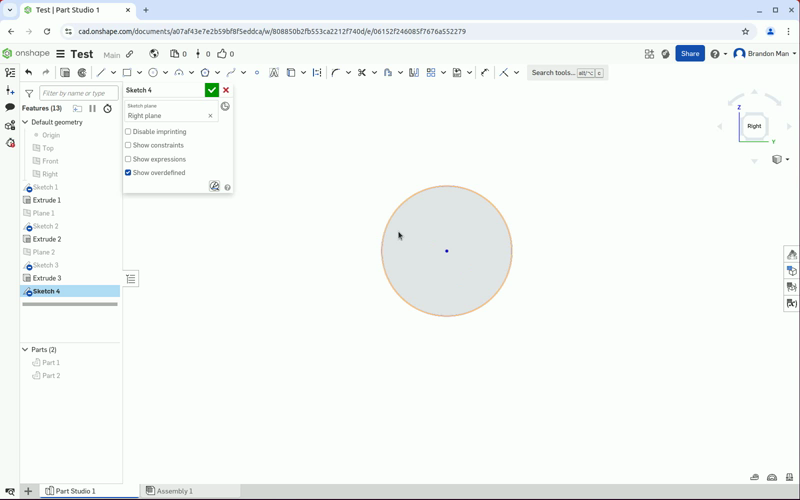
scroll(6)
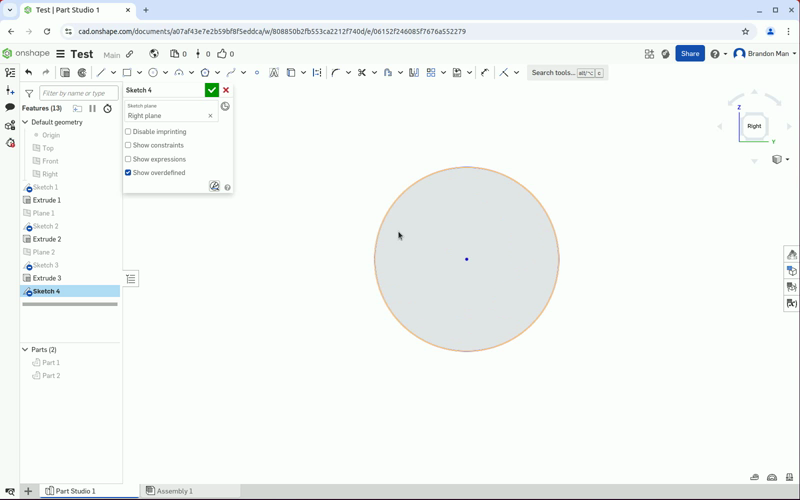
scroll(6)
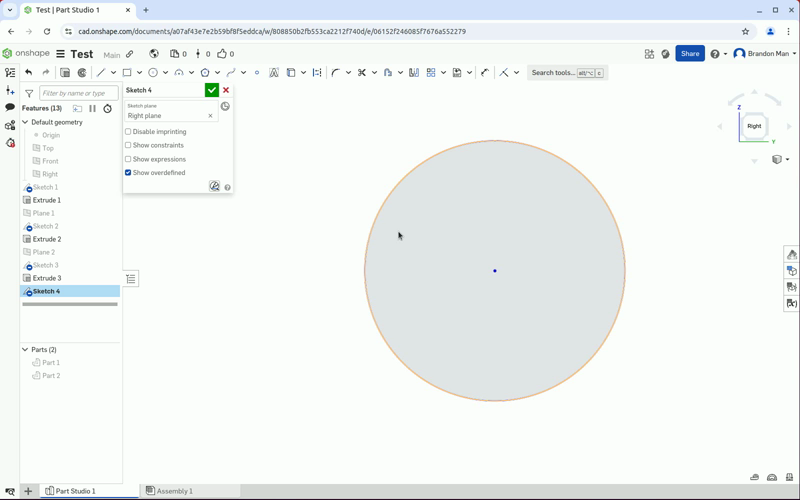
scroll(6)
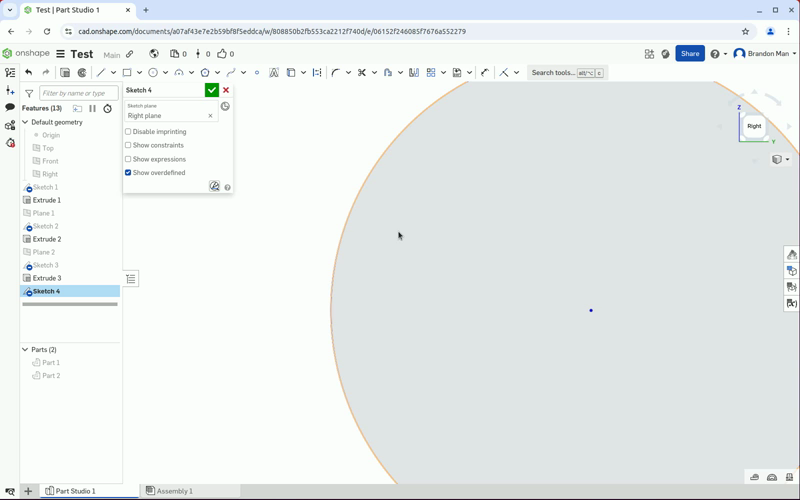
click(398, 231)
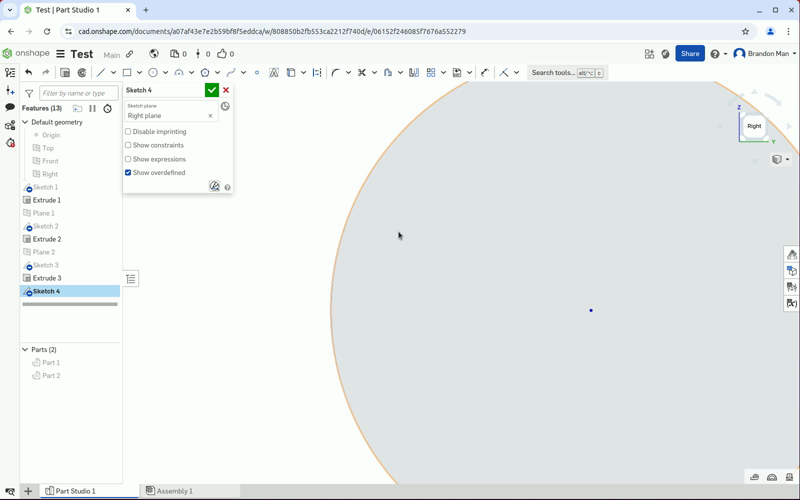
scroll(-6)
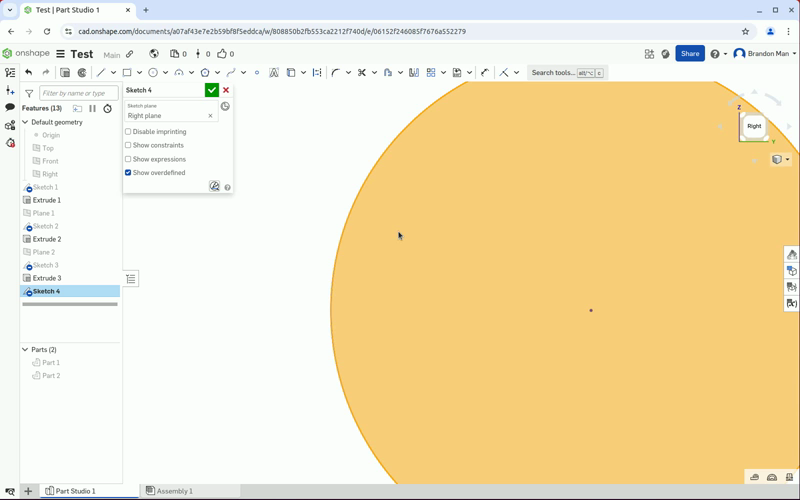
scroll(-6)
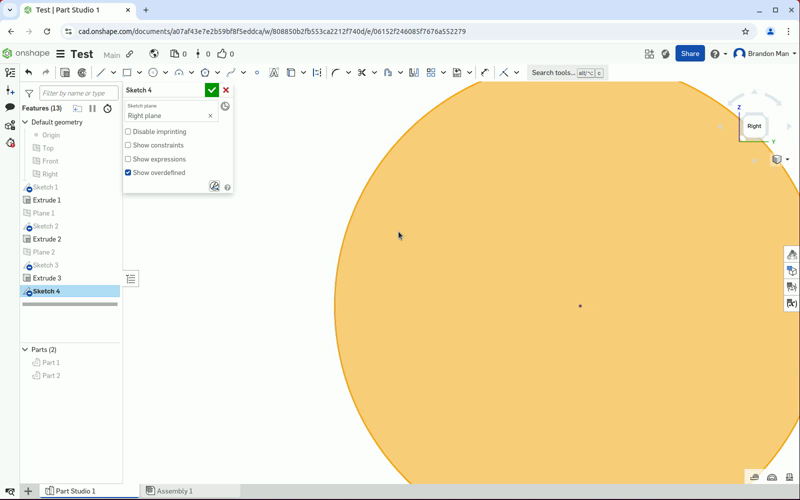
scroll(-6)
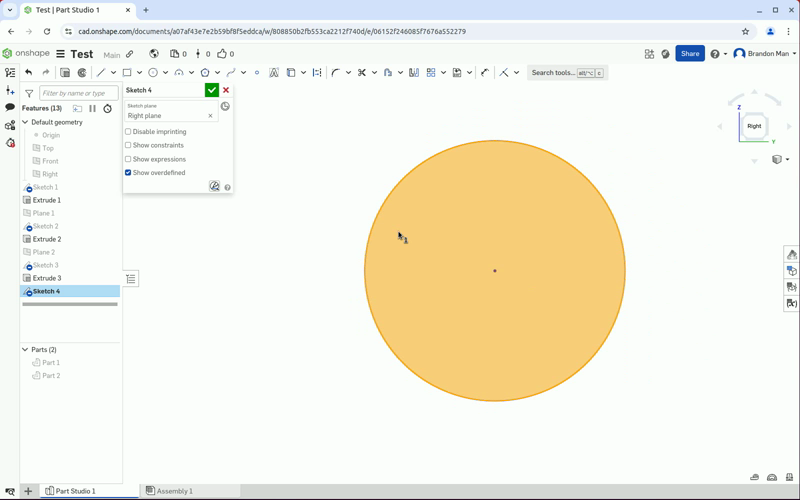
scroll(-6)
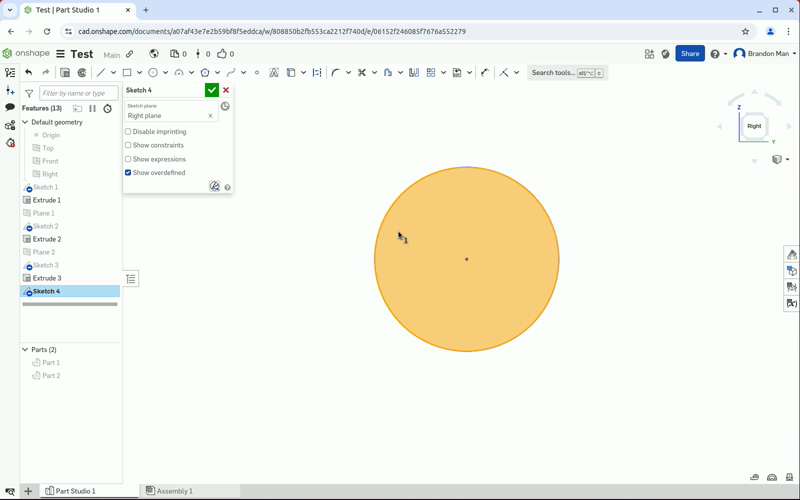
scroll(-6)
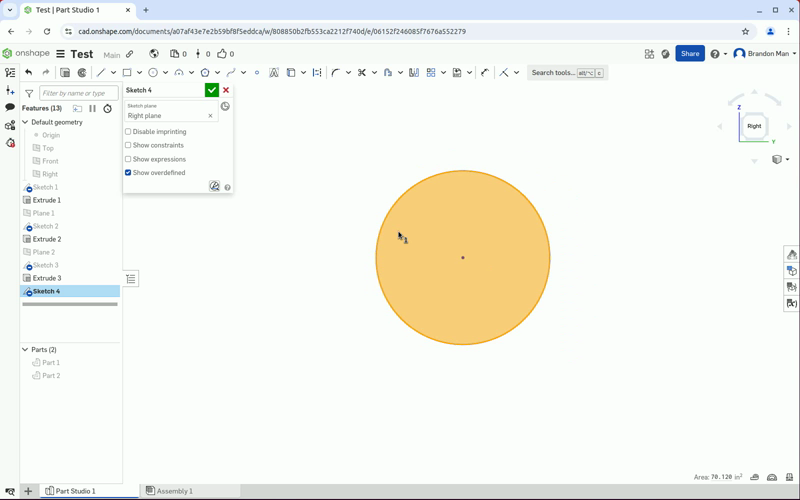
scroll(-6)
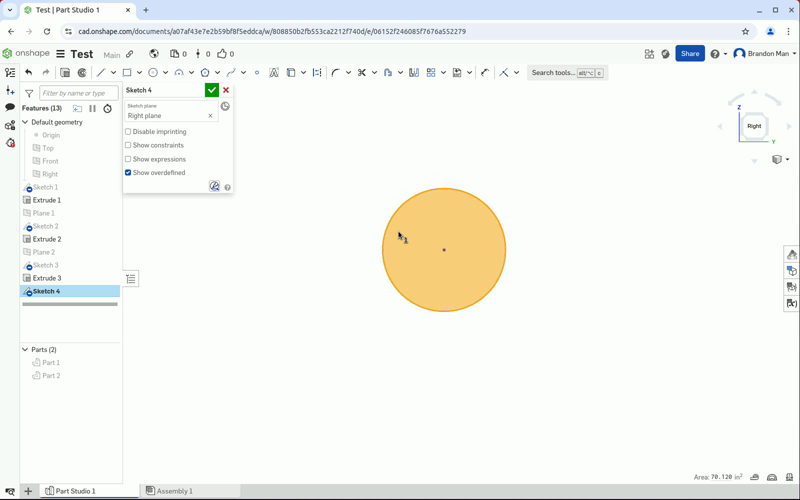
scroll(-6)
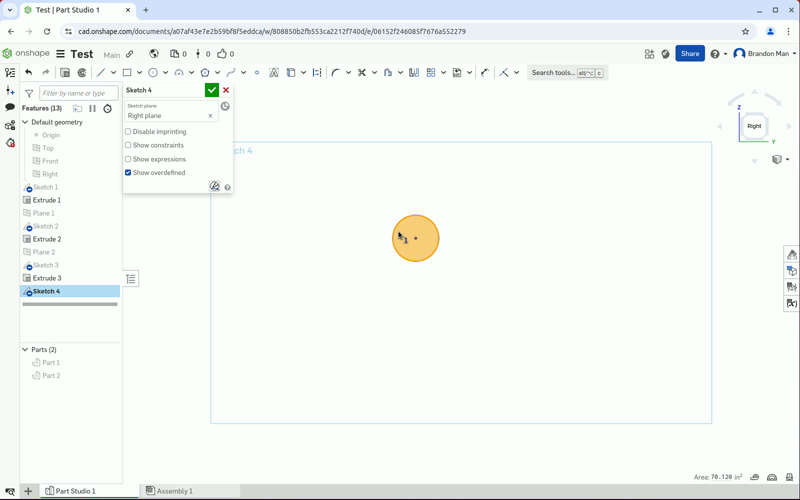
mouse_move(73, 352)
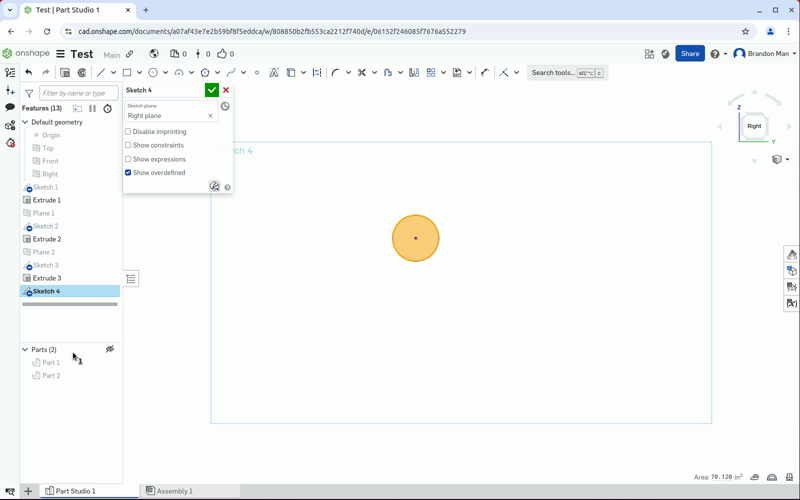
key(shift+y)
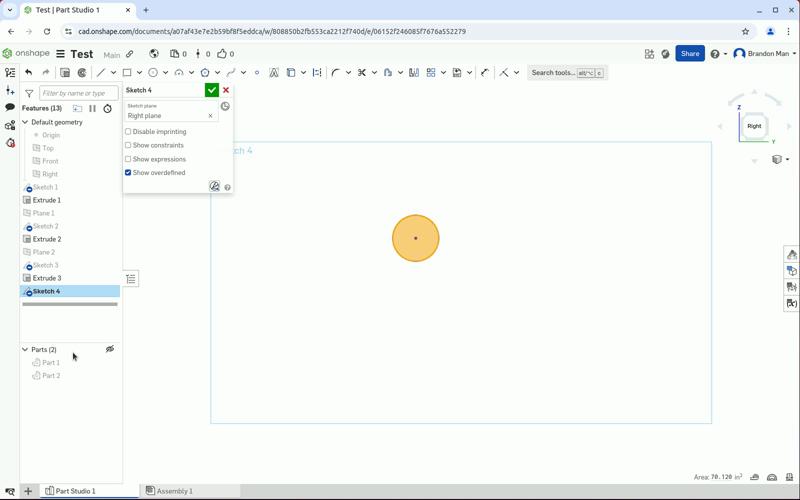
key(shift+e)
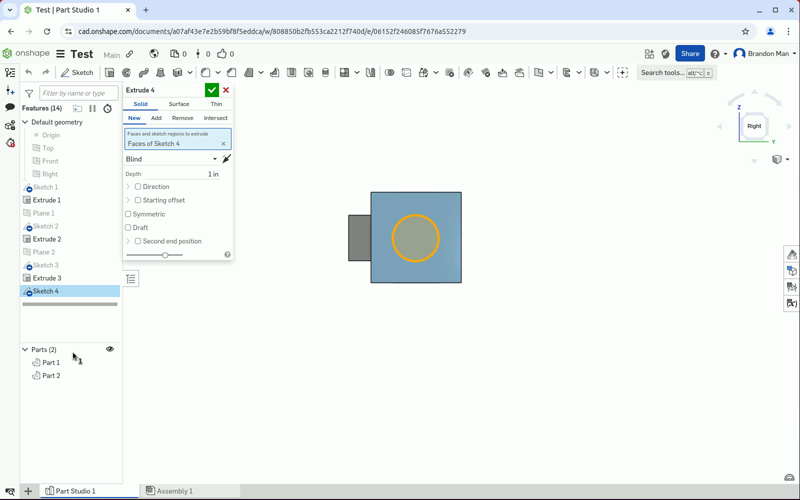
mouse_move(143, 106)
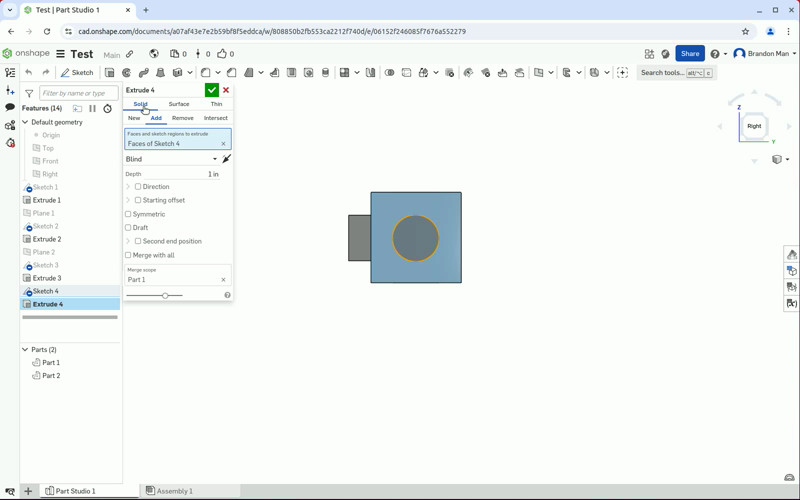
click(143, 106)
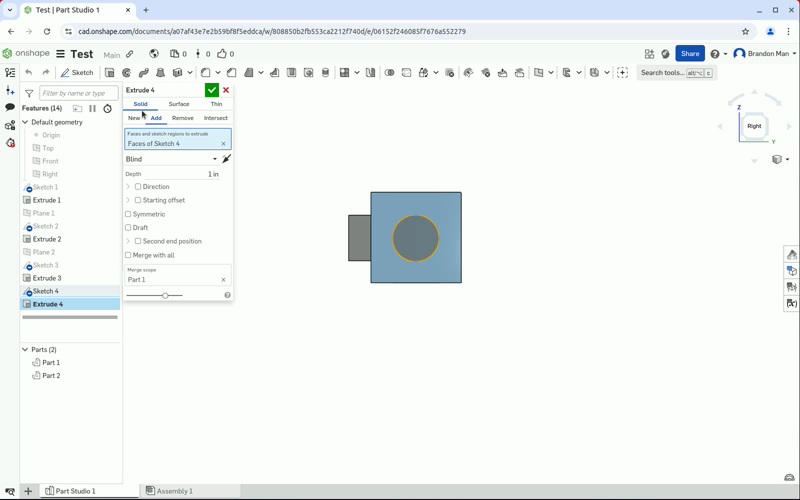
mouse_move(137, 120)
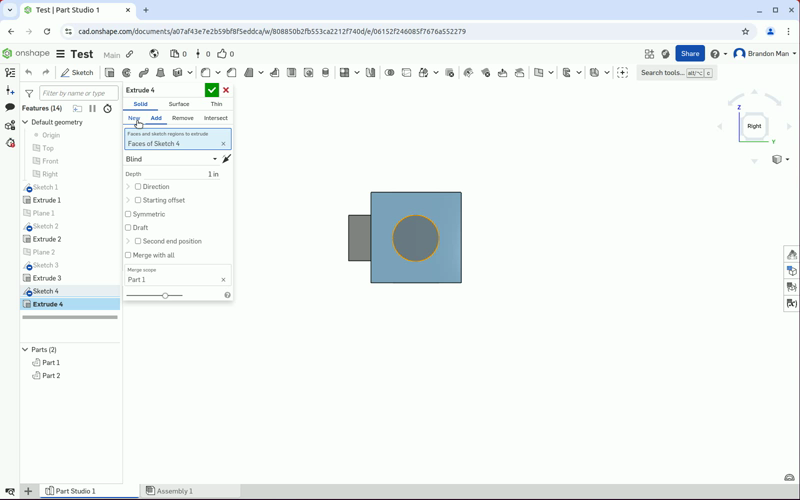
click(137, 120)
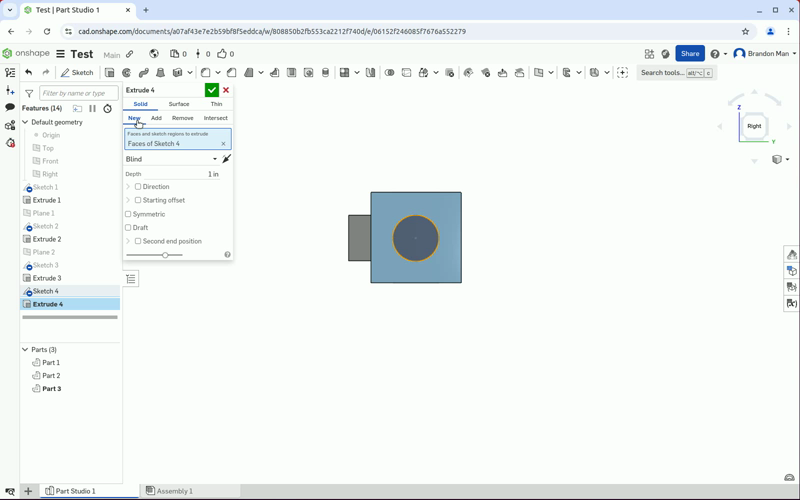
key(tab, 4)
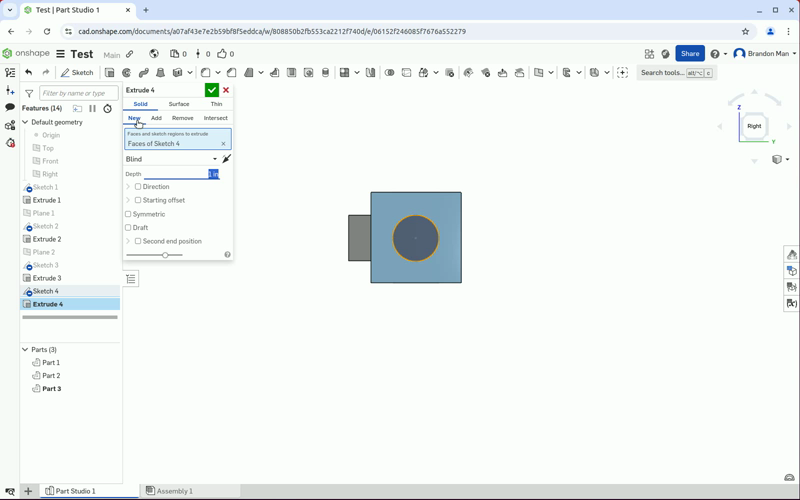
text(4.574)
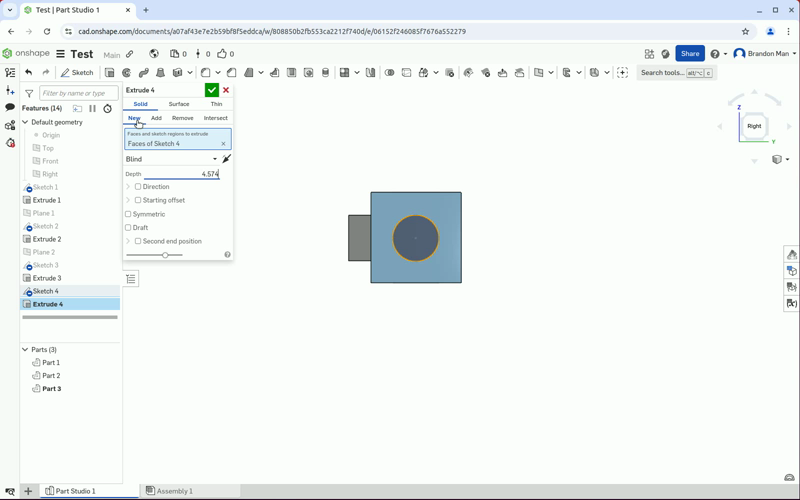
key(enter)
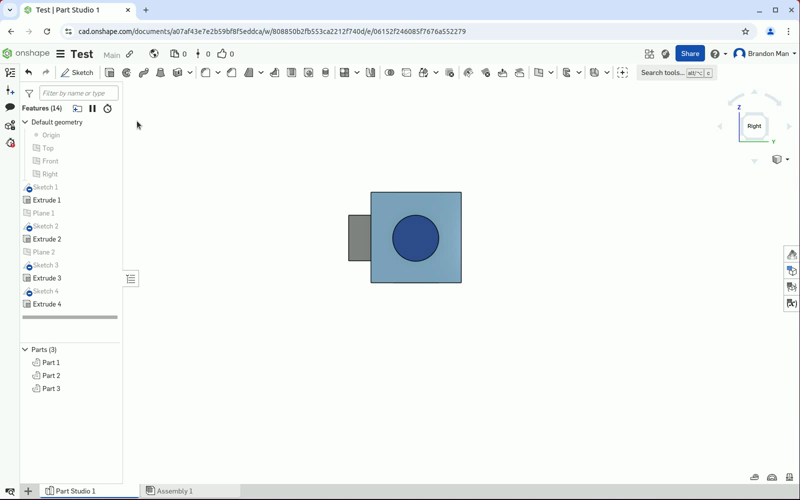
key(shift+h)
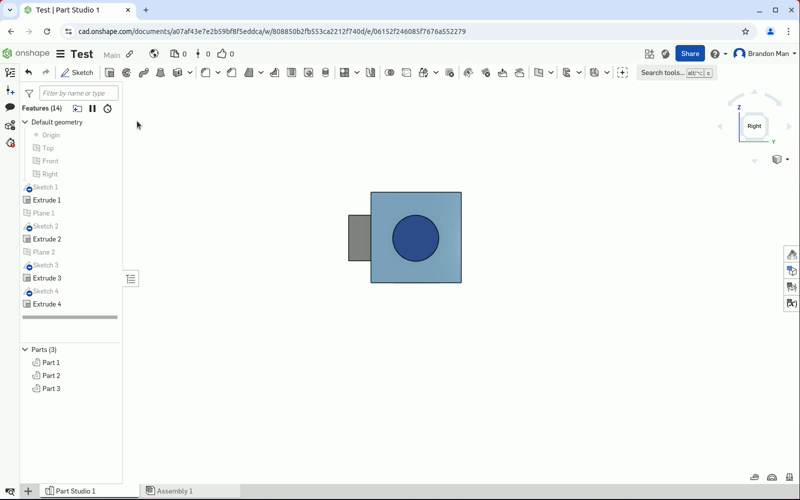
key(shift+h)
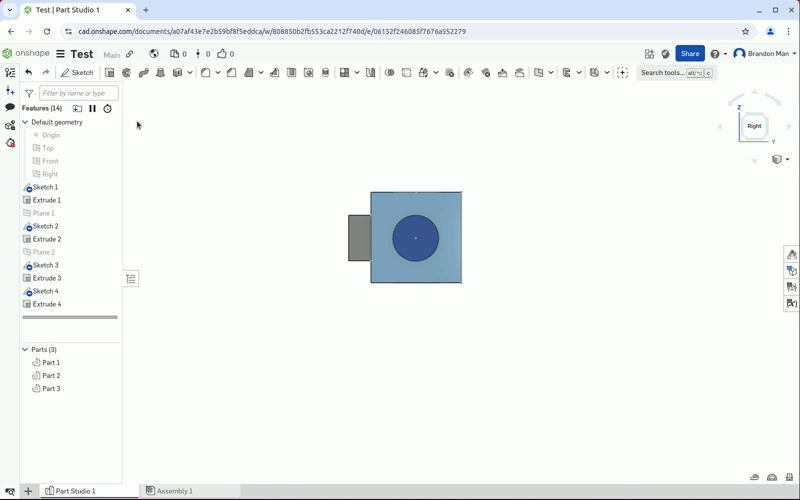
key(shift+7)
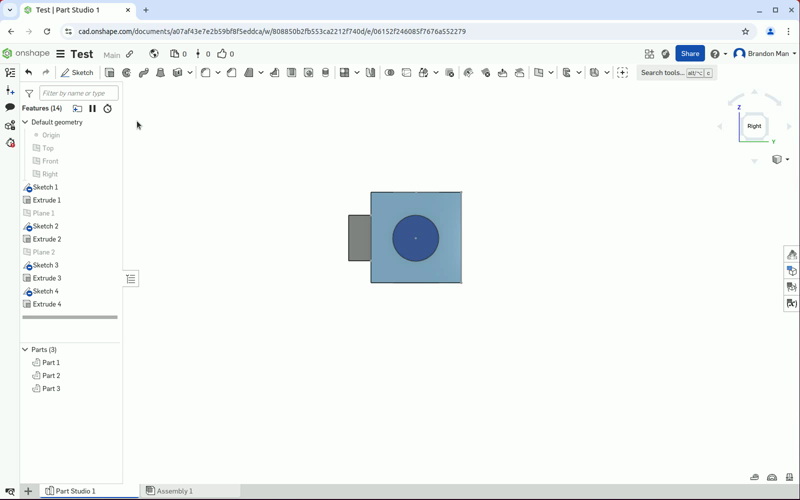
key(right, 2)
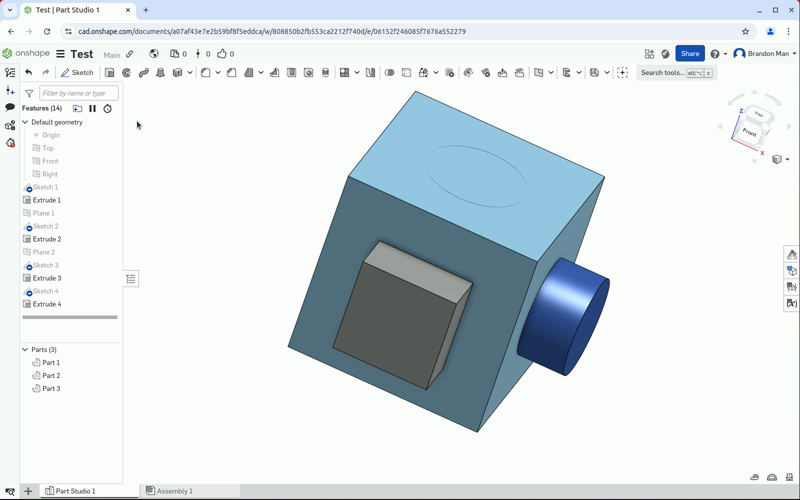
key(down, 2)
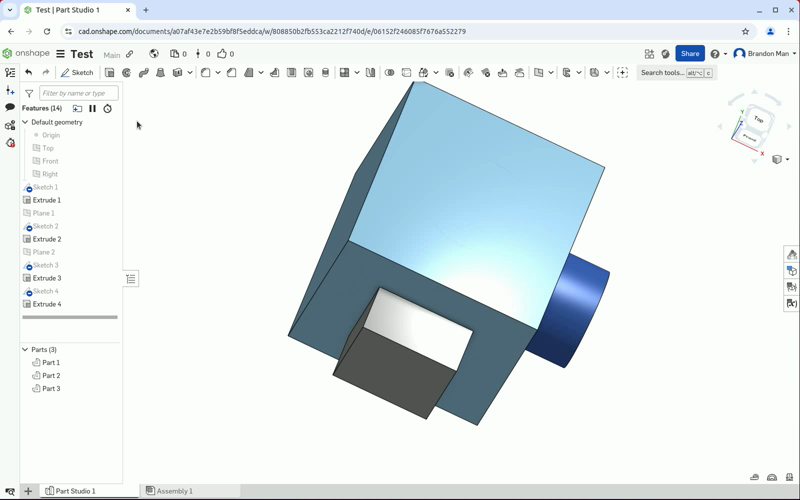
key(up, 2)
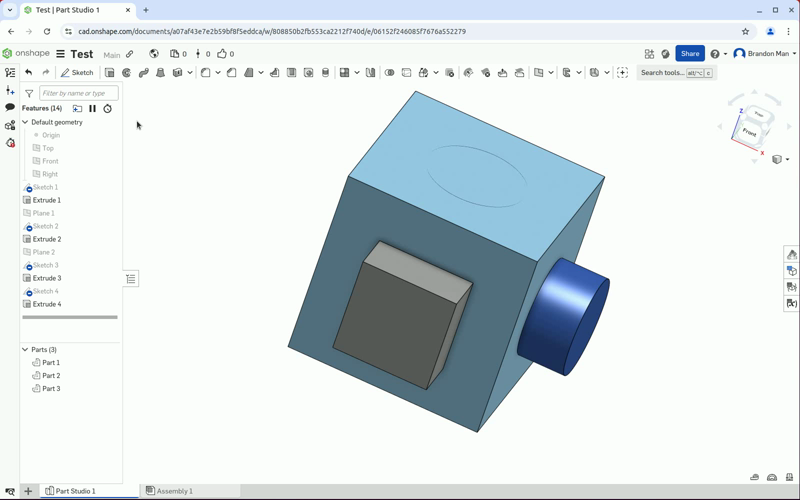
key(left, 2)
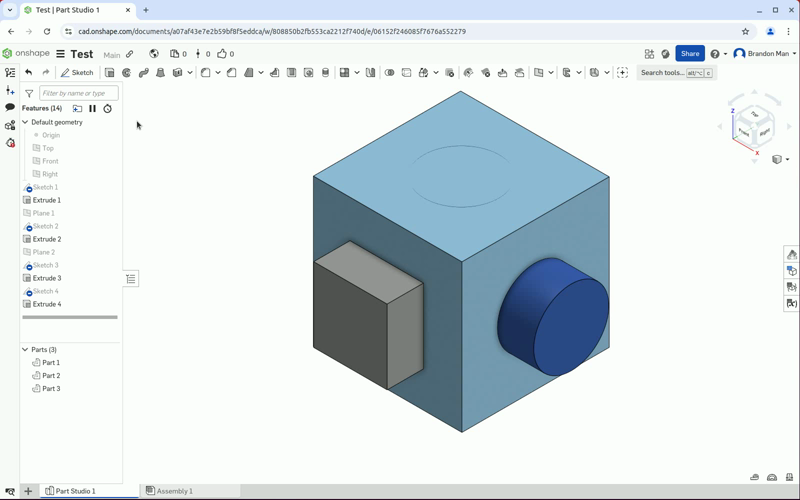
mouse_move(73, 189)
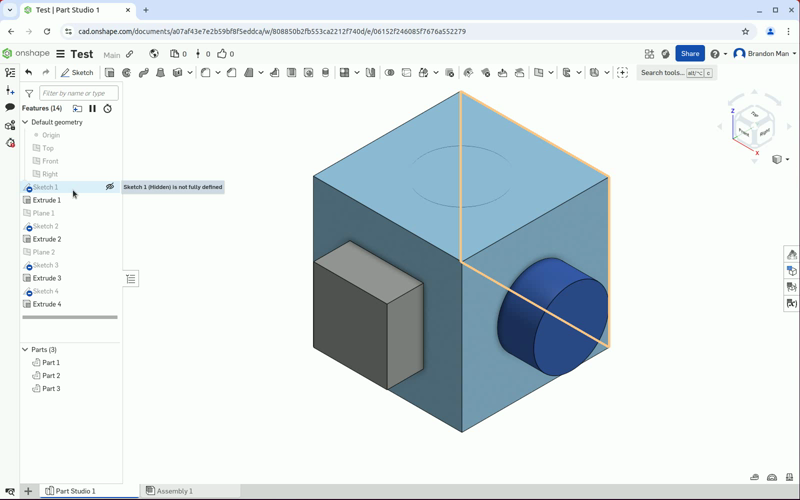
click(73, 189)